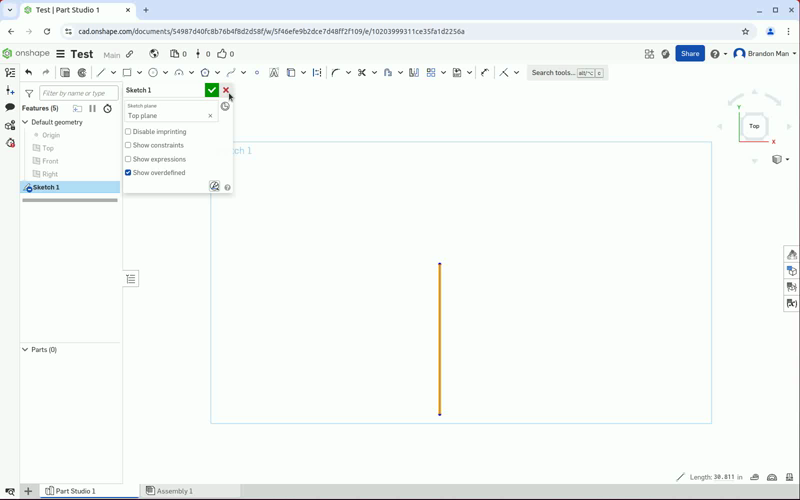
key(shift+h)
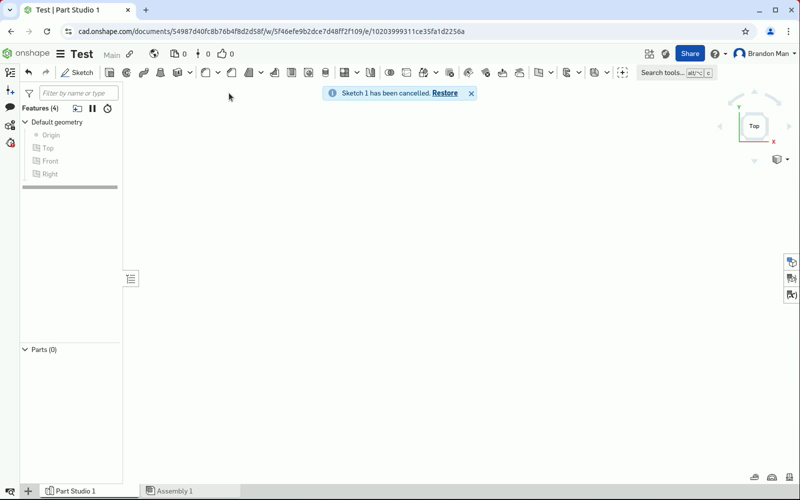
mouse_move(73, 352)
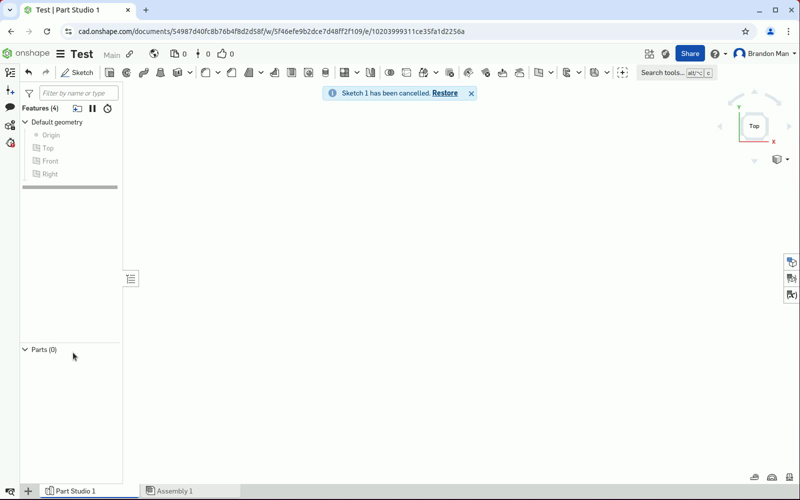
key(y)
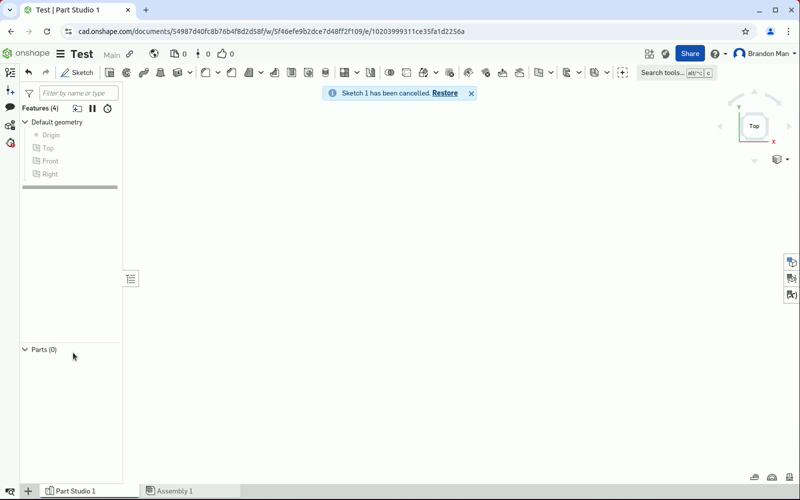
key(shift+p)
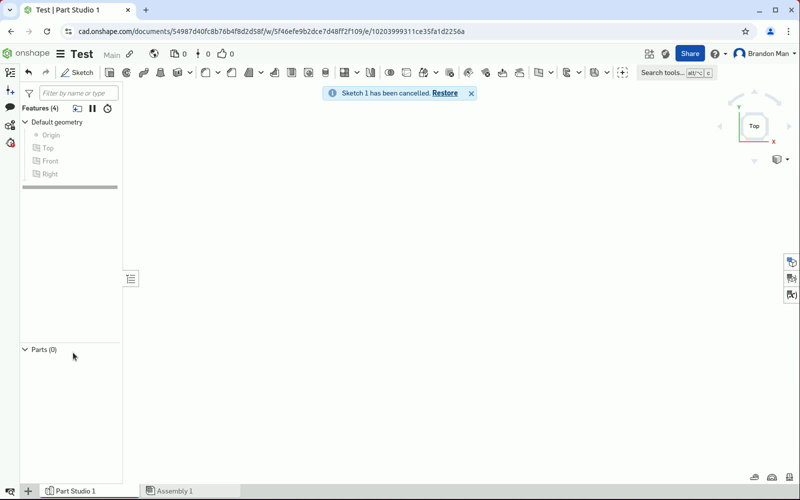
key(space)
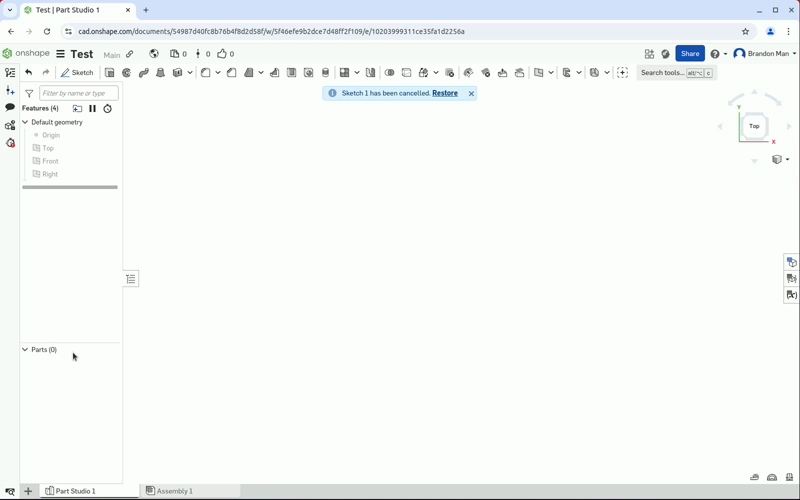
key_down(shift)
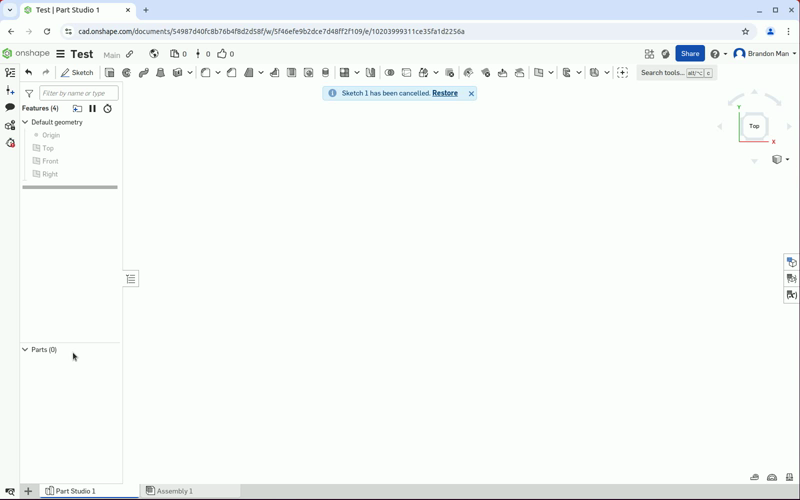
key(up)
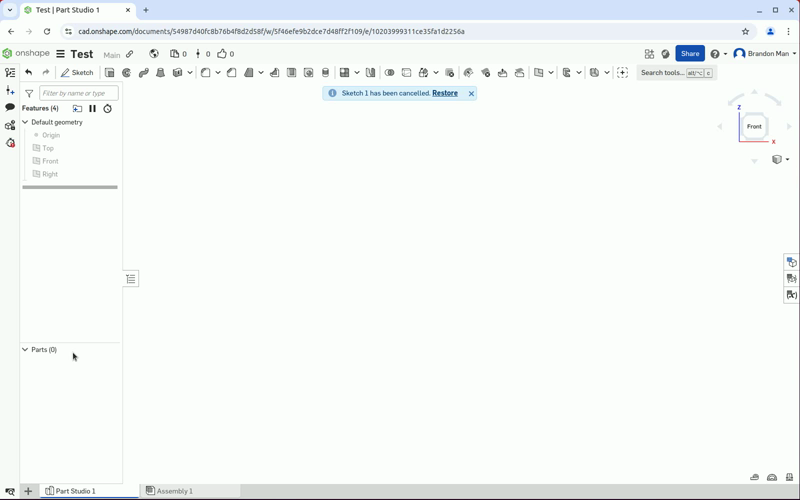
key_up(shift)
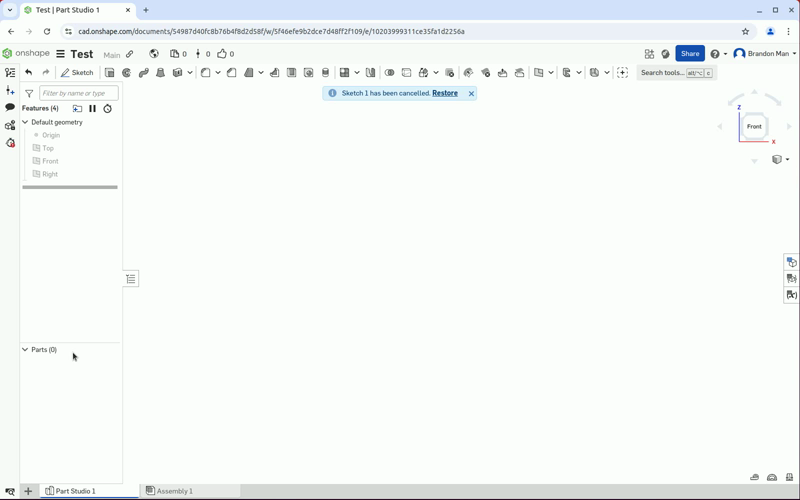
key(space)
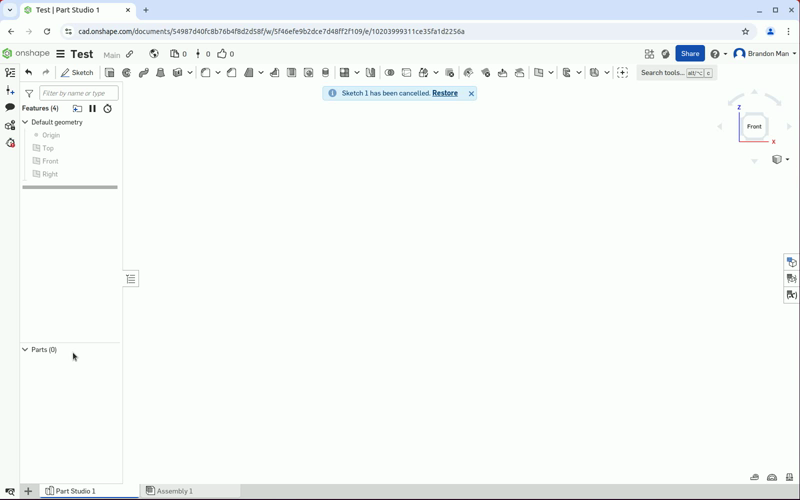
key_down(shift)
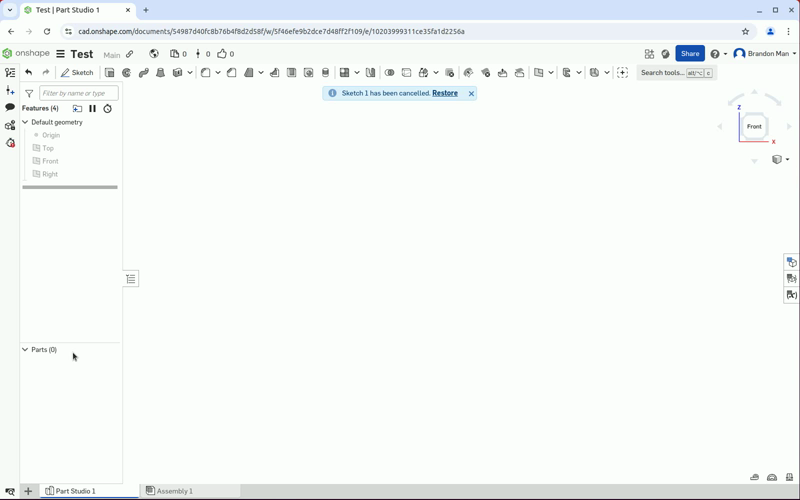
key(left)
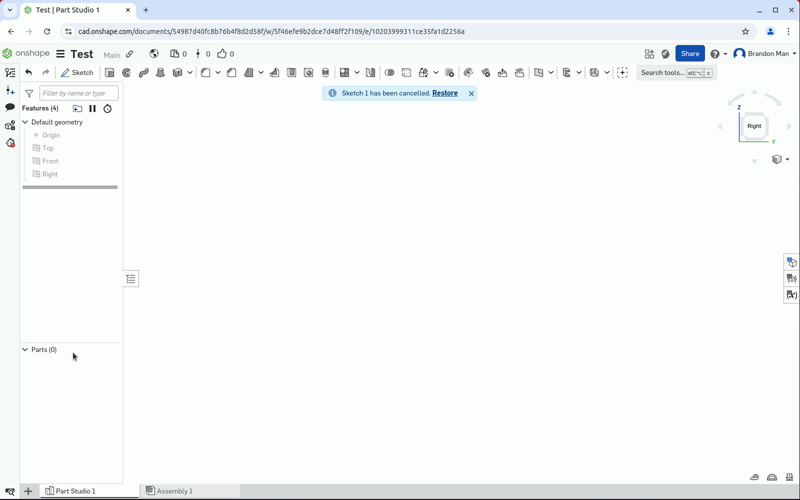
key_up(shift)
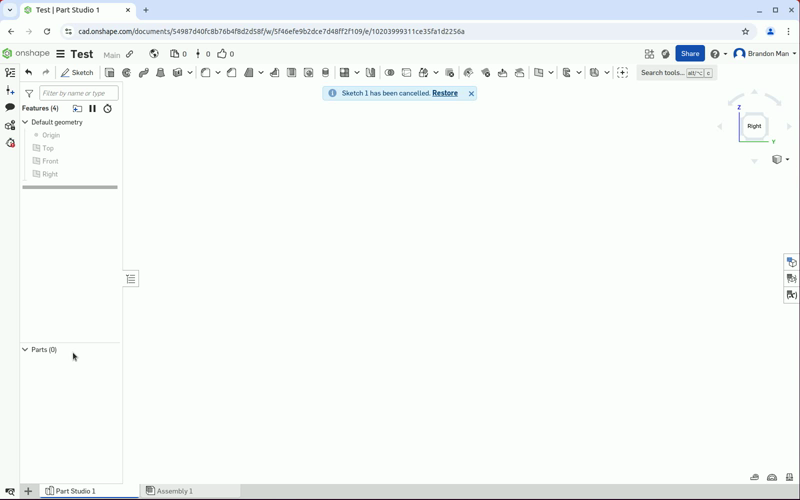
mouse_move(73, 352)
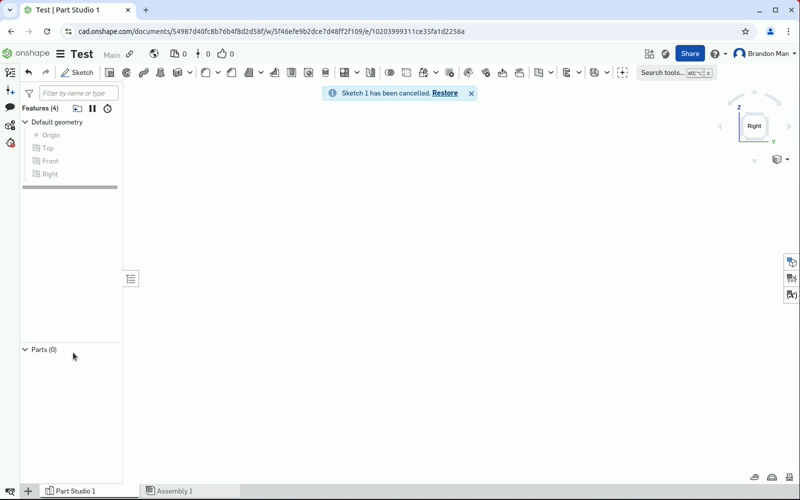
key(shift+y)
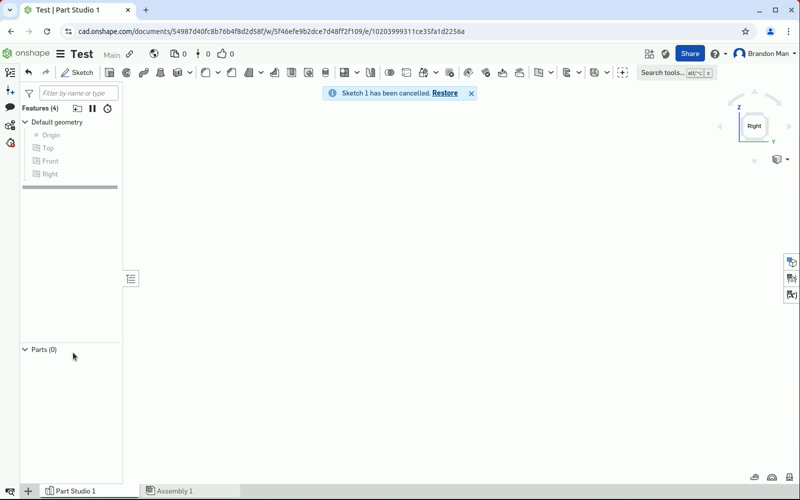
key(shift+s)
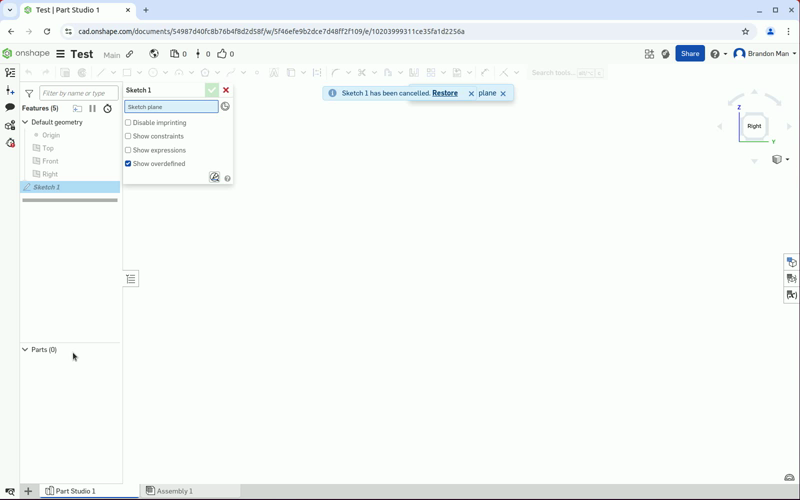
mouse_move(73, 176)
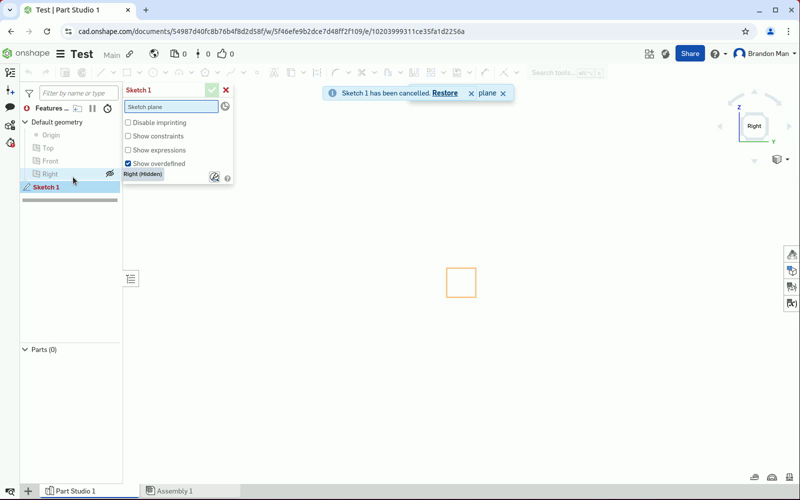
click(73, 176)
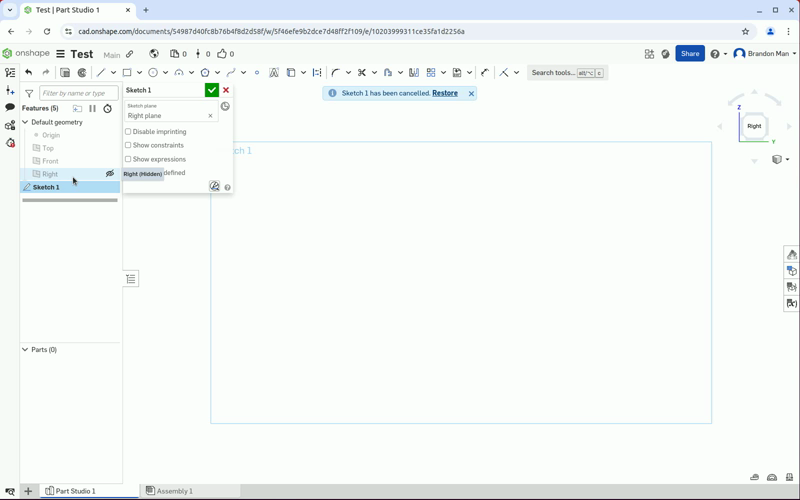
mouse_move(73, 352)
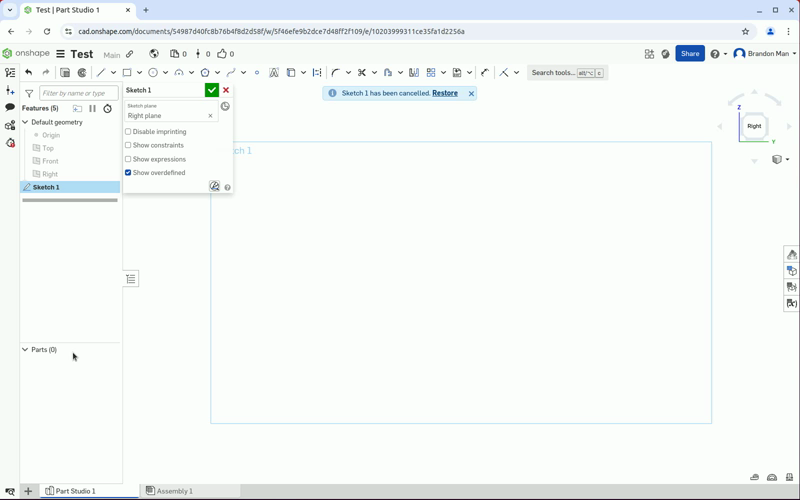
key(y)
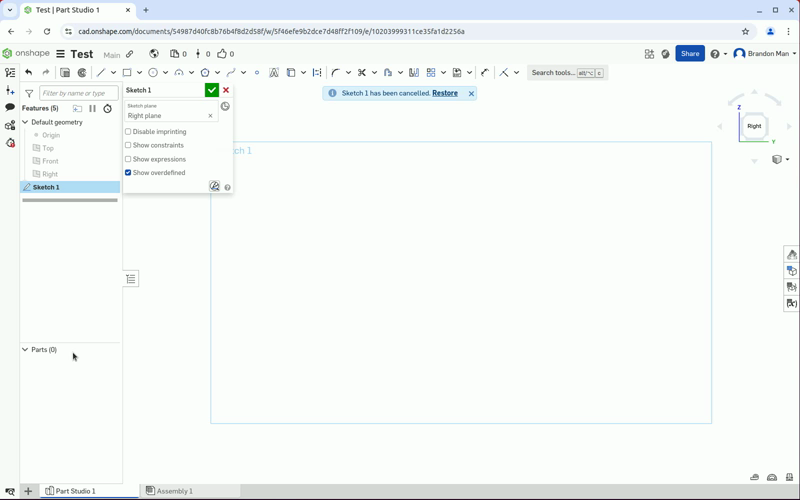
key(c)
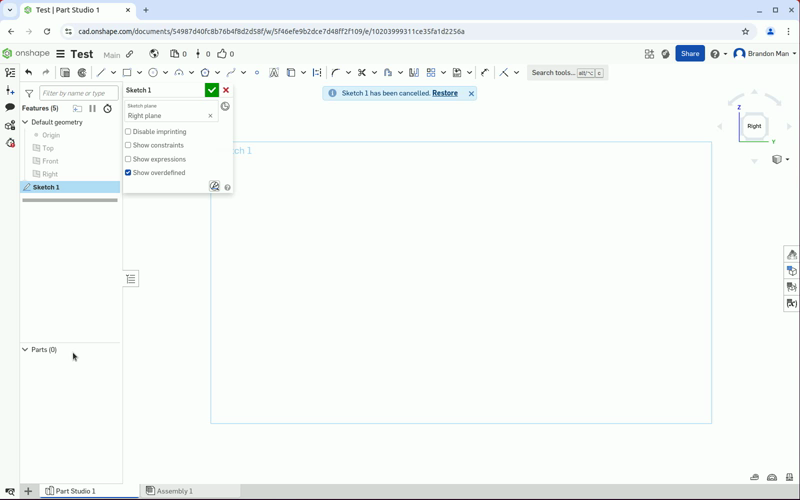
key_down(shift)
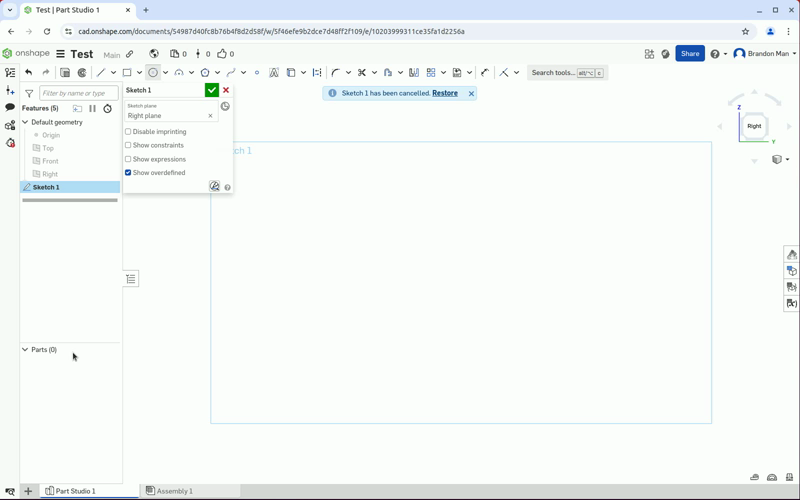
mouse_move(461, 282)
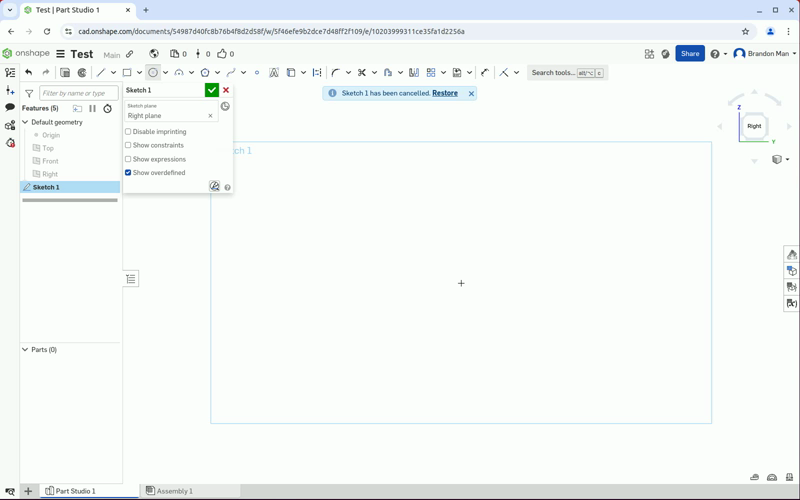
click(461, 282)
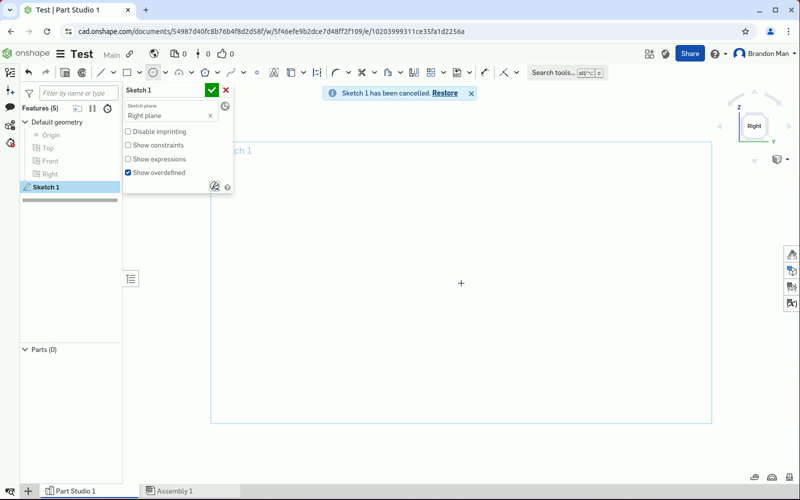
key_up(shift)
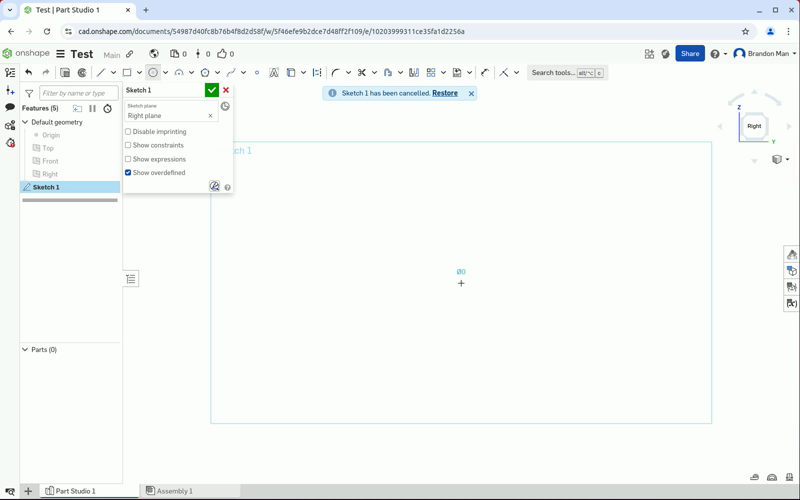
mouse_move(574, 282)
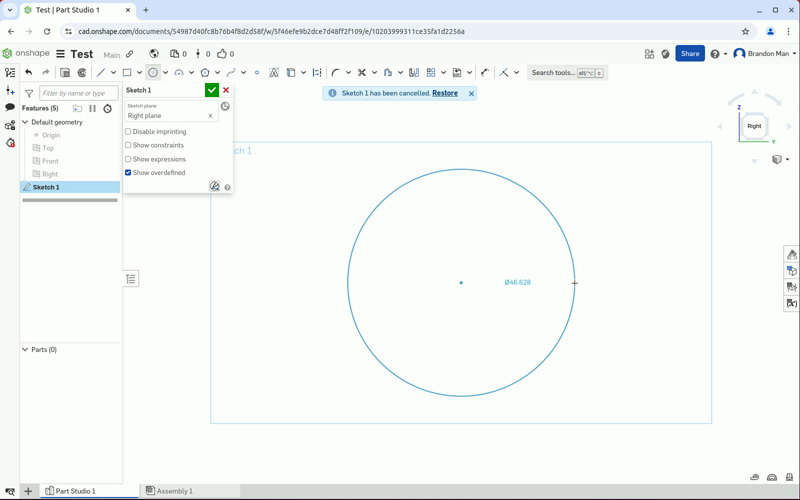
click(574, 282)
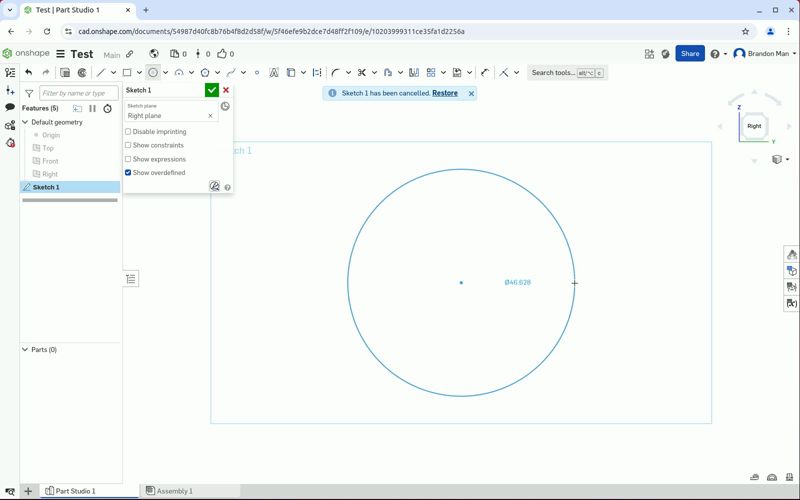
key(esc)
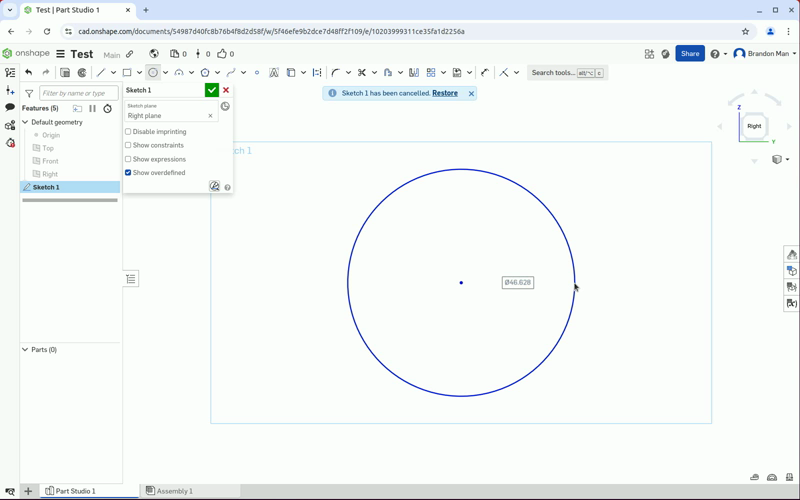
key(c)
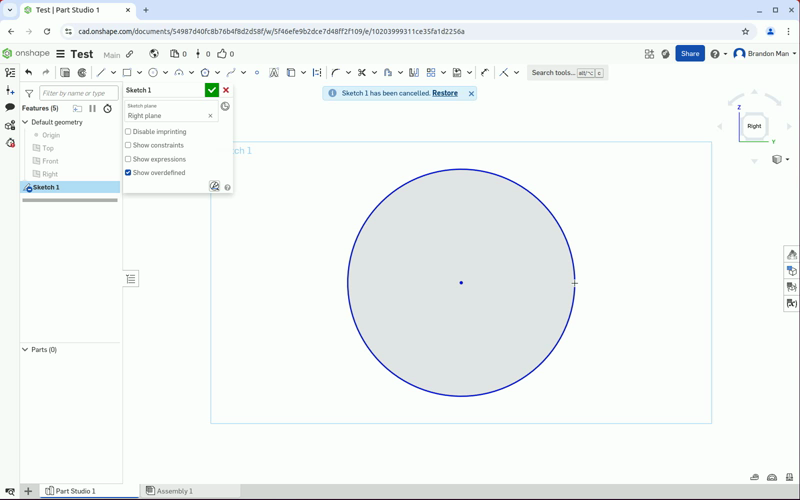
key_down(shift)
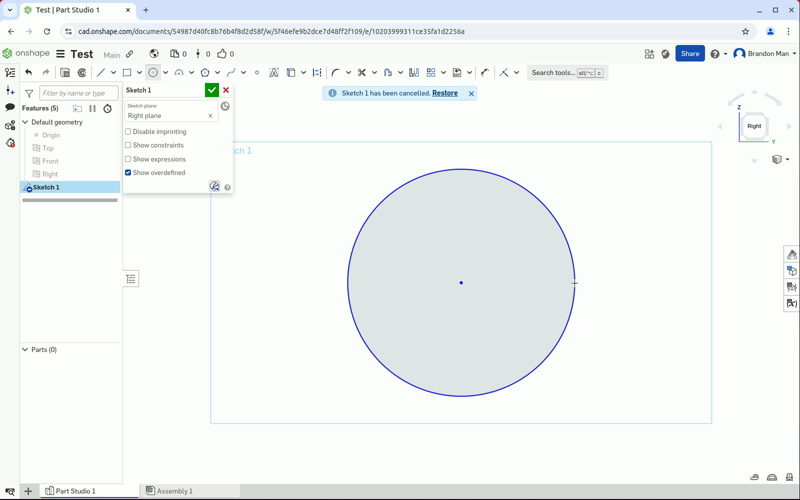
mouse_move(461, 282)
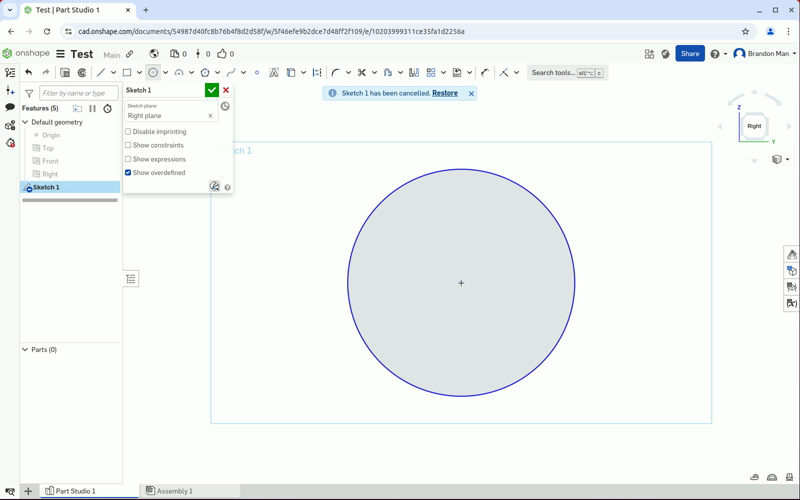
click(461, 282)
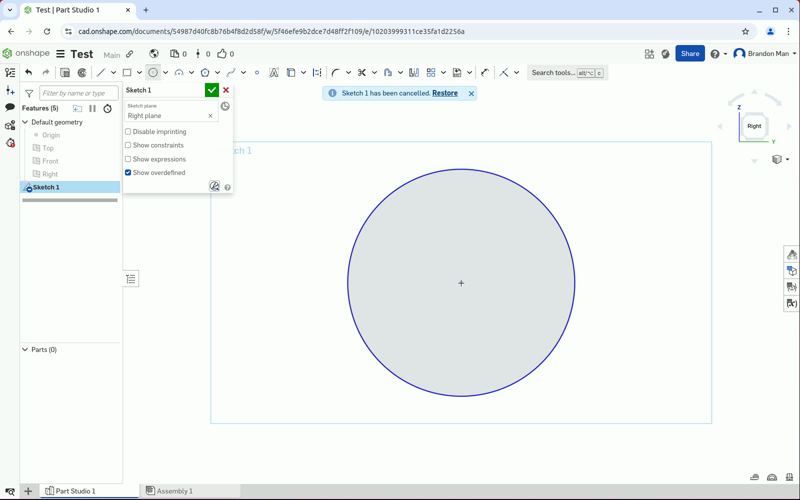
key_up(shift)
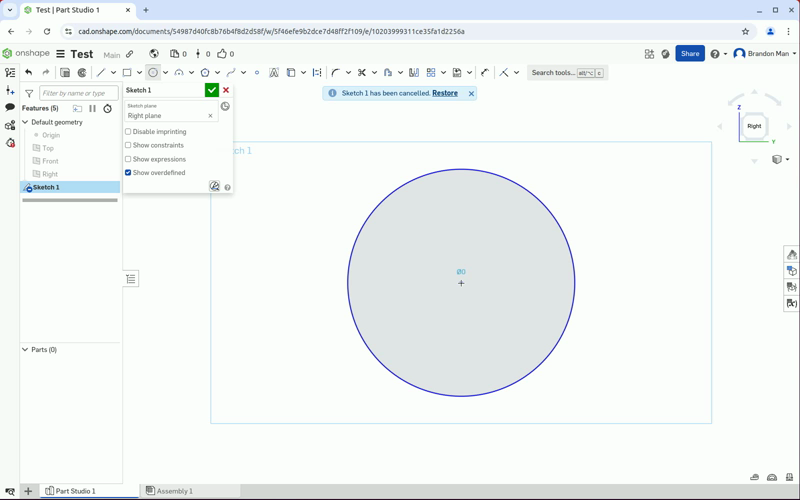
mouse_move(543, 282)
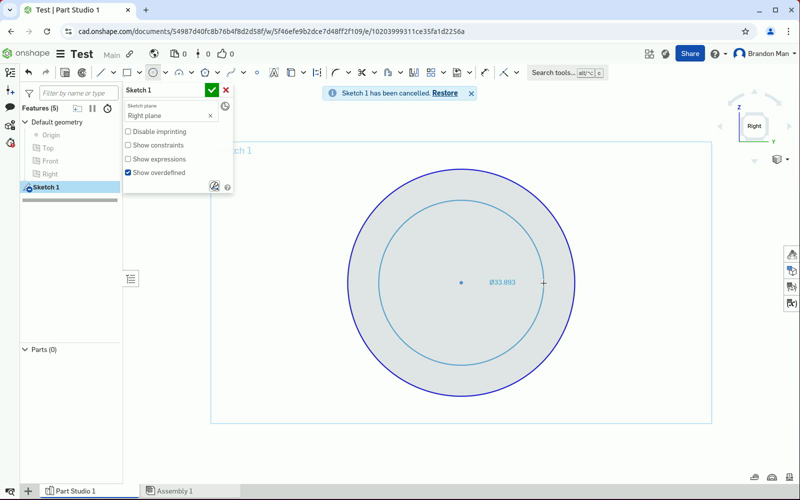
click(543, 282)
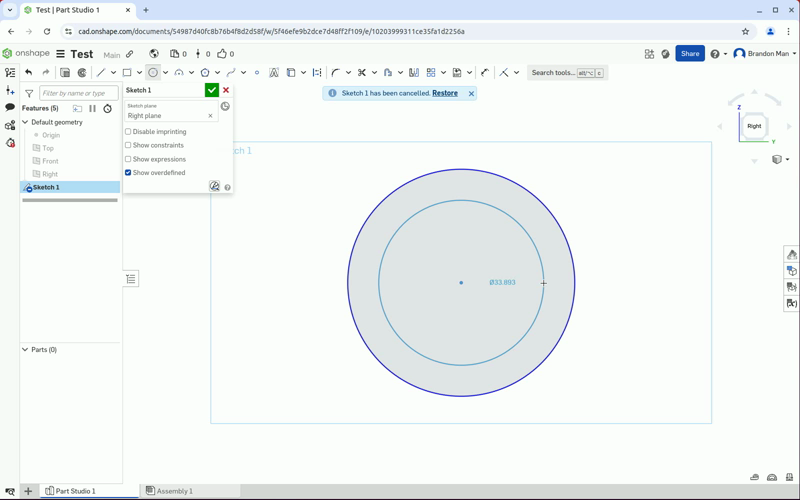
key(esc)
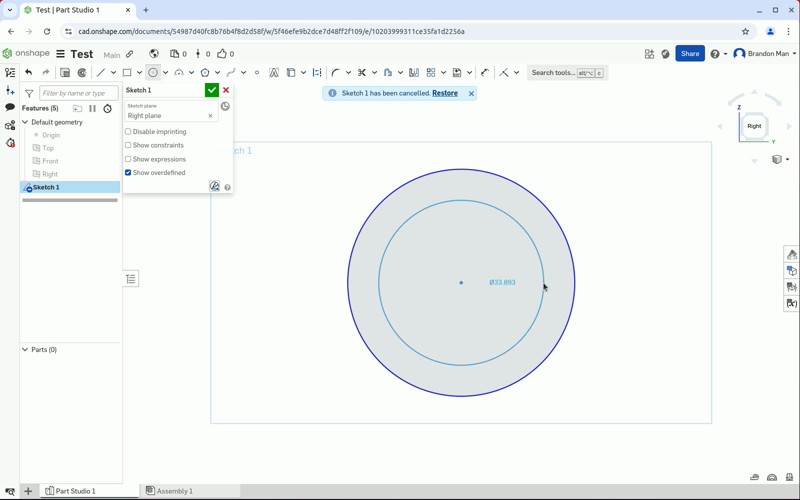
mouse_move(367, 258)
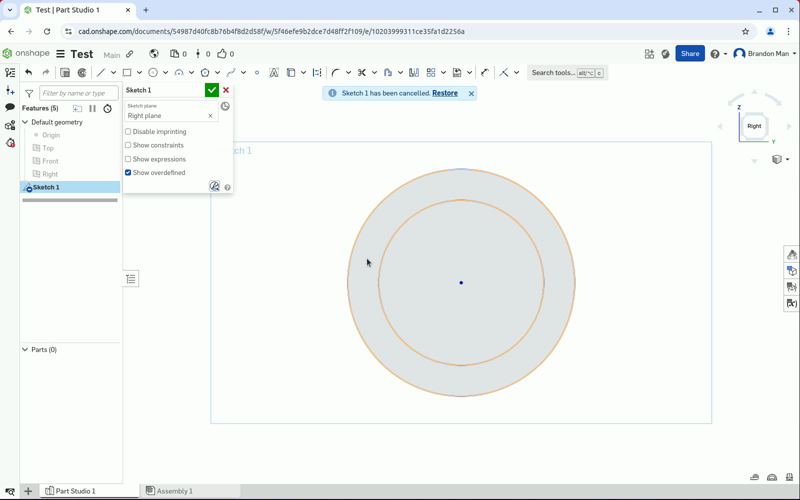
click(367, 258)
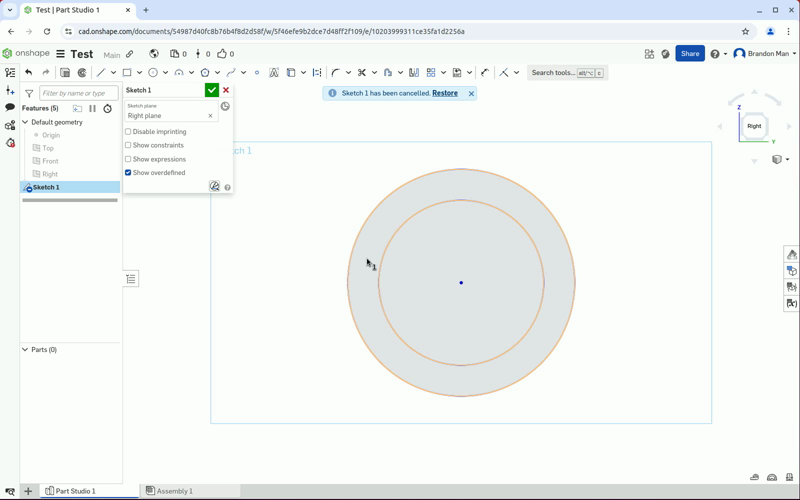
mouse_move(73, 352)
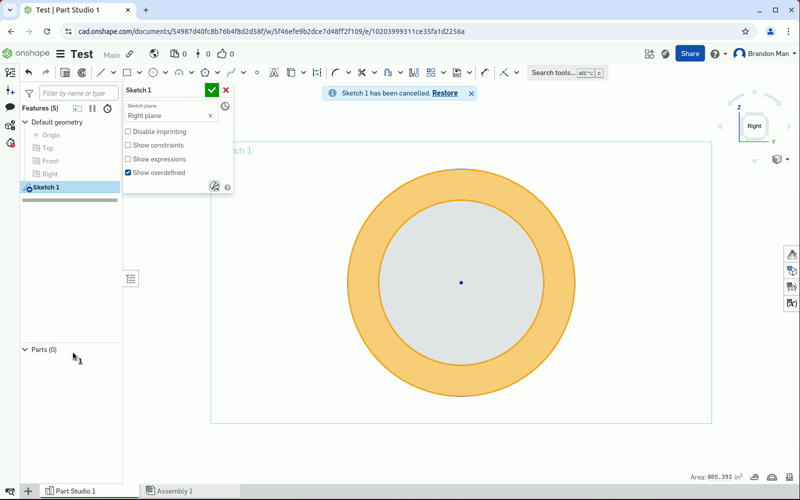
key(shift+y)
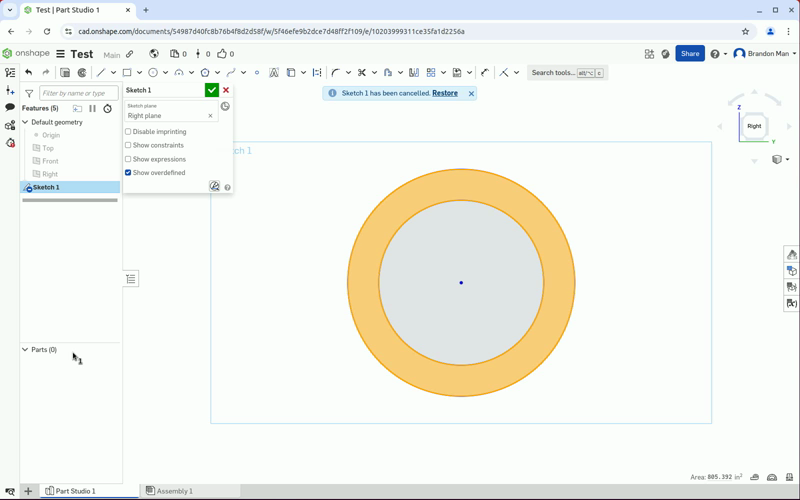
key(shift+e)
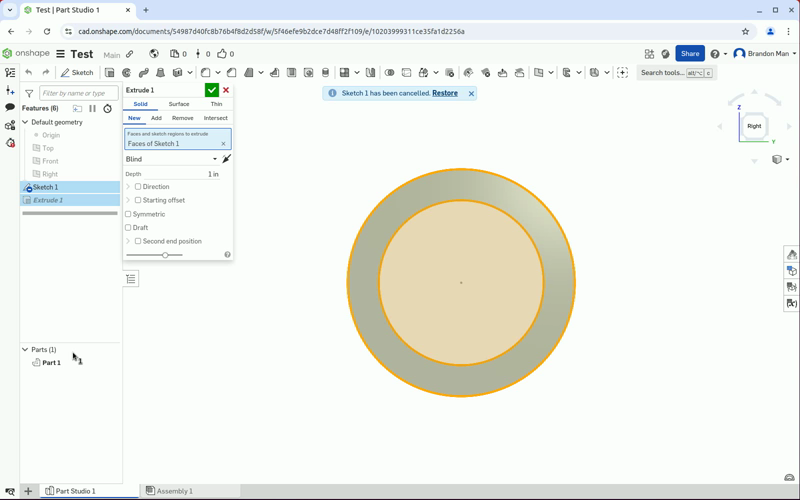
mouse_move(143, 106)
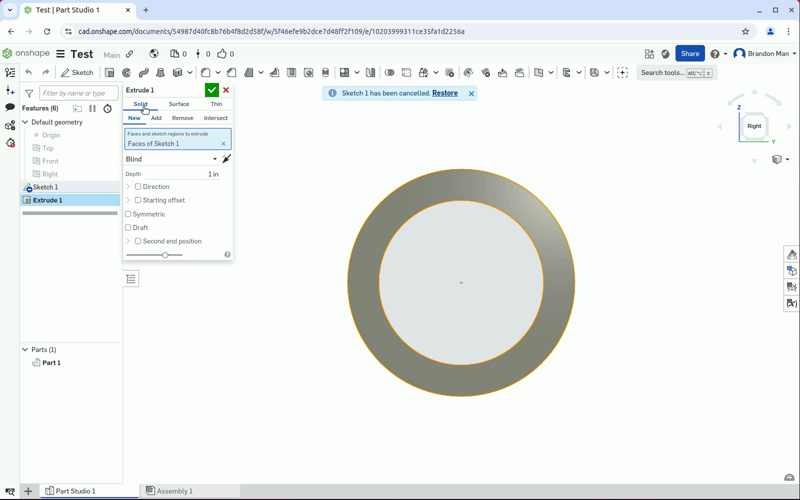
click(143, 106)
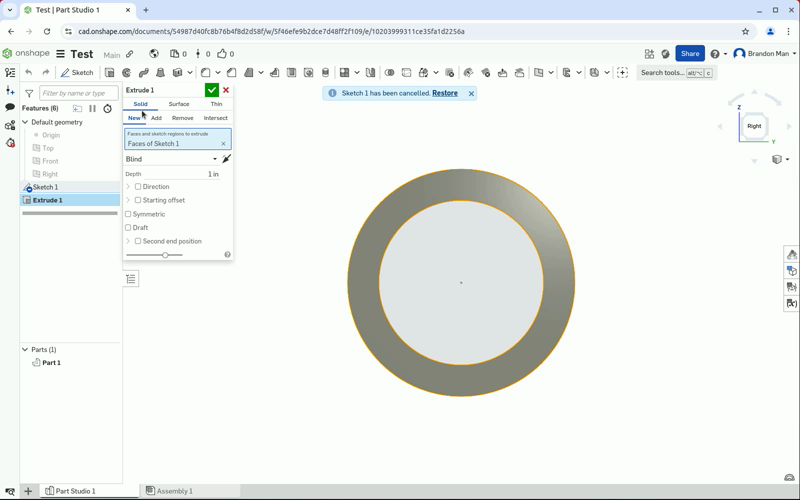
mouse_move(137, 120)
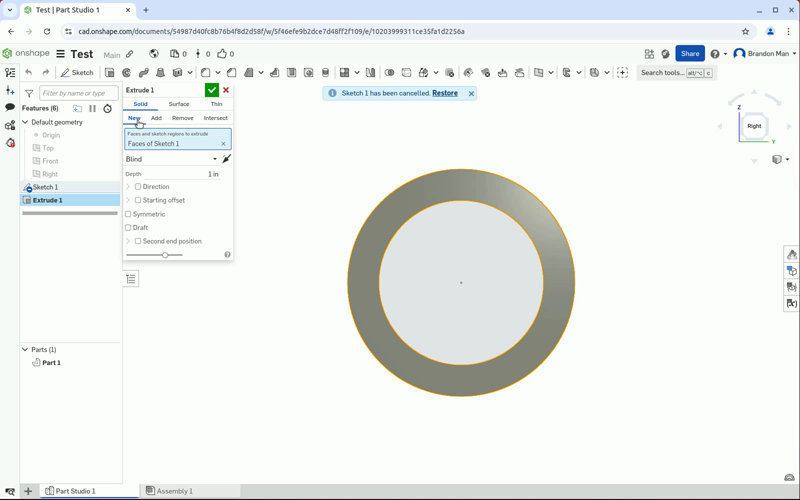
click(137, 120)
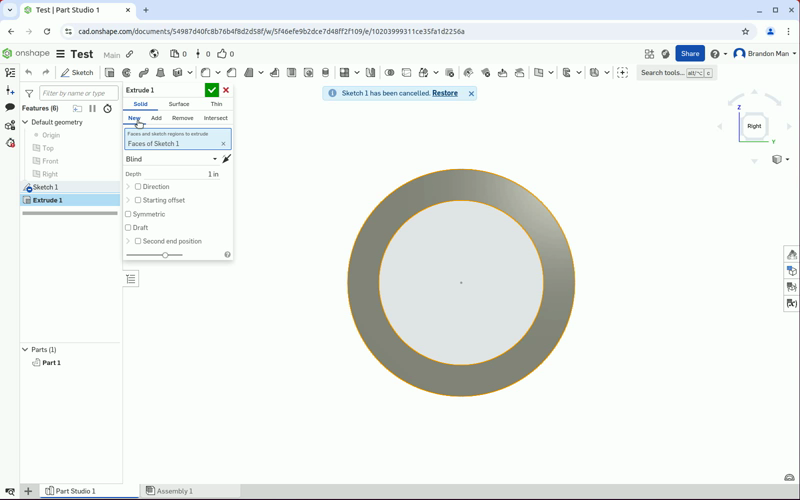
key(tab, 4)
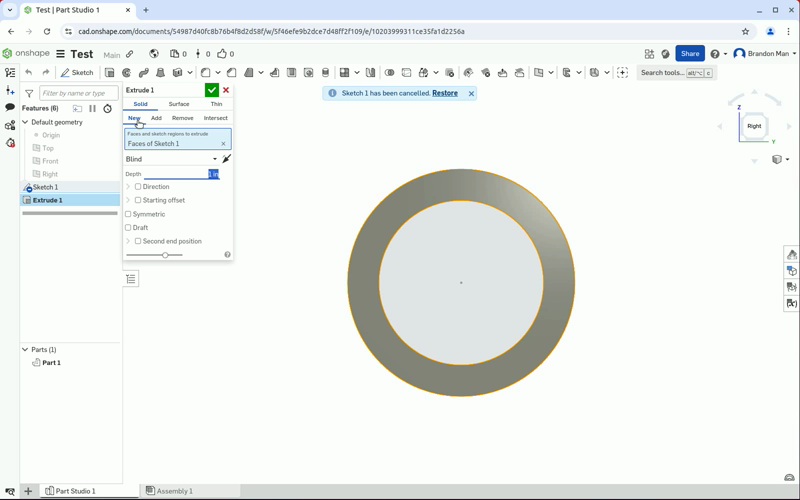
text(-0.722)
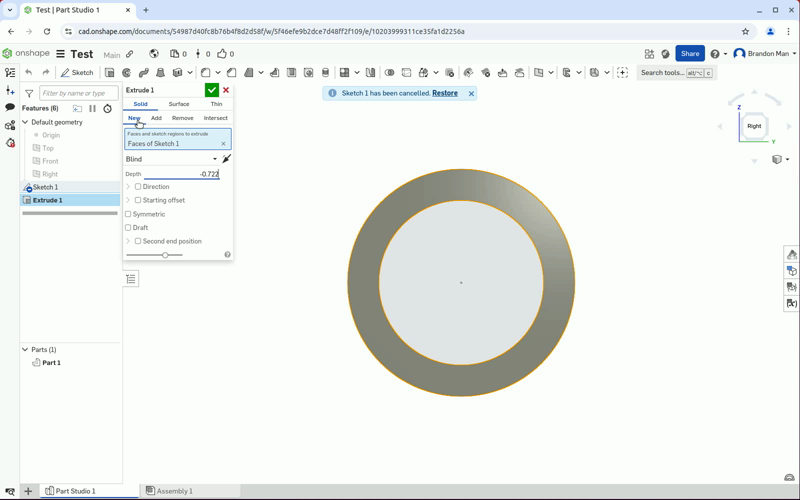
key(enter)
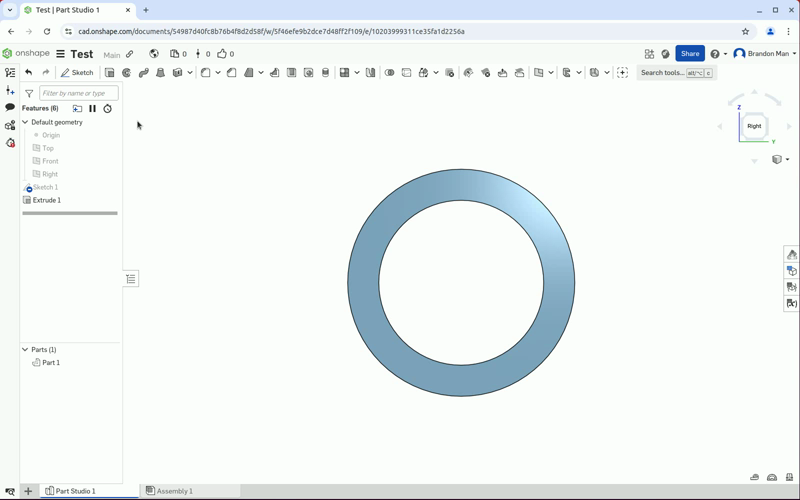
key(shift+h)
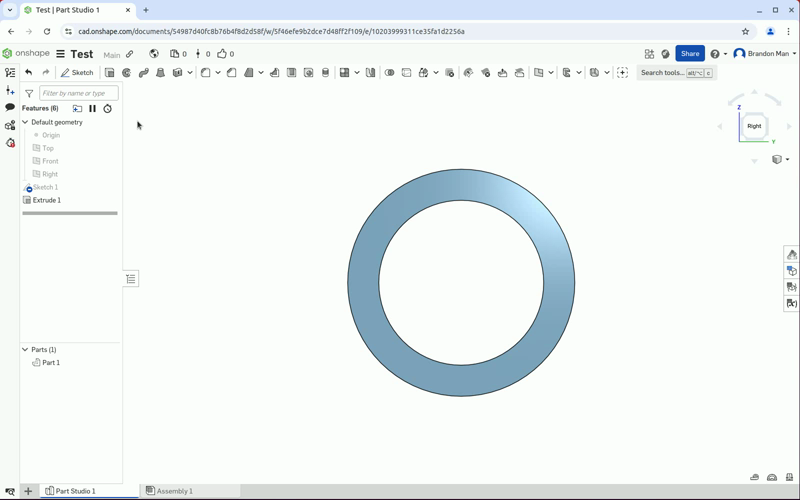
key(shift+h)
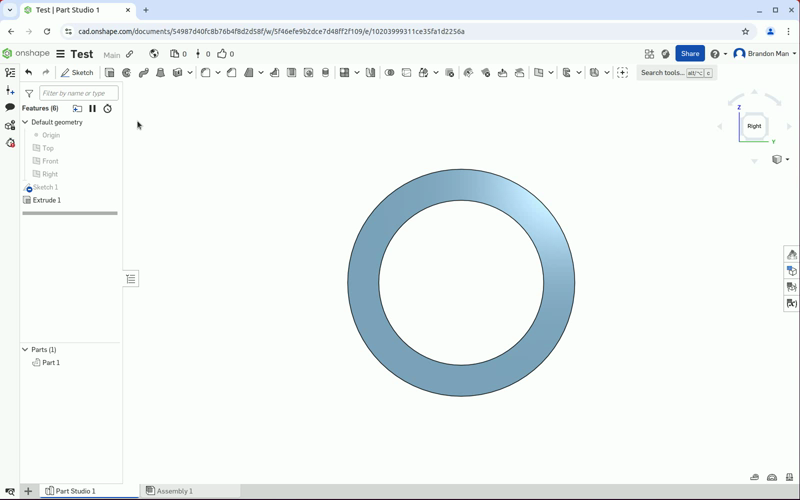
mouse_move(73, 189)
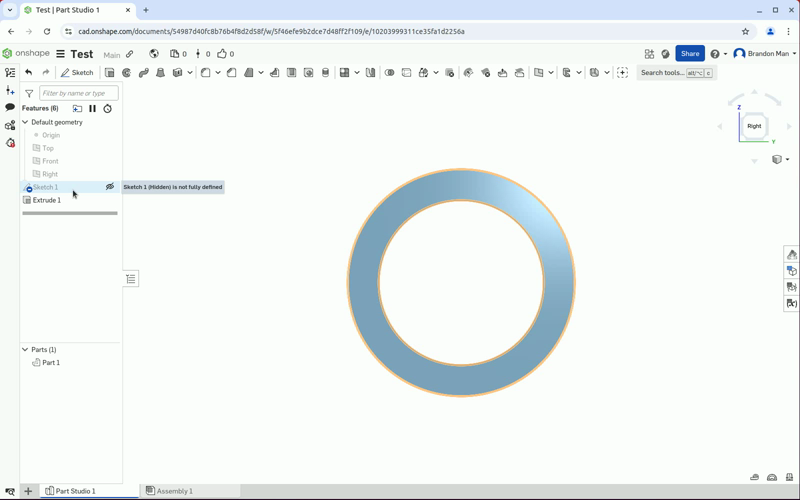
click(73, 189)
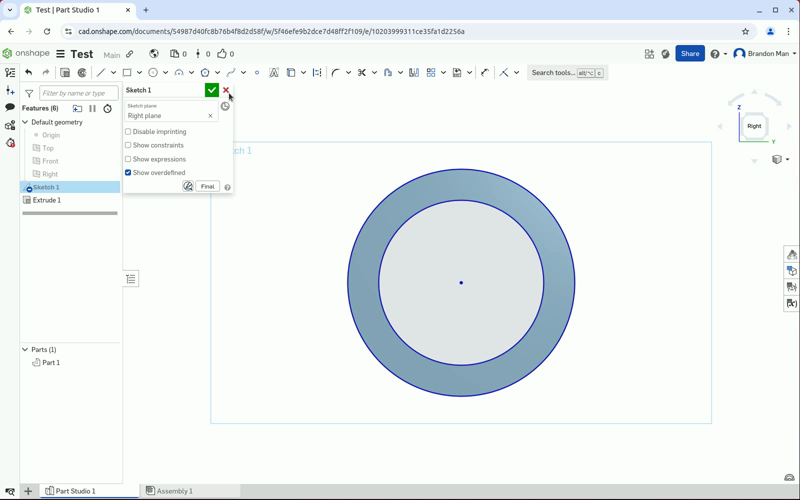
mouse_move(229, 92)
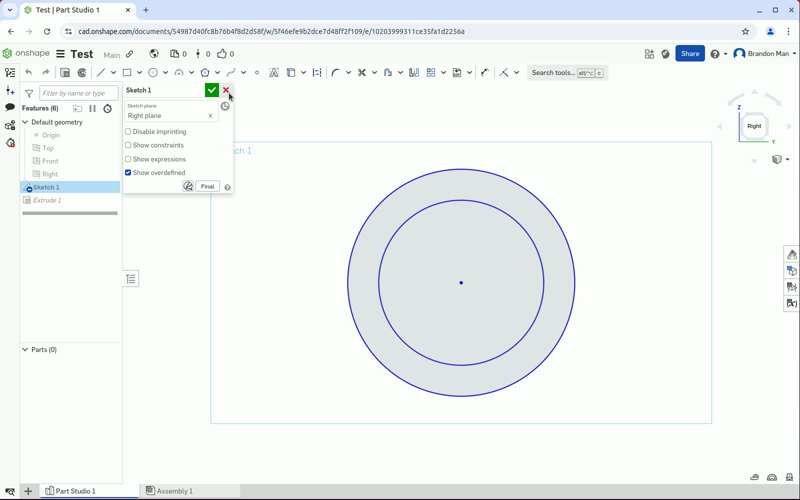
click(229, 92)
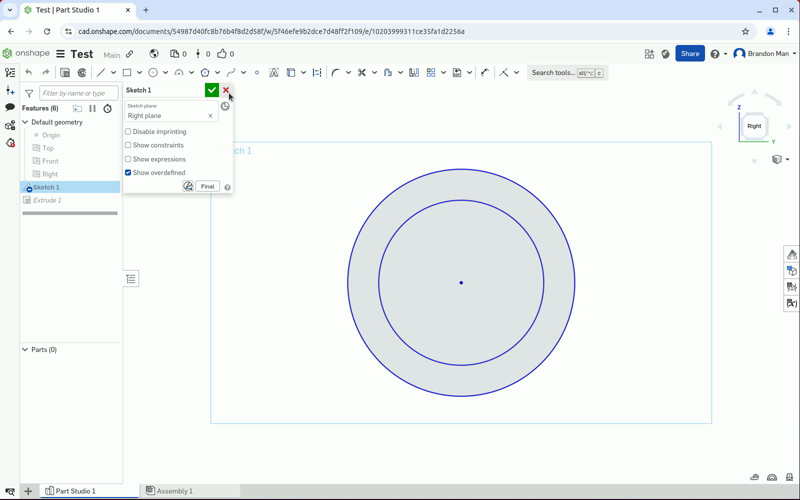
key(shift+s)
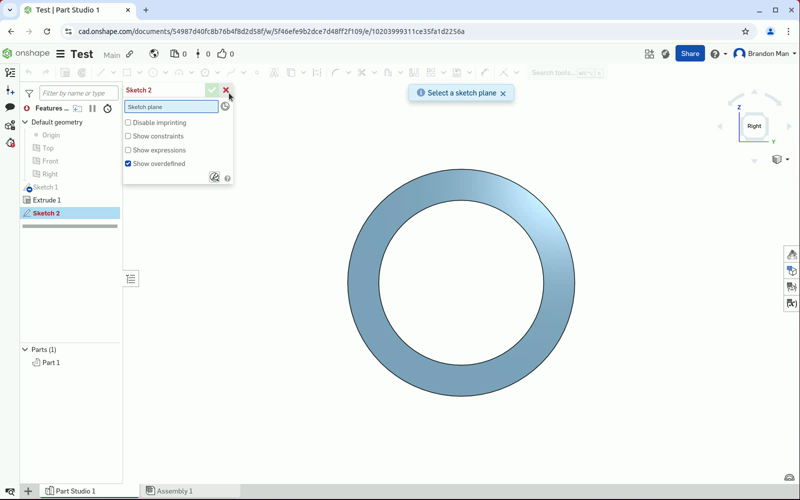
mouse_move(73, 176)
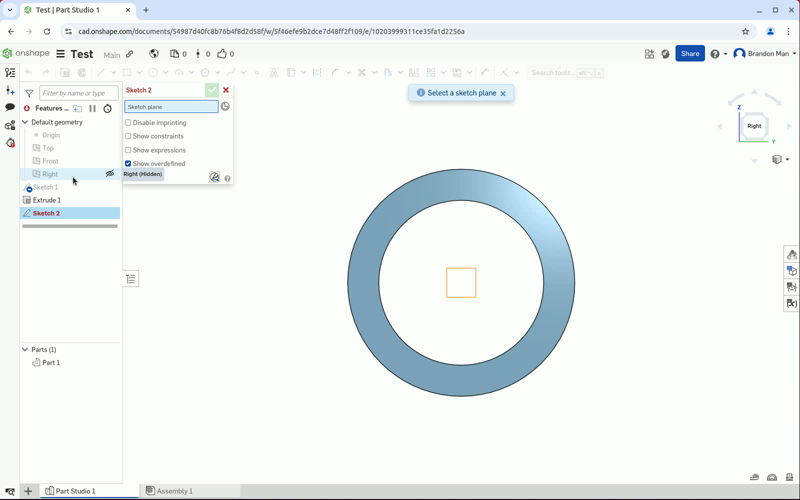
click(73, 176)
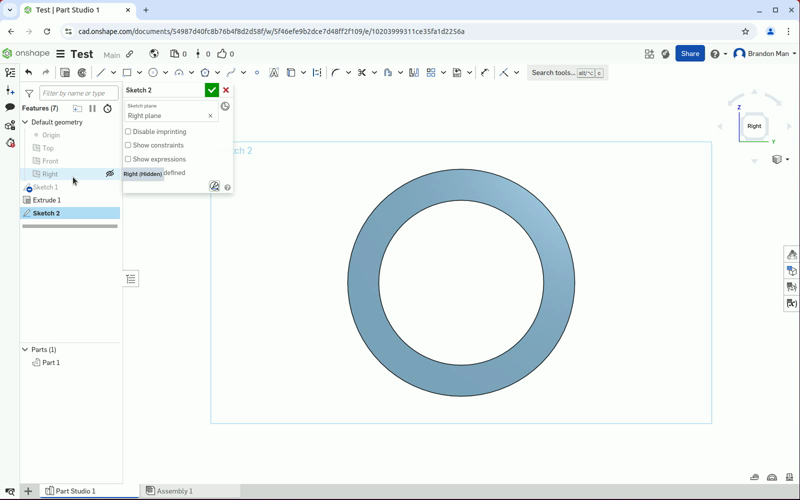
mouse_move(73, 352)
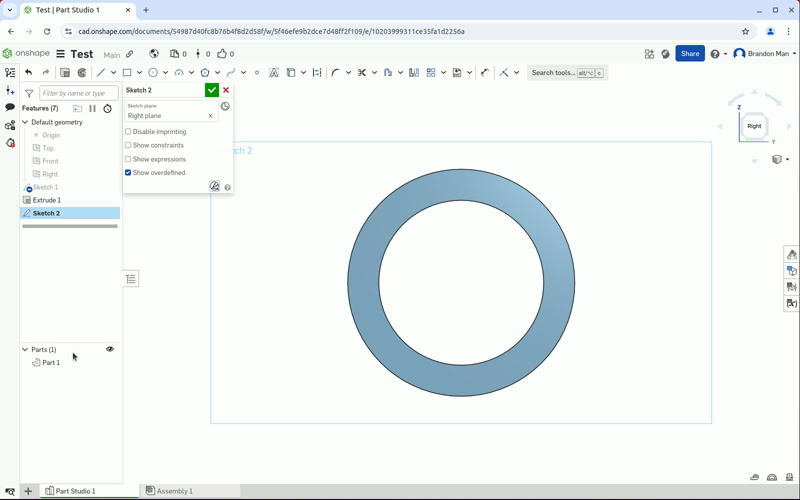
key(y)
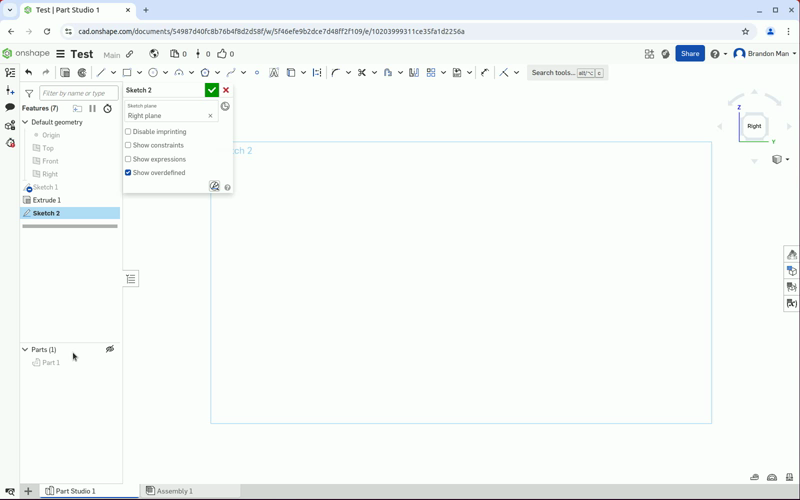
key(c)
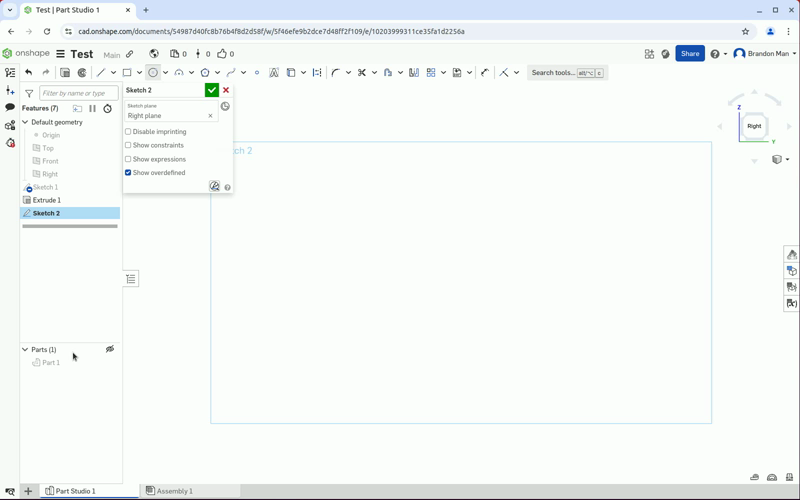
key_down(shift)
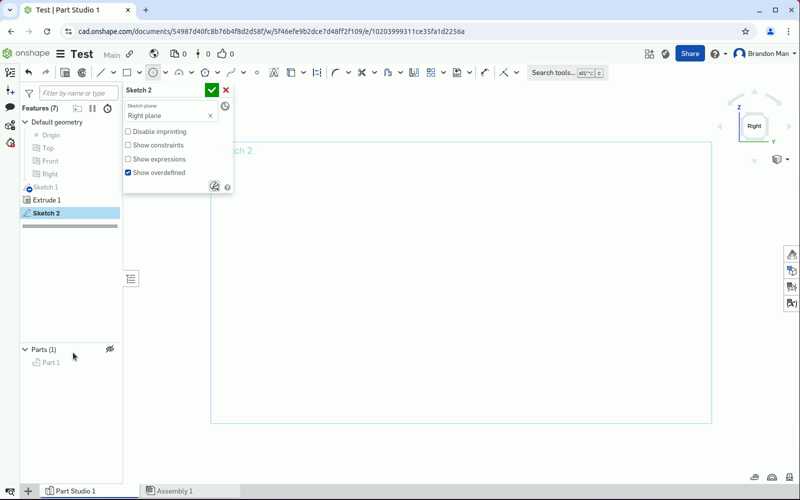
mouse_move(461, 184)
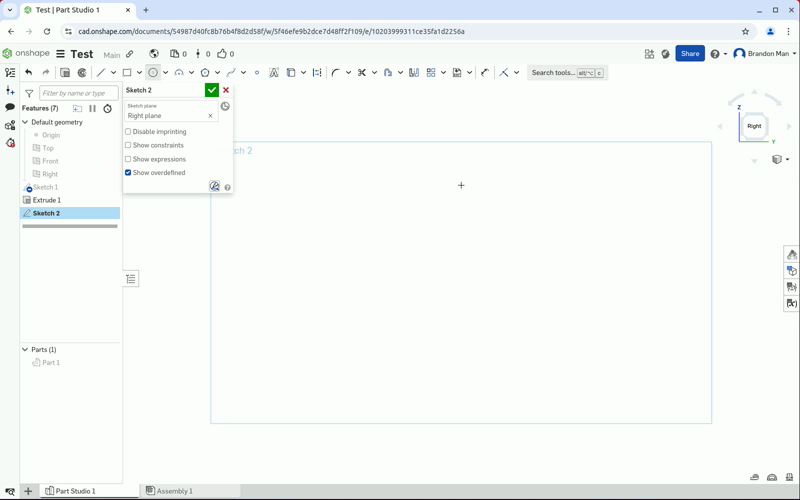
click(461, 184)
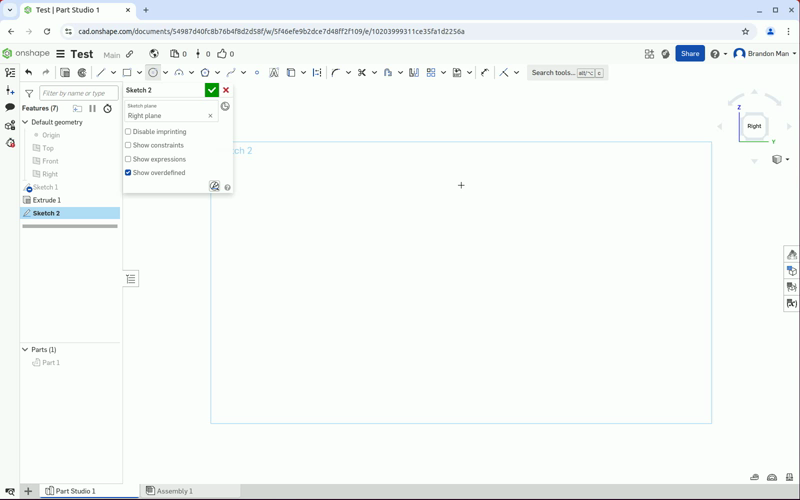
key_up(shift)
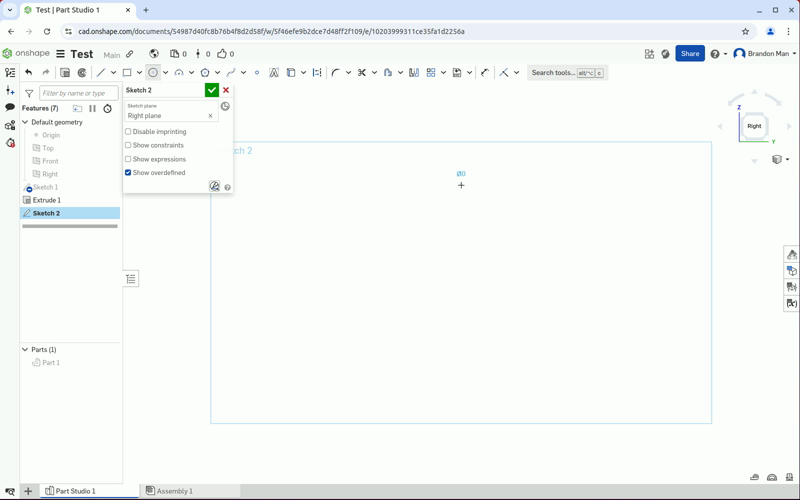
mouse_move(466, 184)
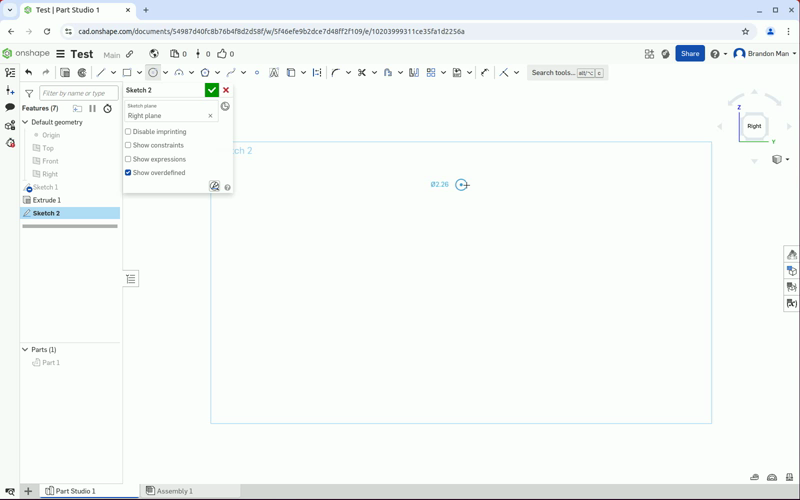
click(466, 184)
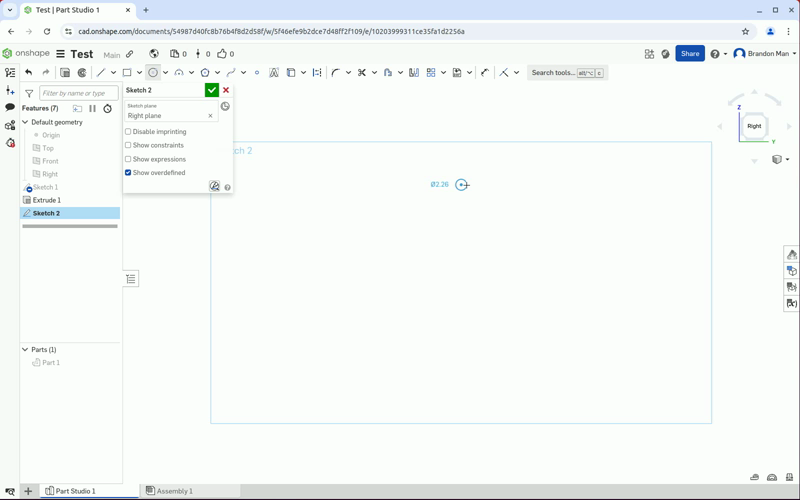
key(esc)
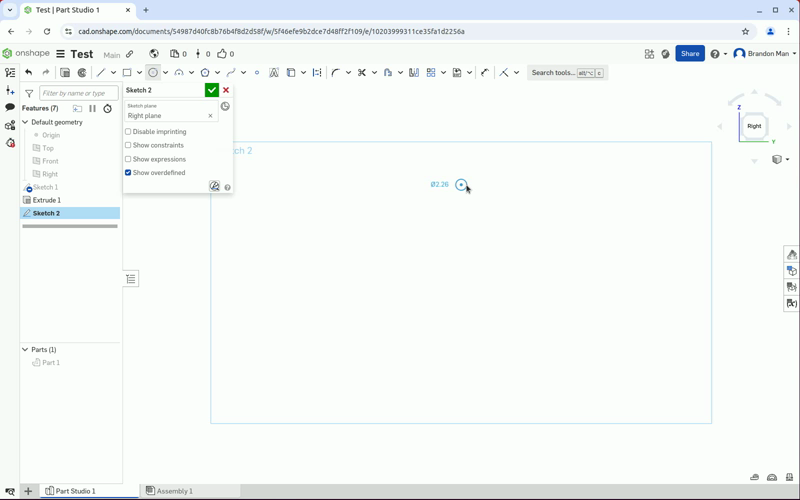
mouse_move(456, 186)
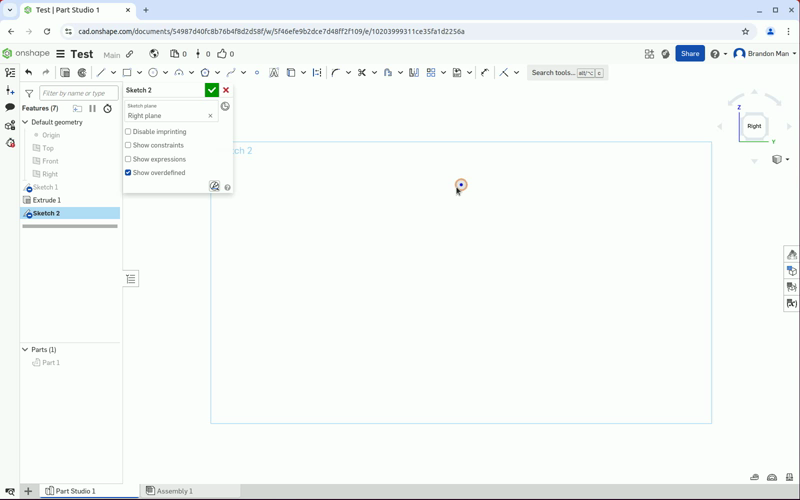
scroll(6)
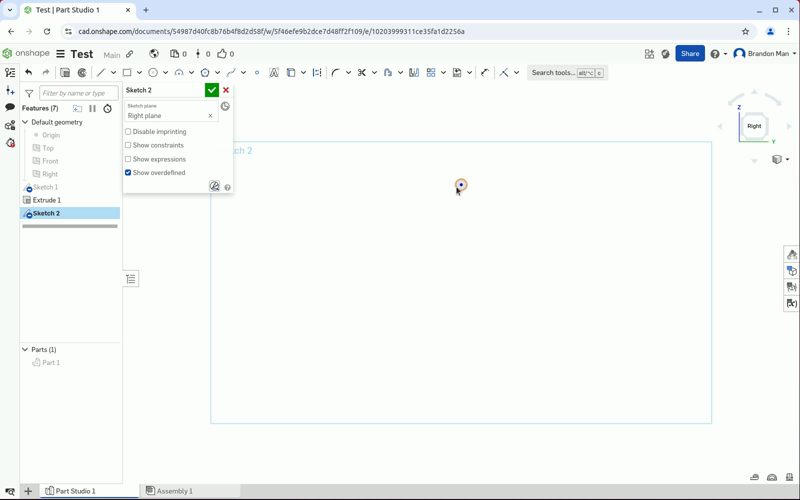
scroll(6)
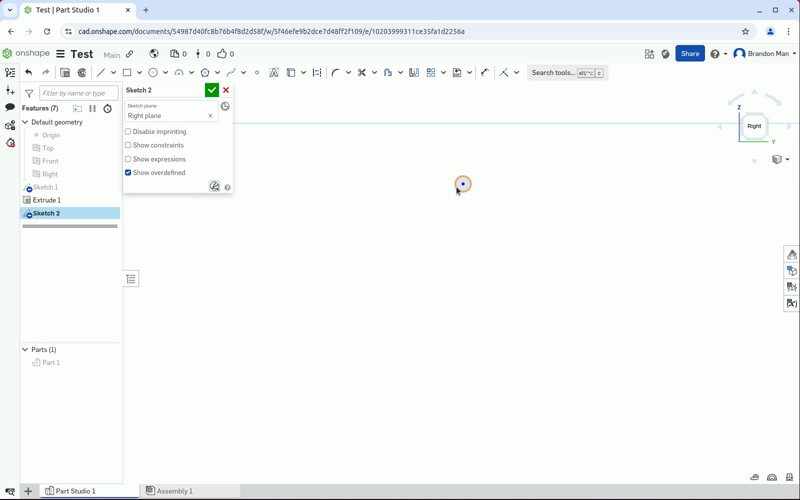
scroll(6)
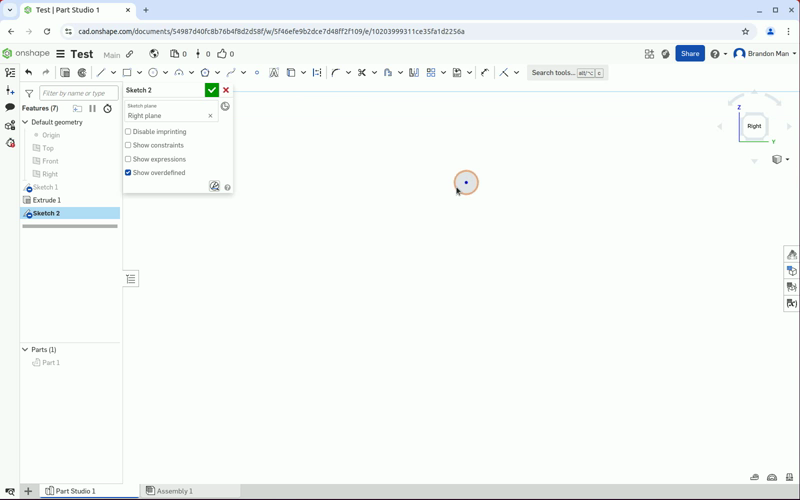
scroll(6)
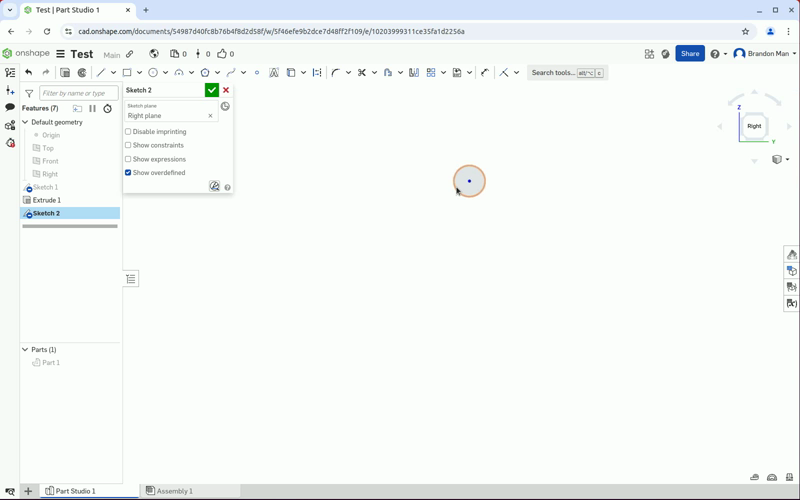
scroll(6)
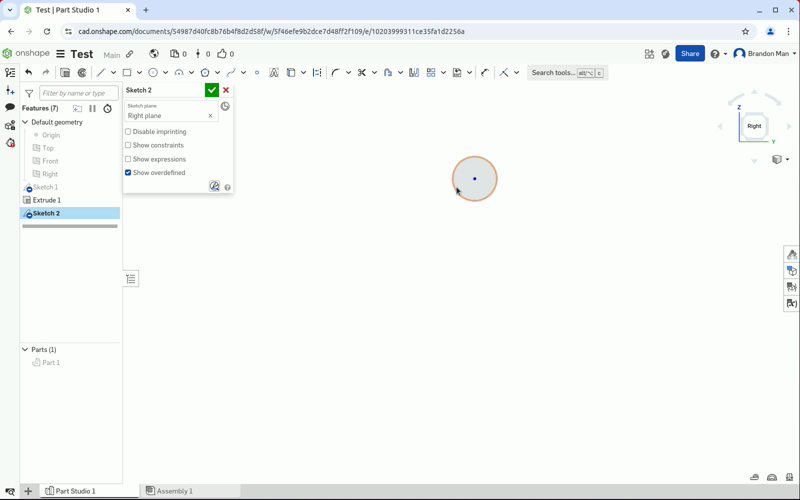
scroll(6)
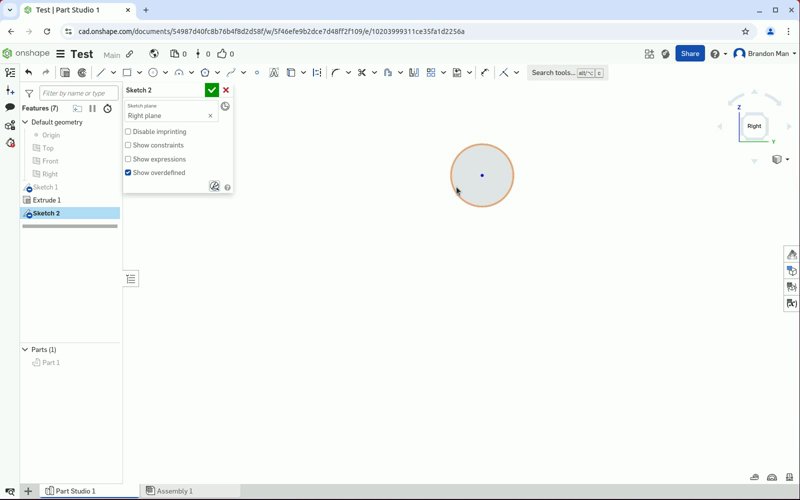
scroll(6)
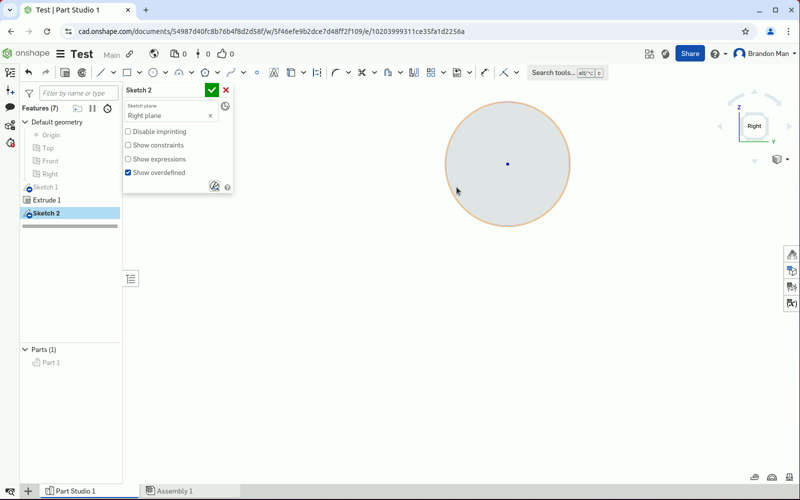
click(456, 186)
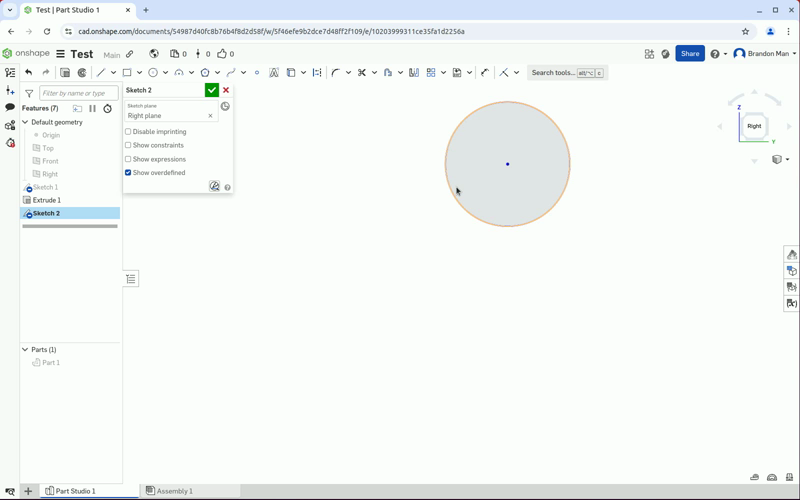
scroll(-6)
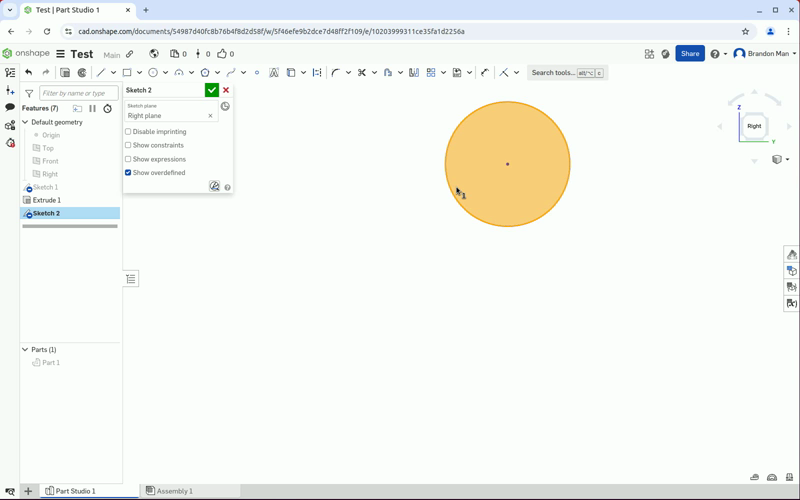
scroll(-6)
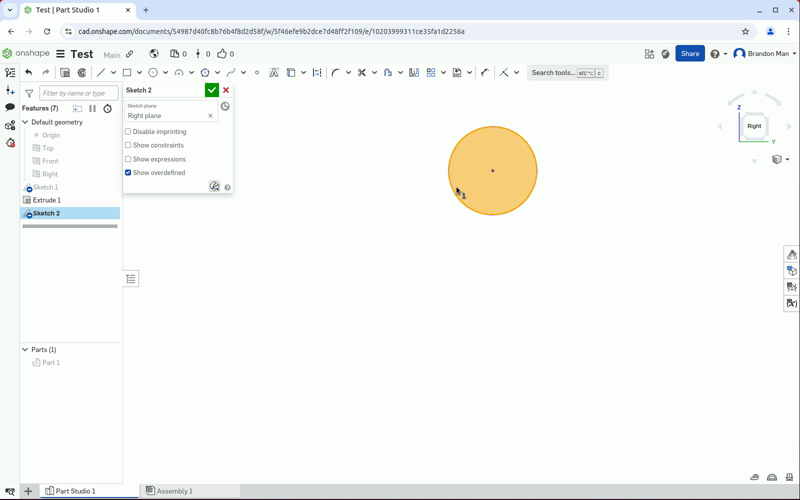
scroll(-6)
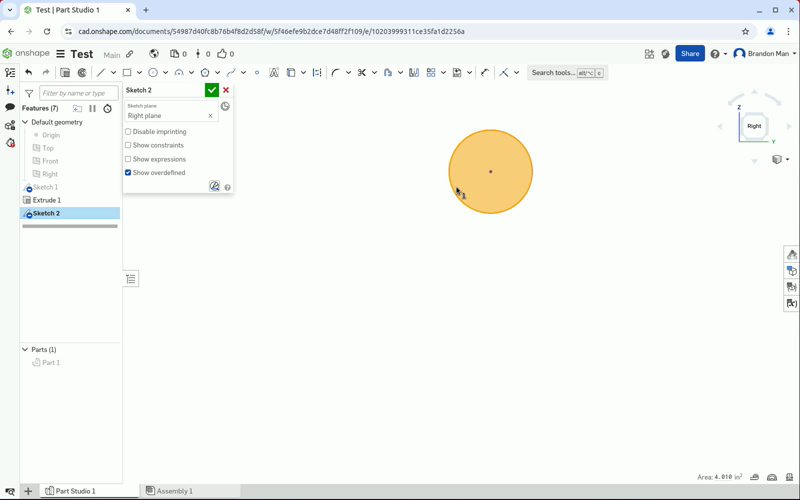
scroll(-6)
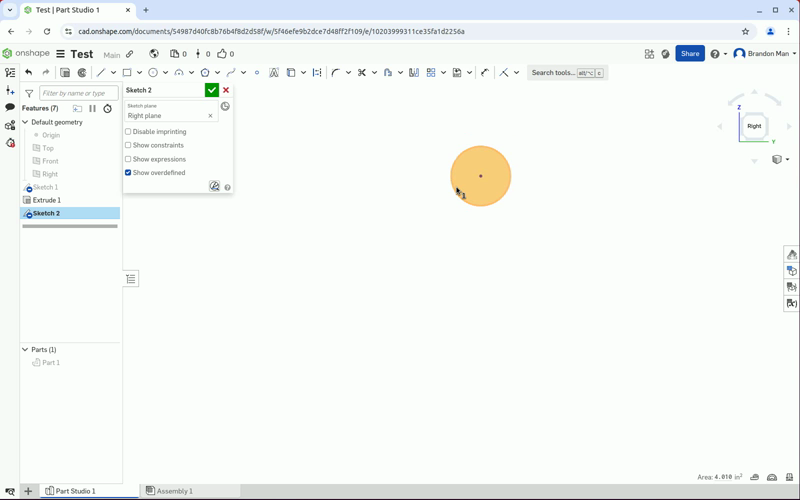
scroll(-6)
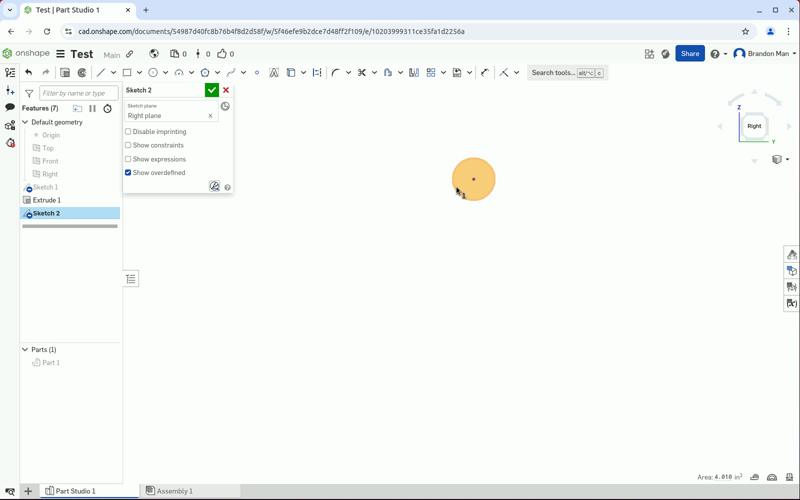
scroll(-6)
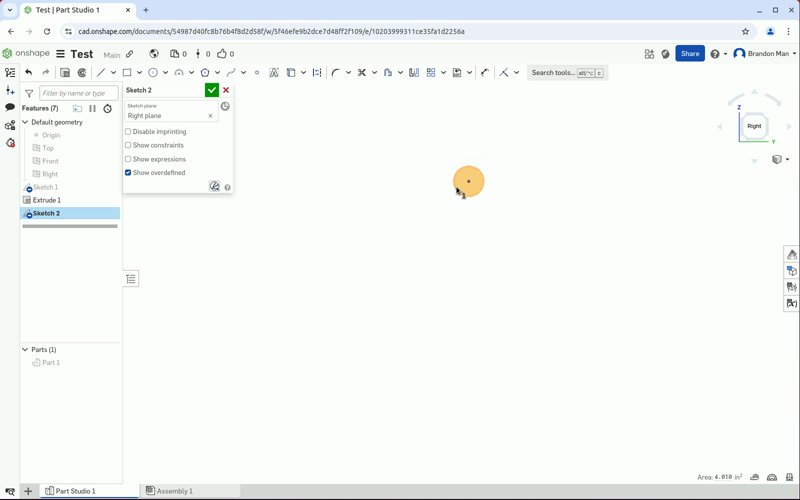
scroll(-6)
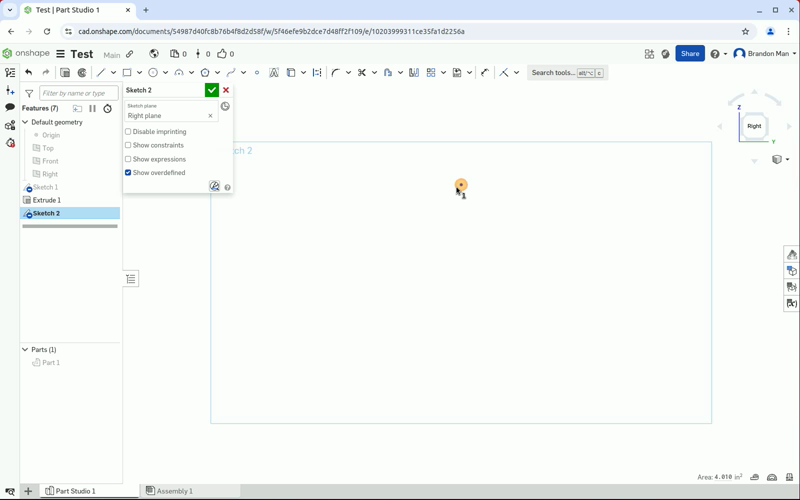
mouse_move(73, 352)
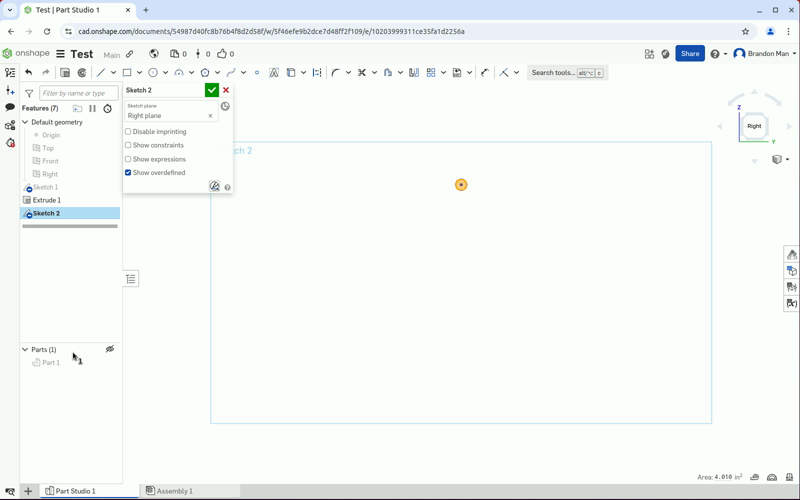
key(shift+y)
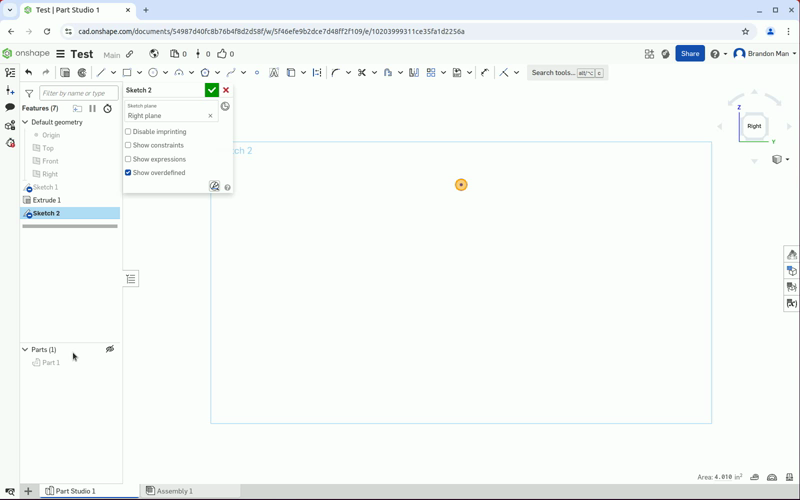
key(shift+e)
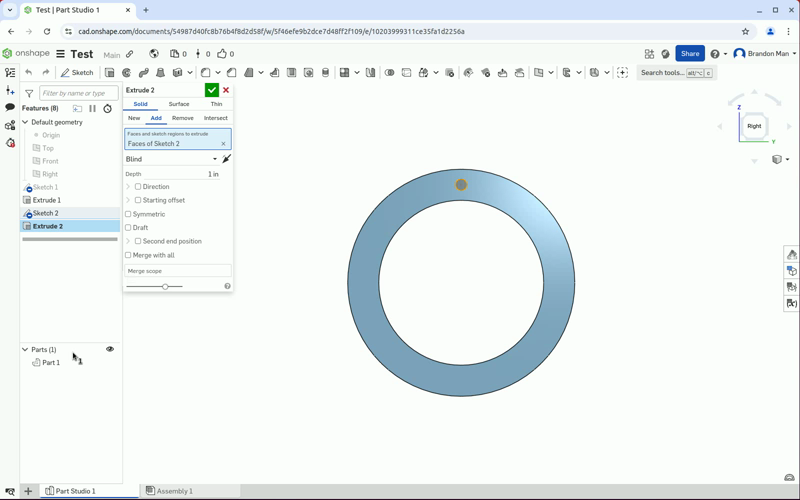
mouse_move(143, 106)
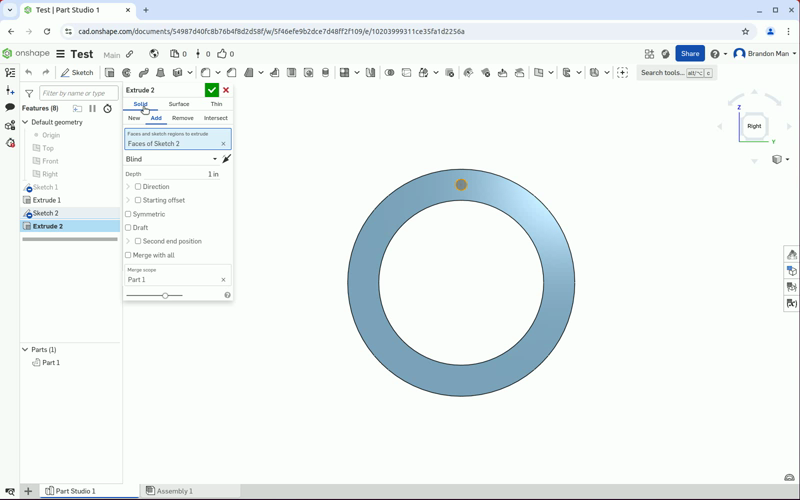
click(143, 106)
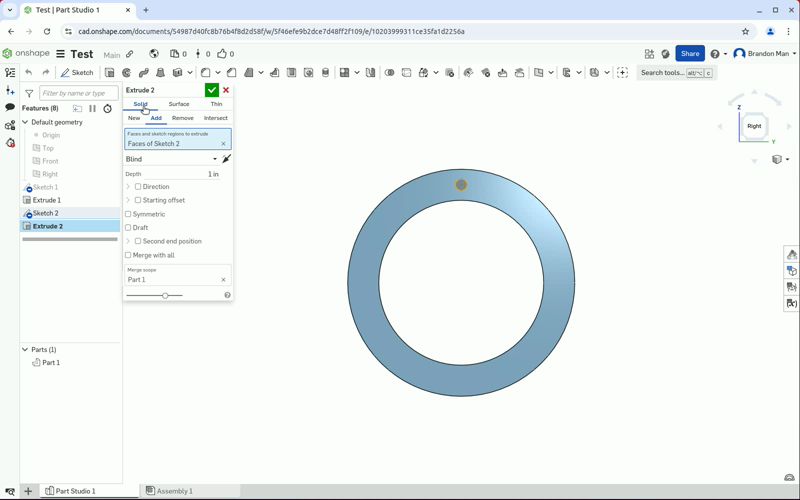
mouse_move(186, 120)
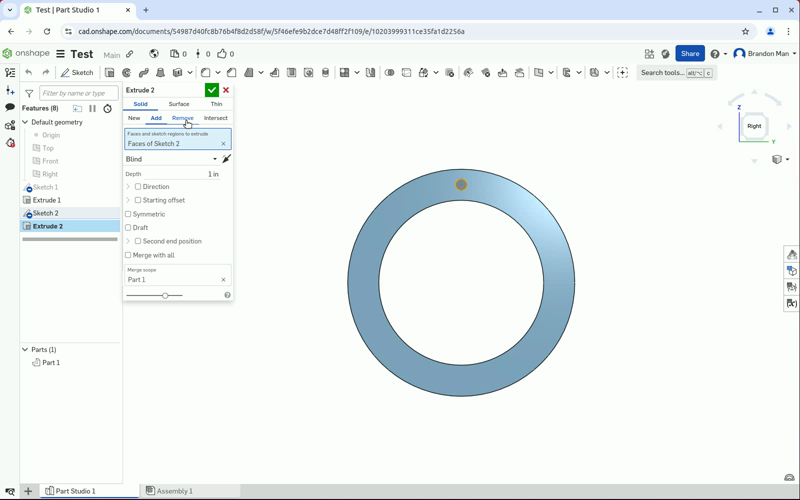
click(186, 120)
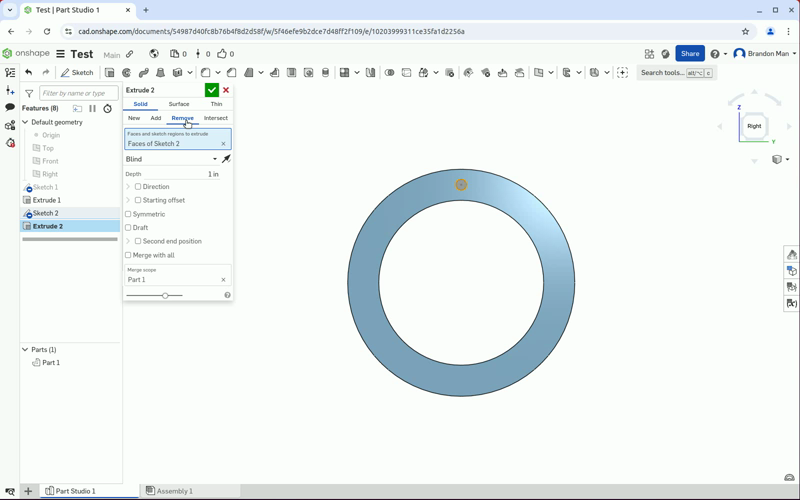
key(tab, 4)
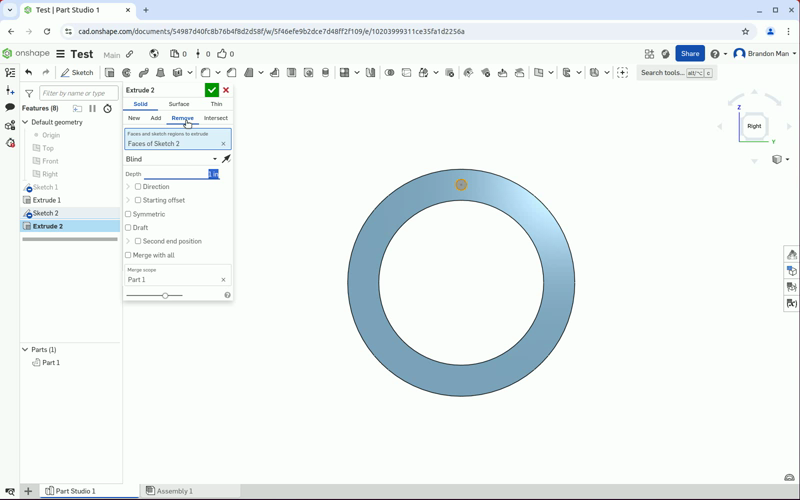
text(0.963)
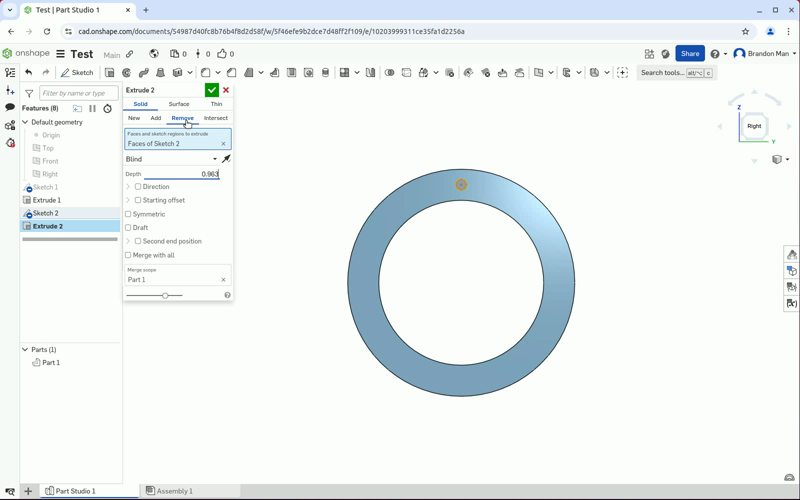
key(tab, 6)
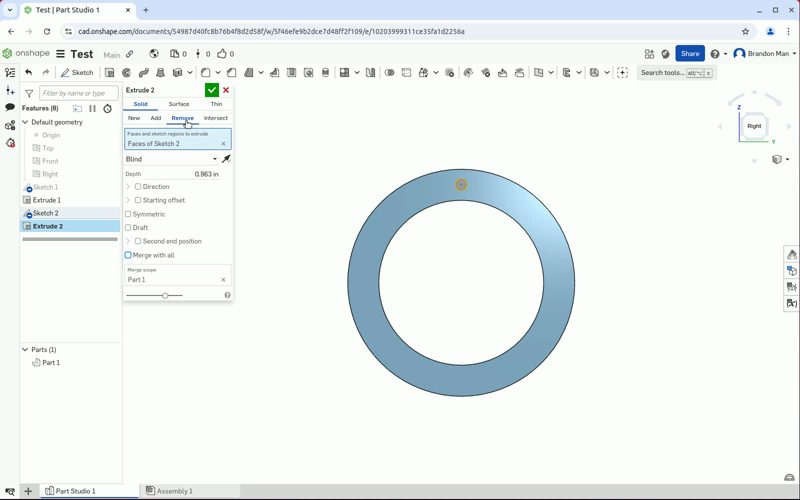
key(space)
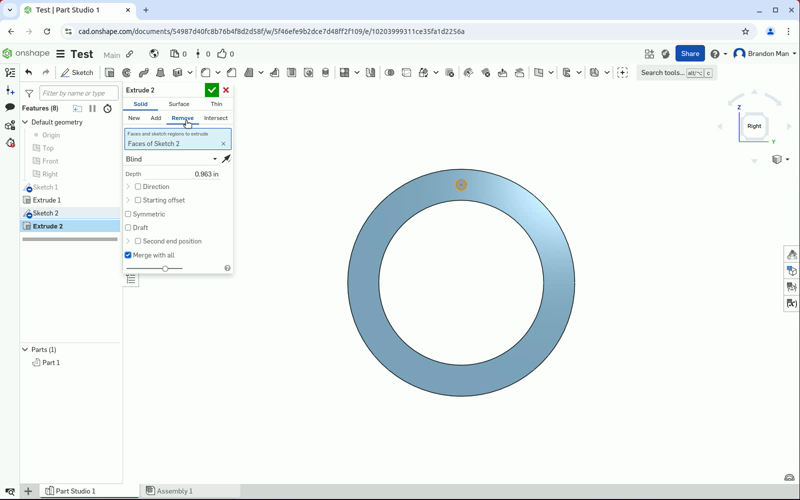
key(enter)
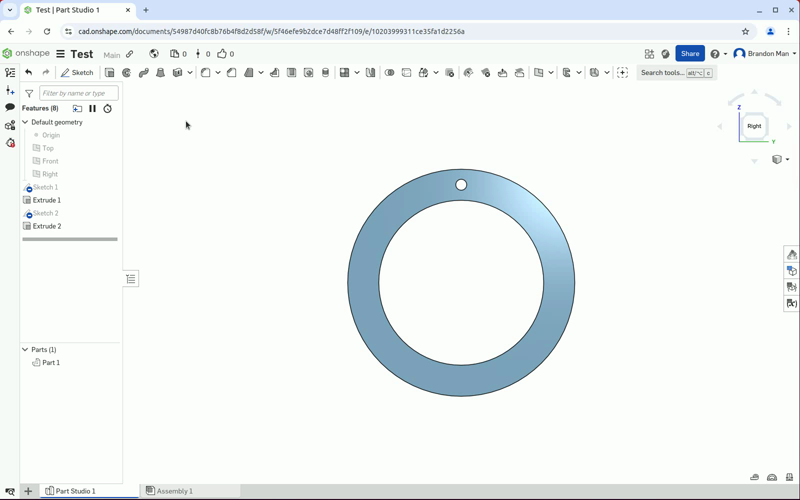
key(shift+h)
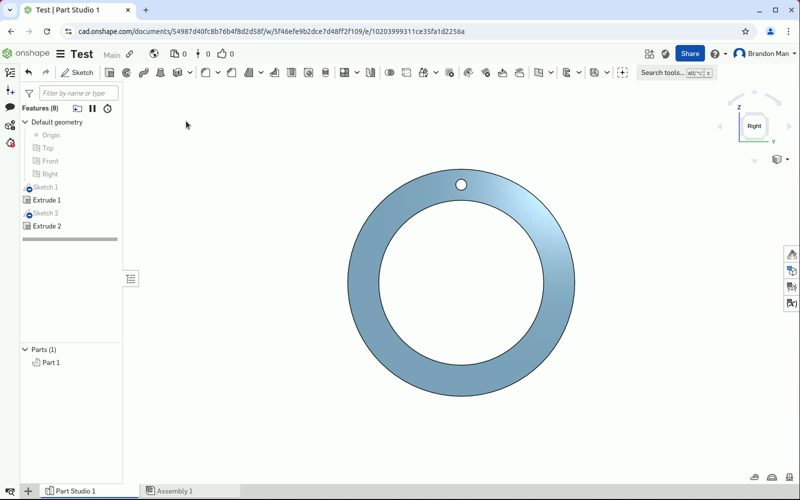
key(shift+h)
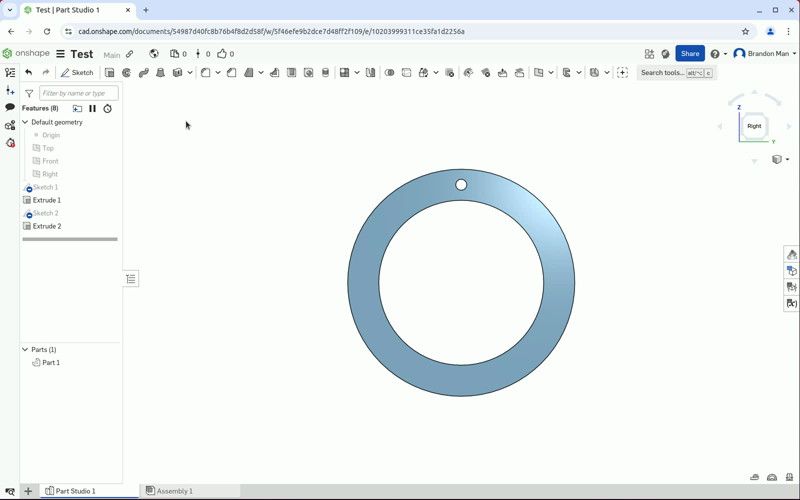
mouse_move(73, 189)
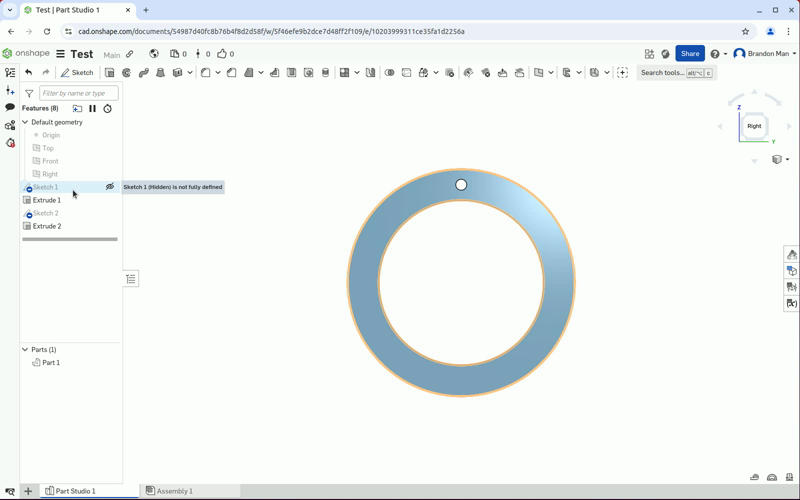
click(73, 189)
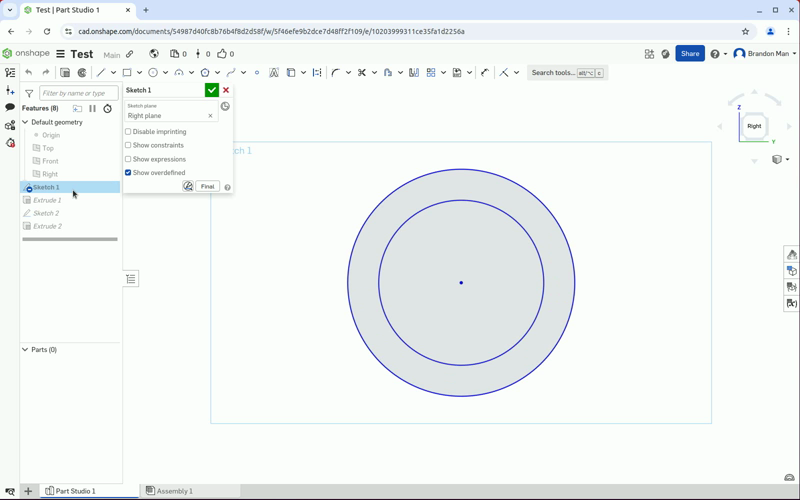
mouse_move(229, 92)
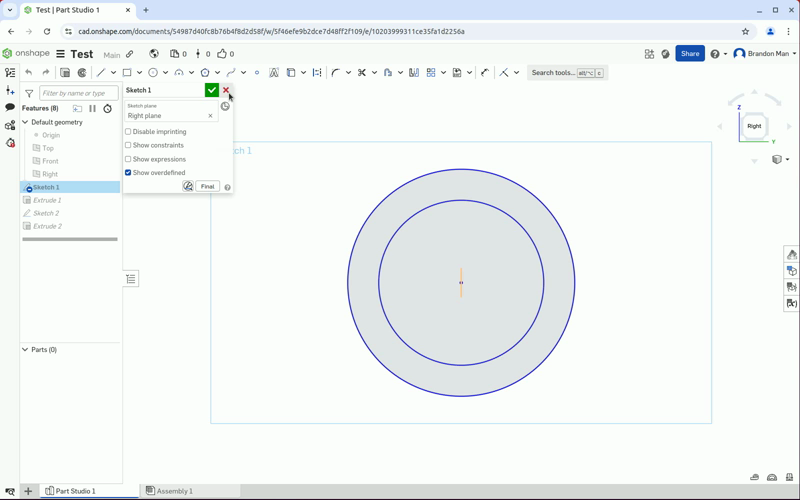
click(229, 92)
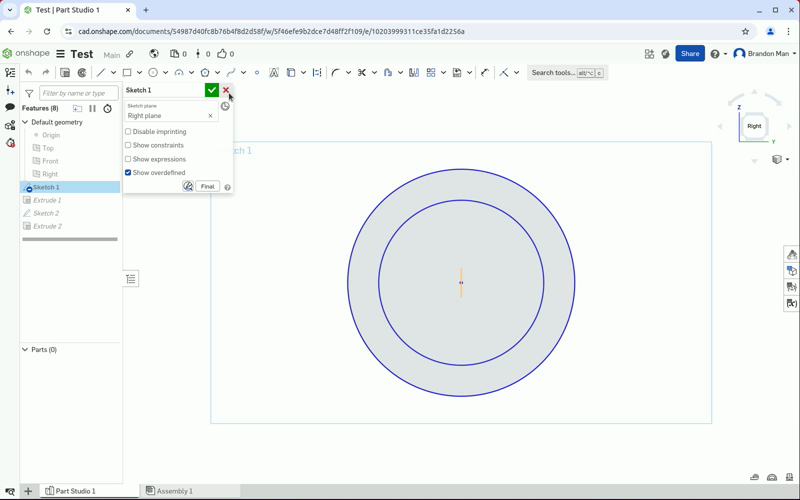
key(shift+s)
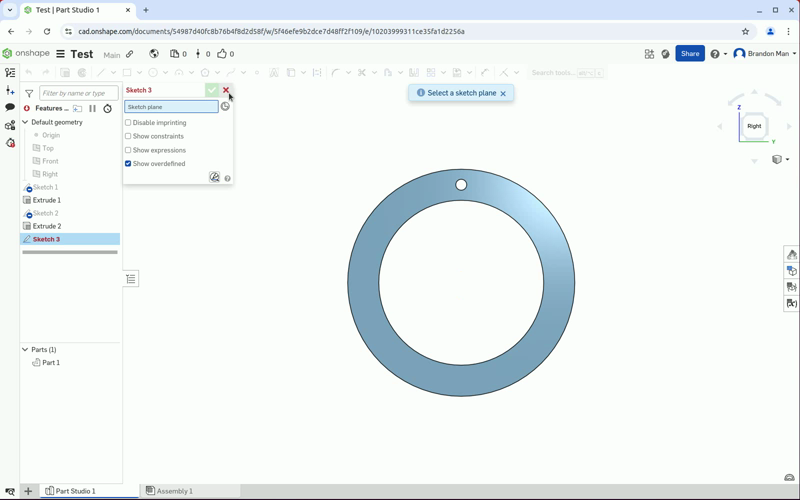
mouse_move(73, 176)
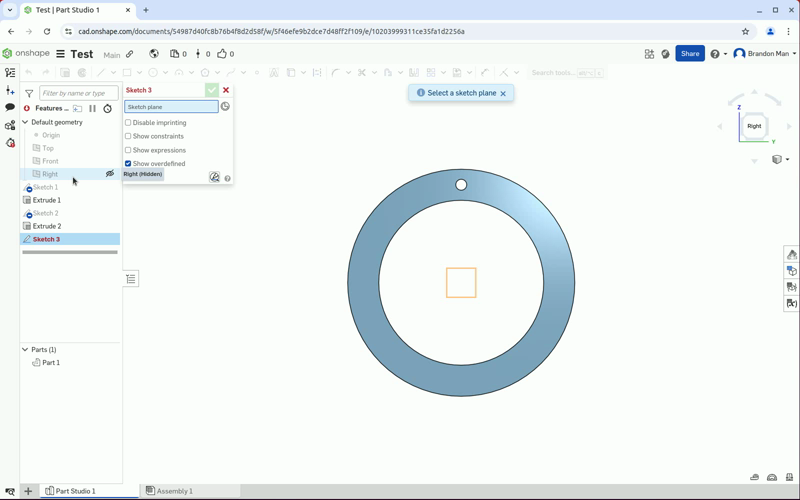
click(73, 176)
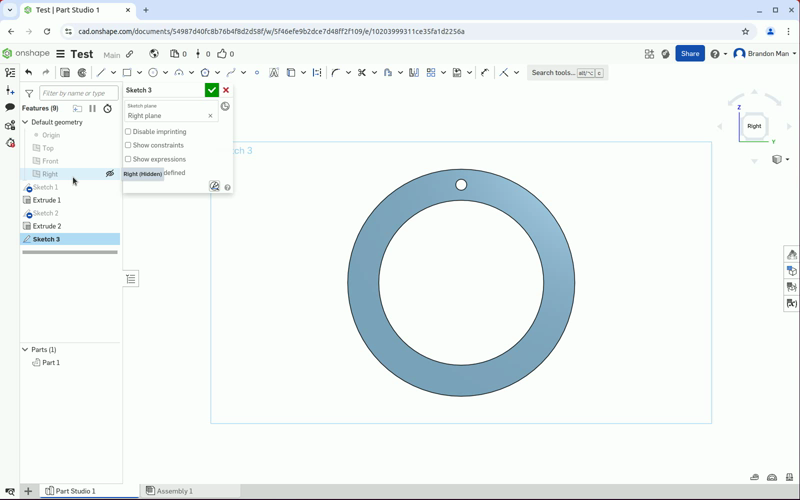
mouse_move(73, 352)
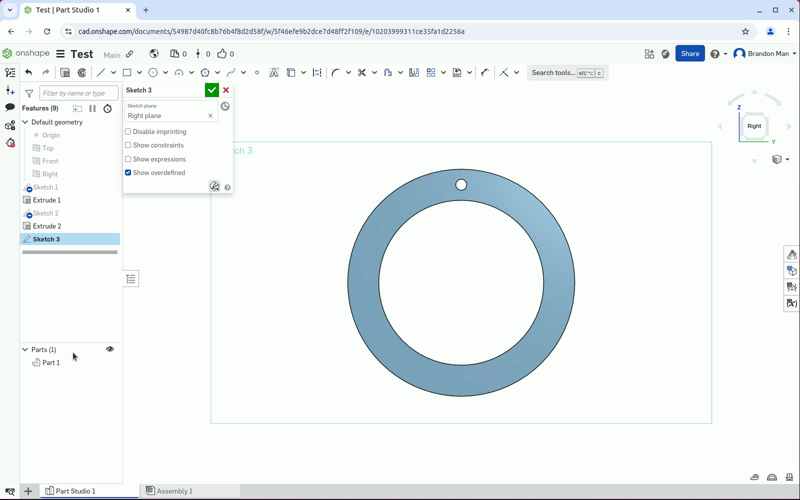
key(y)
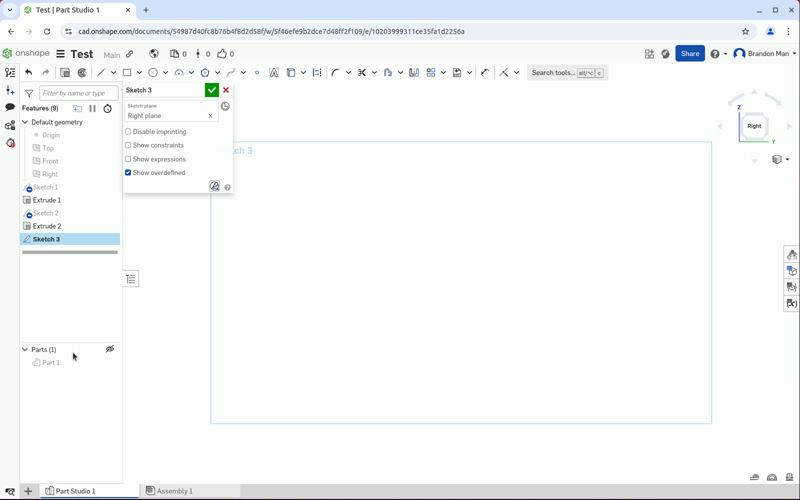
key(c)
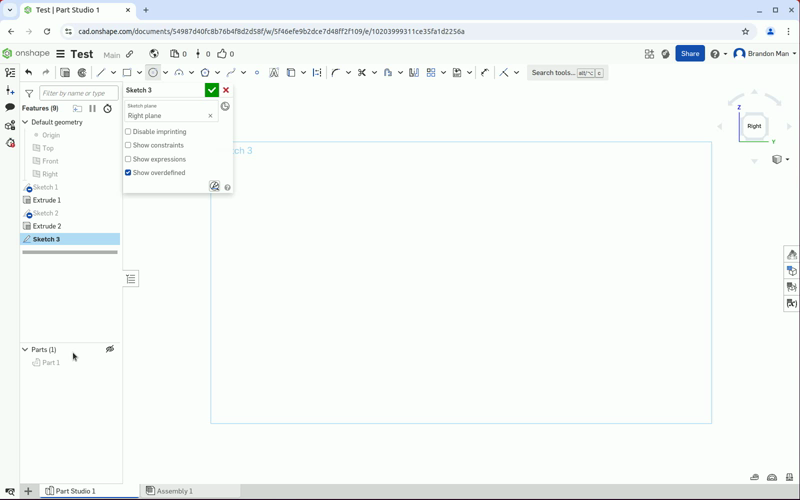
key_down(shift)
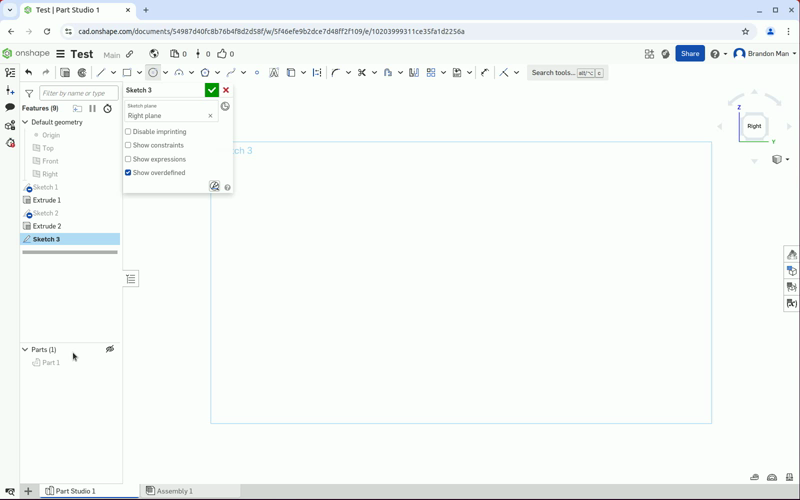
mouse_move(362, 282)
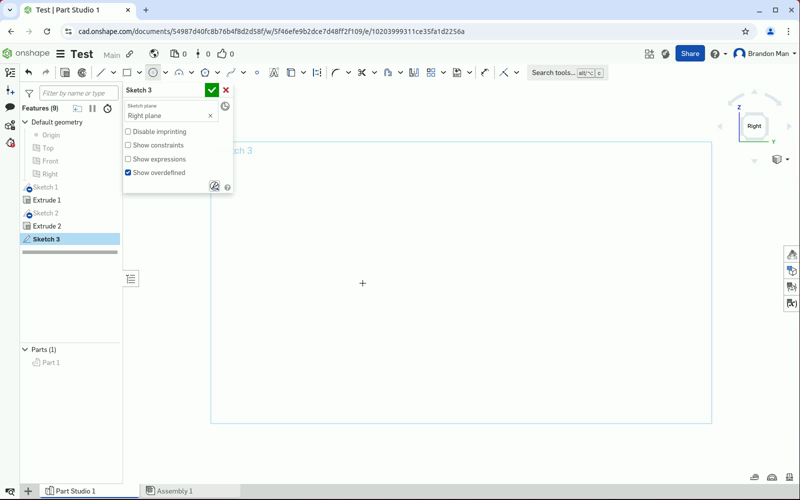
click(362, 282)
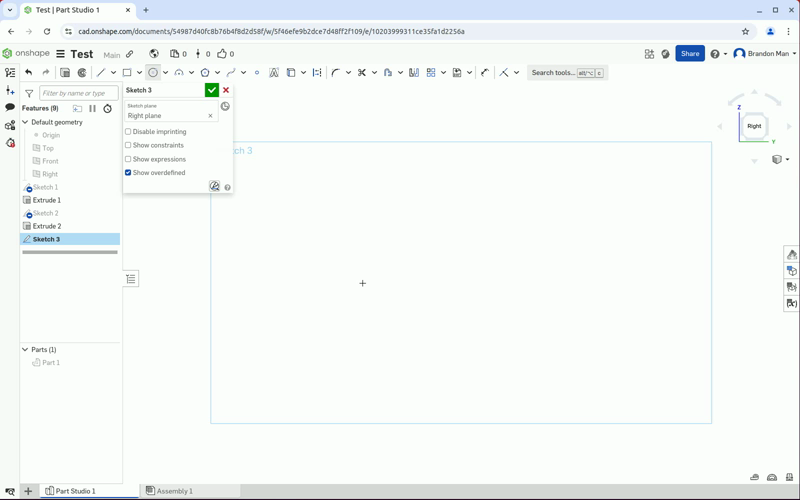
key_up(shift)
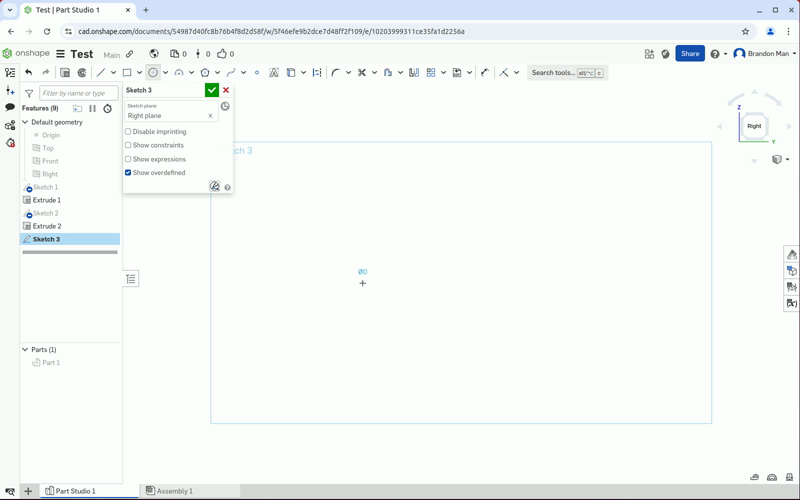
mouse_move(368, 282)
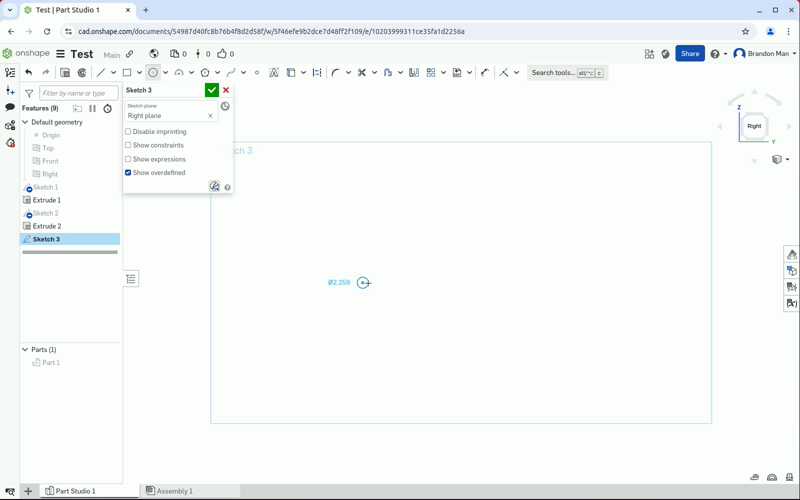
click(368, 282)
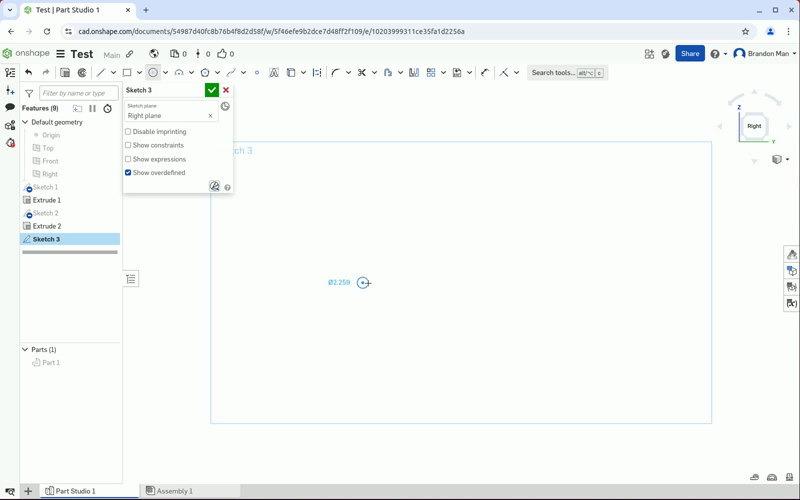
key(esc)
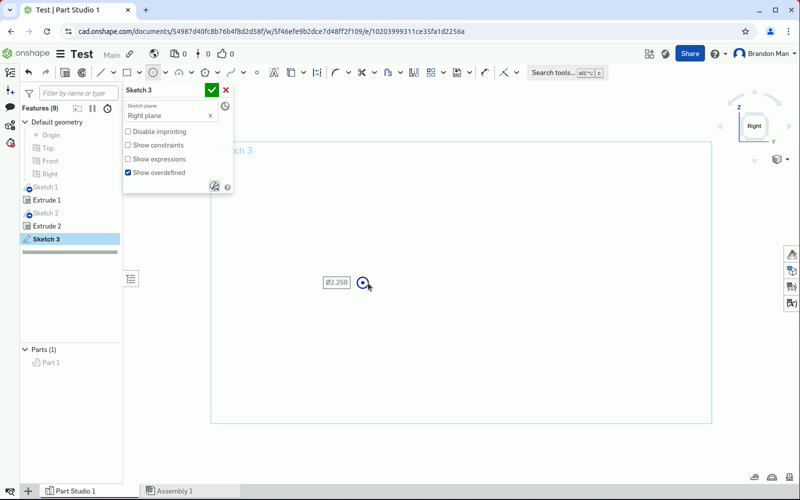
mouse_move(364, 282)
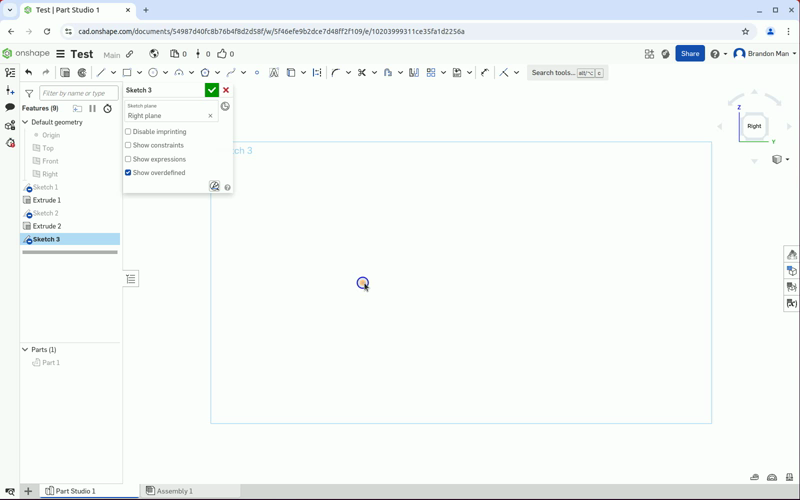
scroll(6)
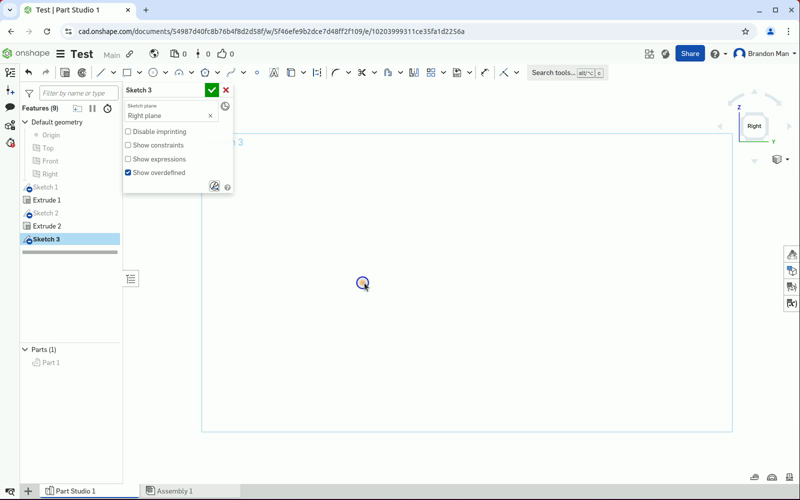
scroll(6)
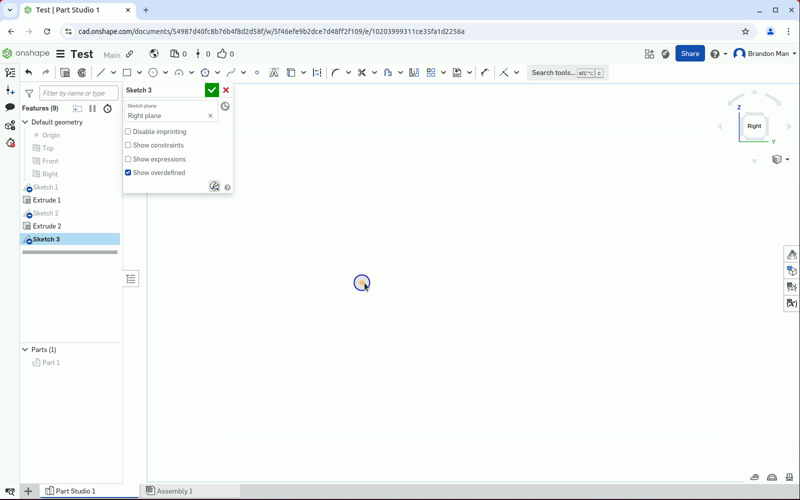
scroll(6)
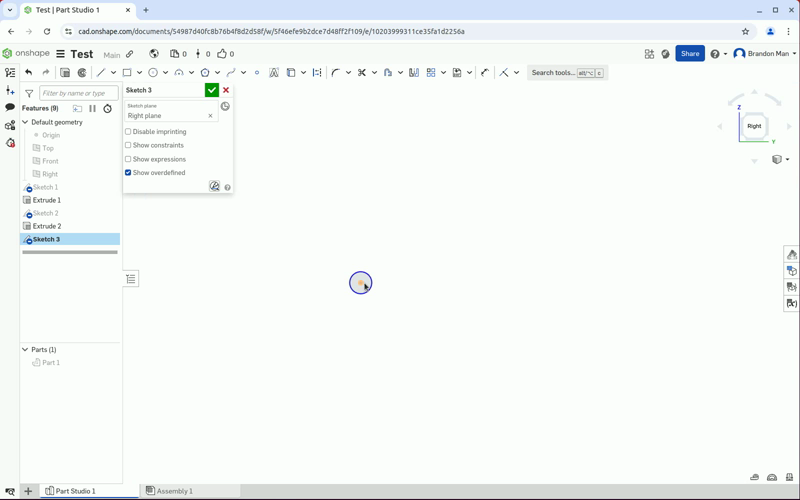
scroll(6)
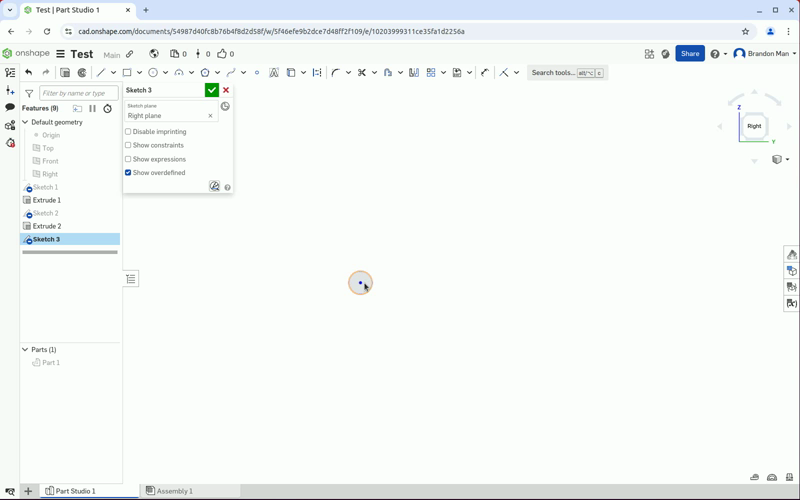
scroll(6)
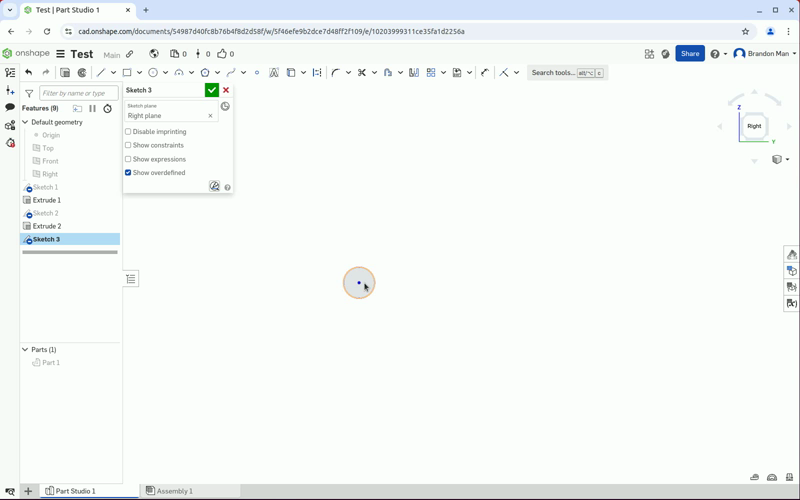
scroll(6)
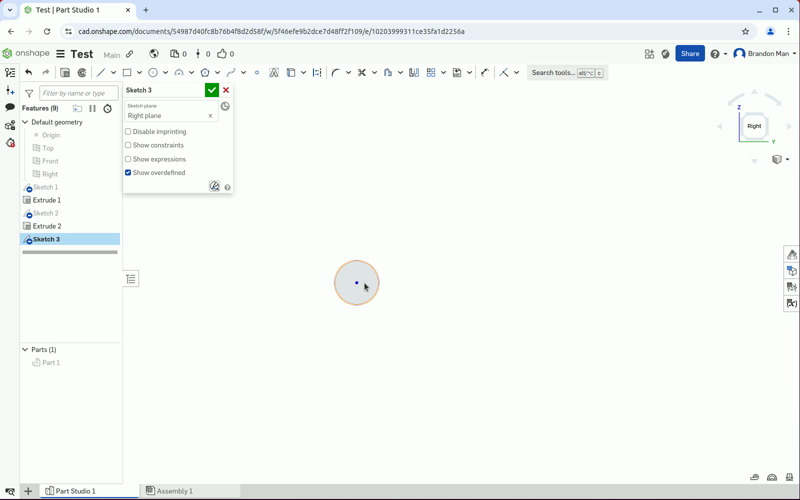
scroll(6)
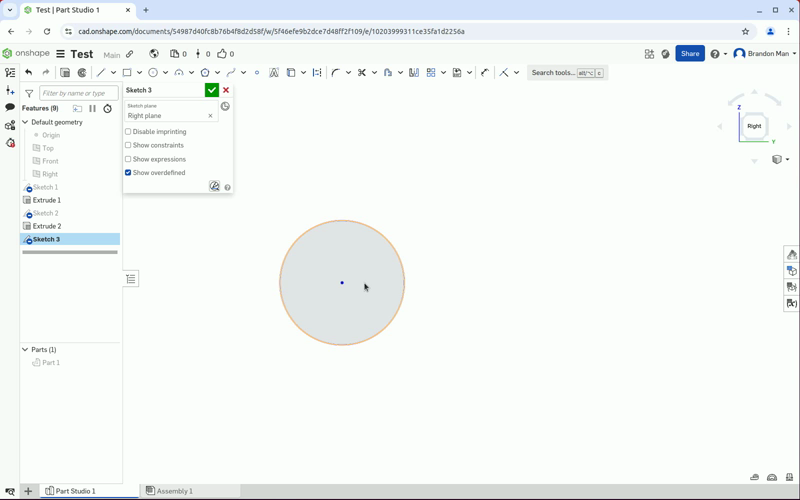
click(364, 282)
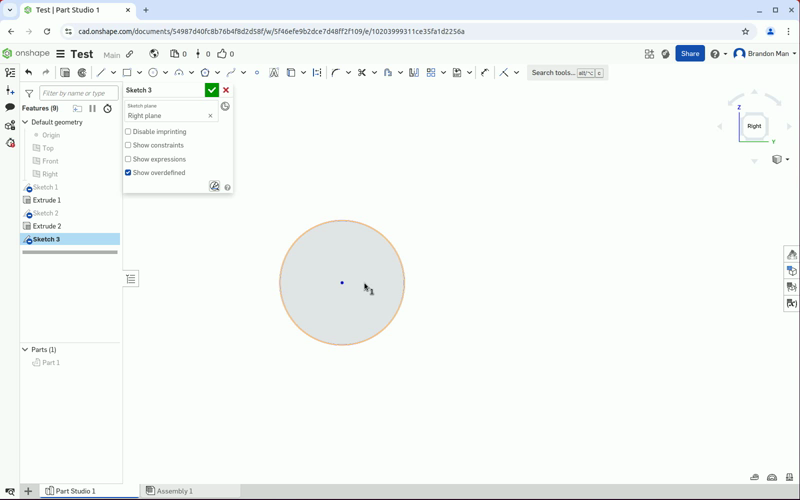
scroll(-6)
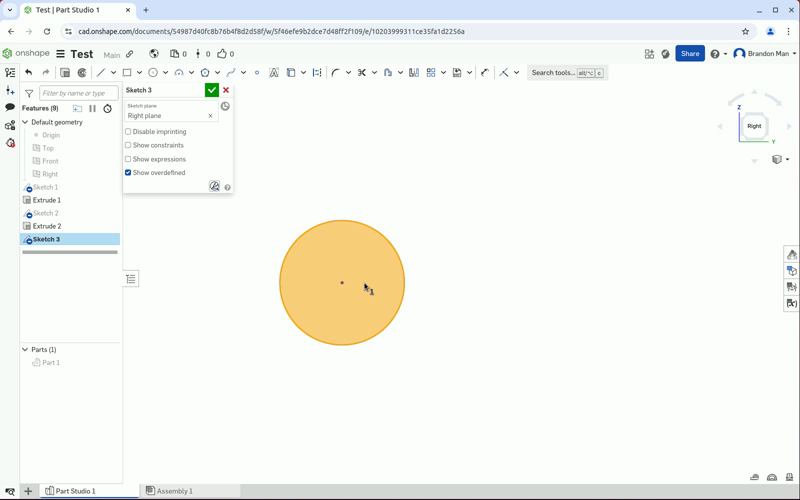
scroll(-6)
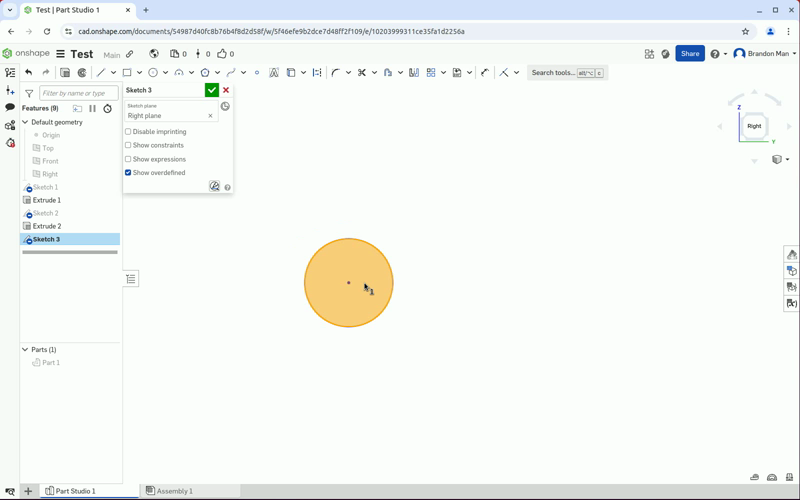
scroll(-6)
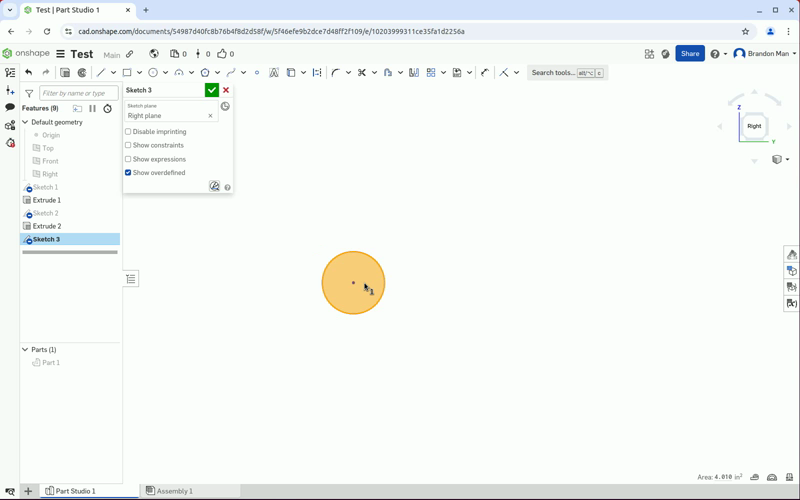
scroll(-6)
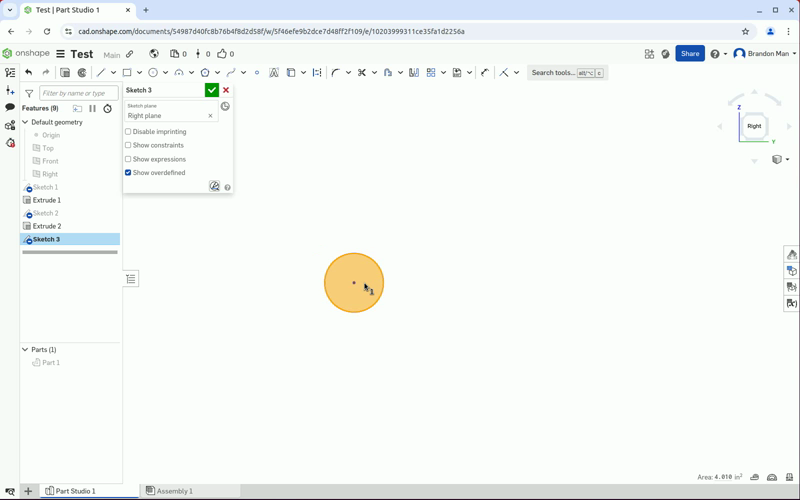
scroll(-6)
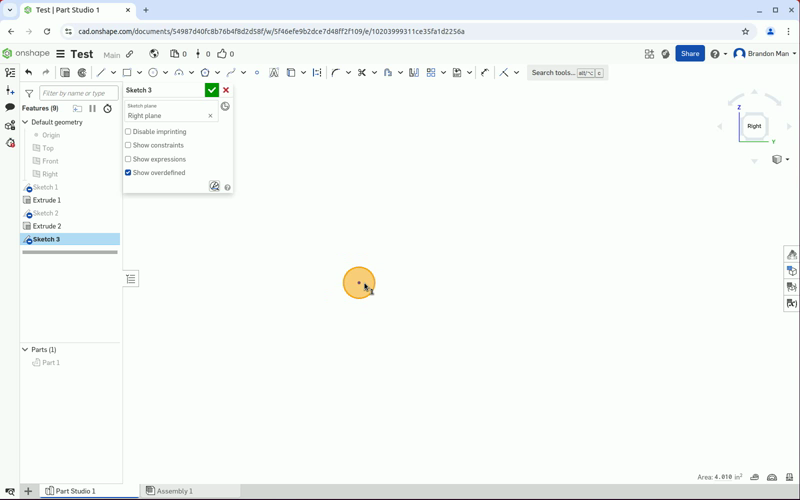
scroll(-6)
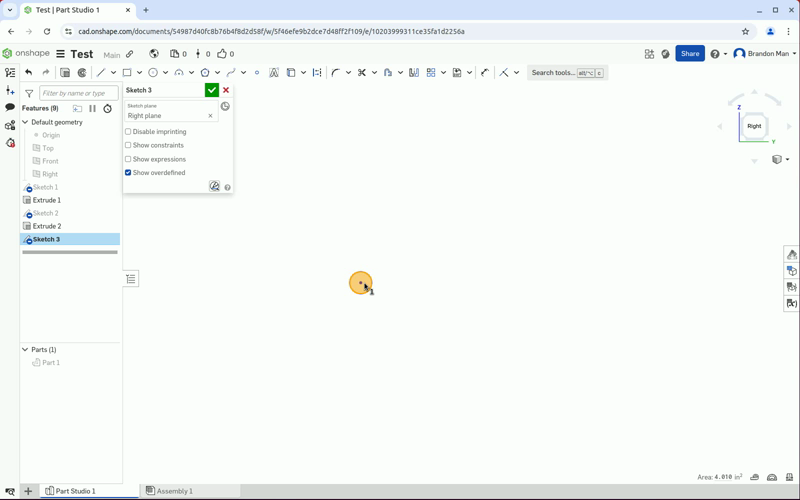
scroll(-6)
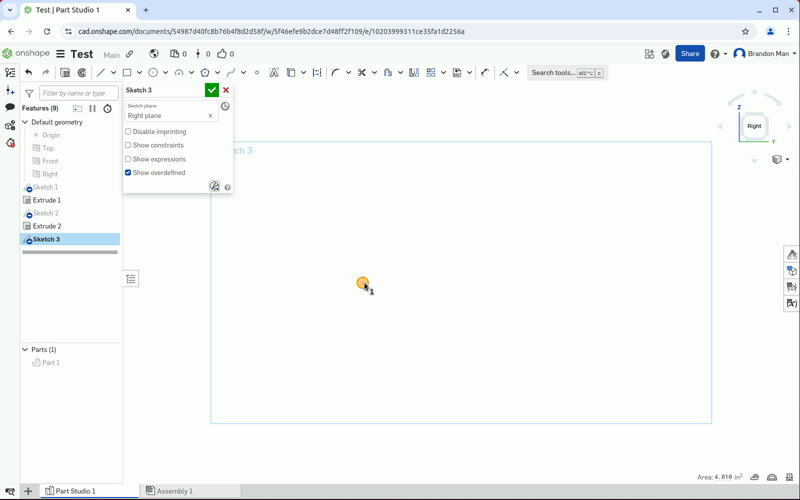
mouse_move(73, 352)
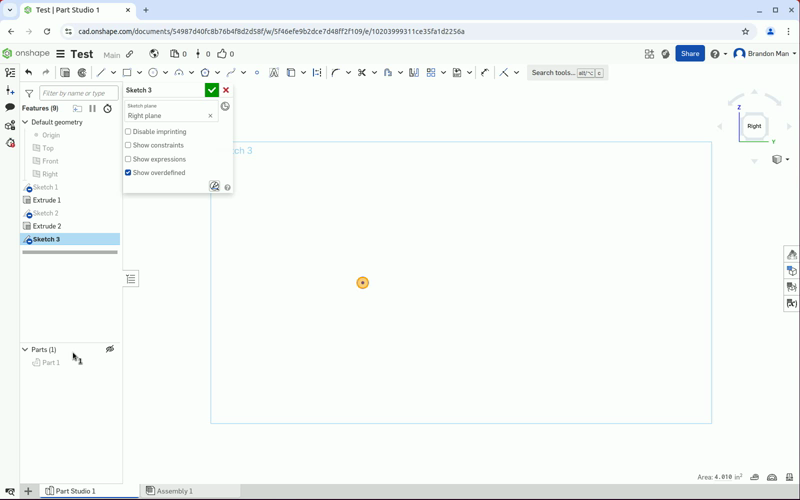
key(shift+y)
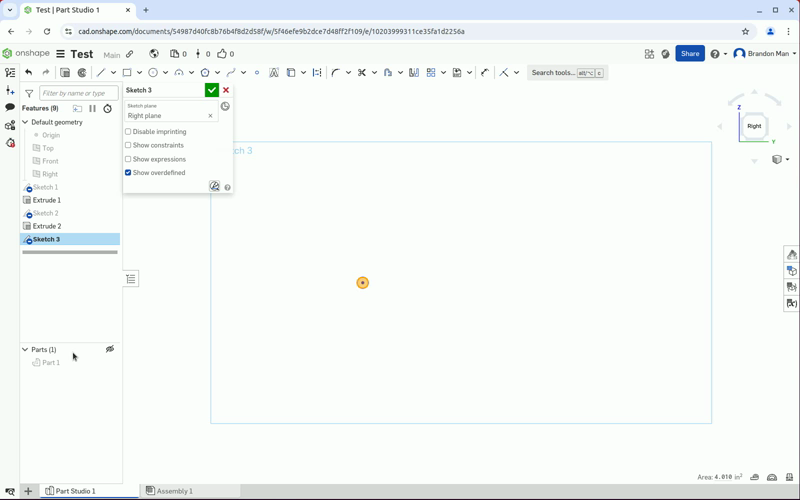
key(shift+e)
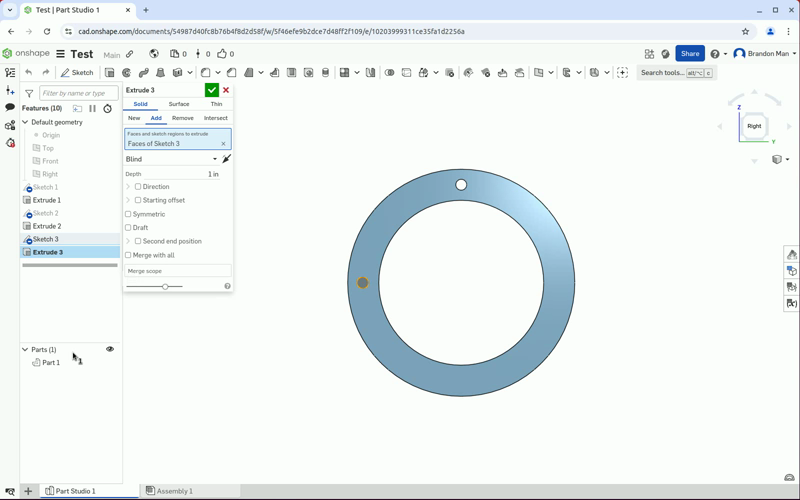
mouse_move(143, 106)
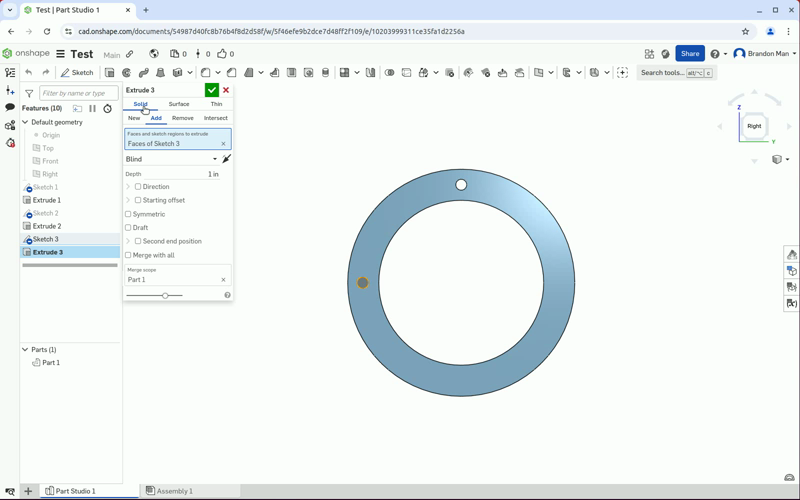
click(143, 106)
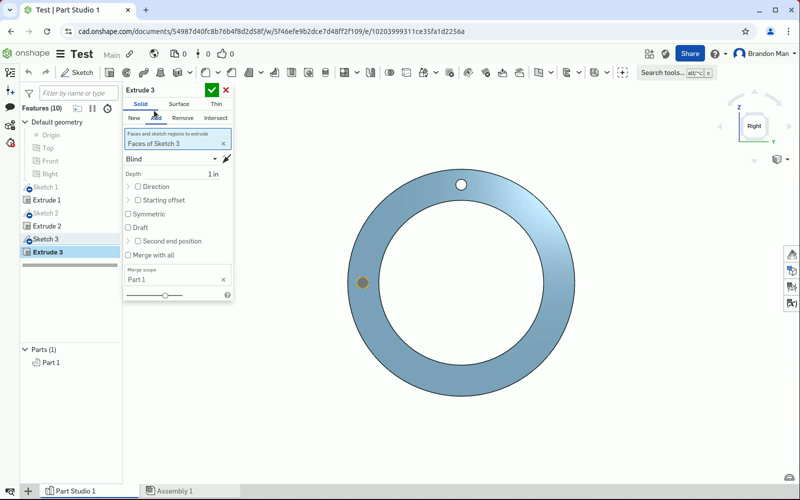
mouse_move(186, 120)
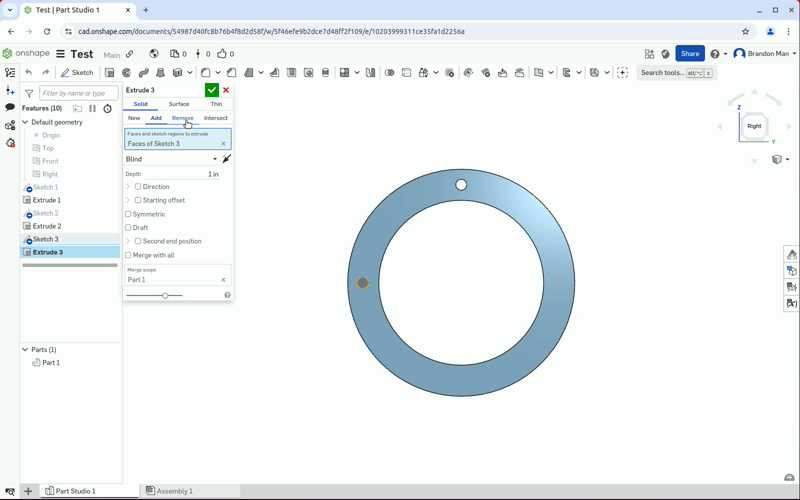
click(186, 120)
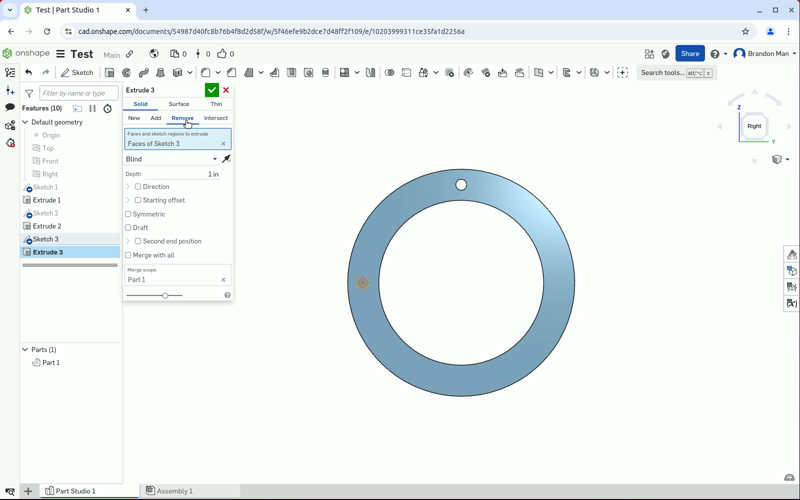
key(tab, 4)
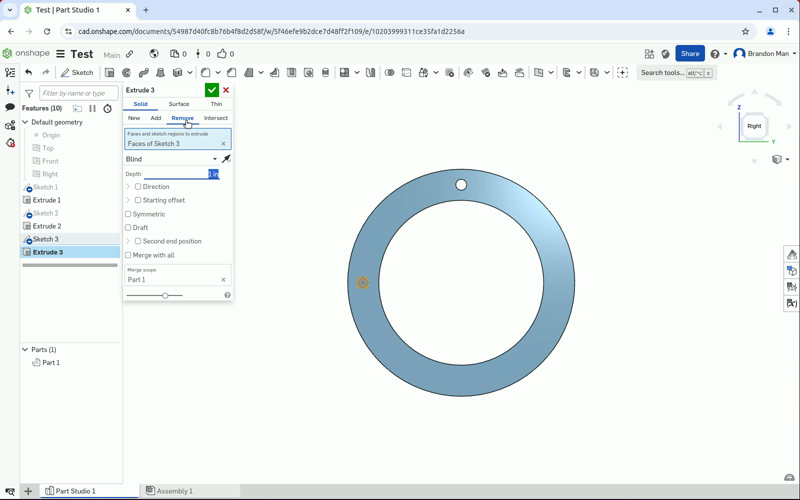
text(0.963)
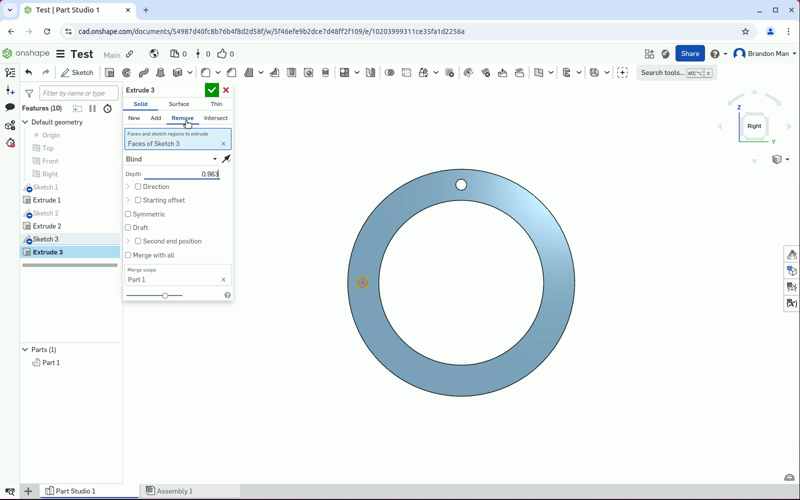
key(tab, 6)
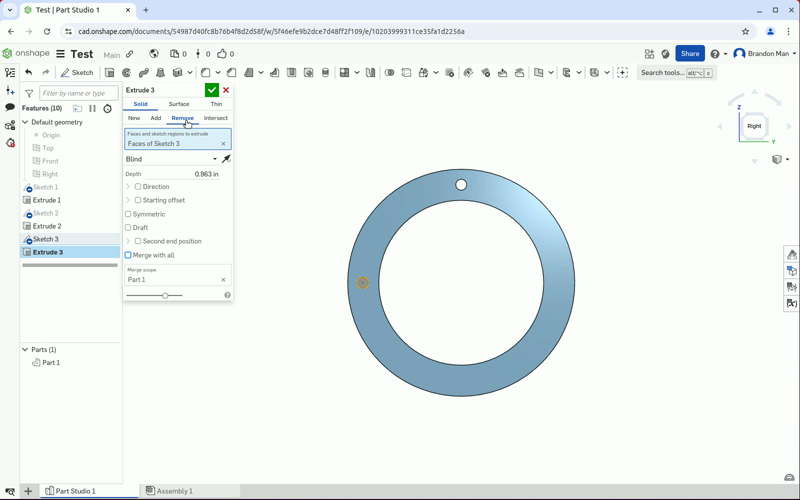
key(space)
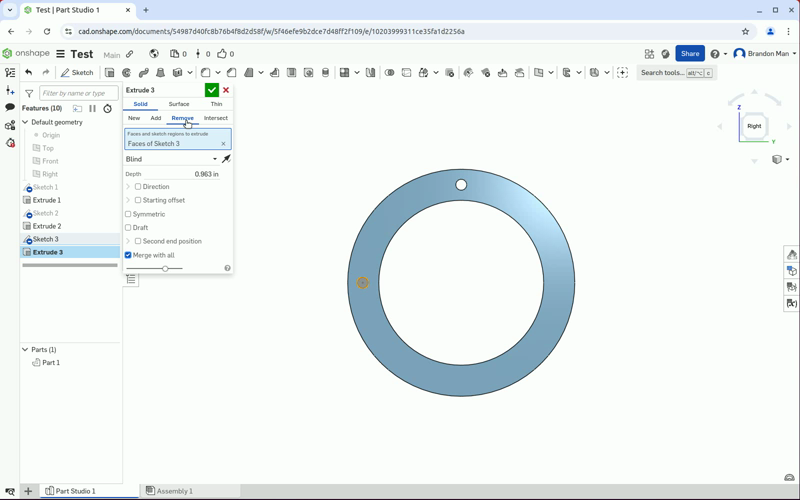
key(enter)
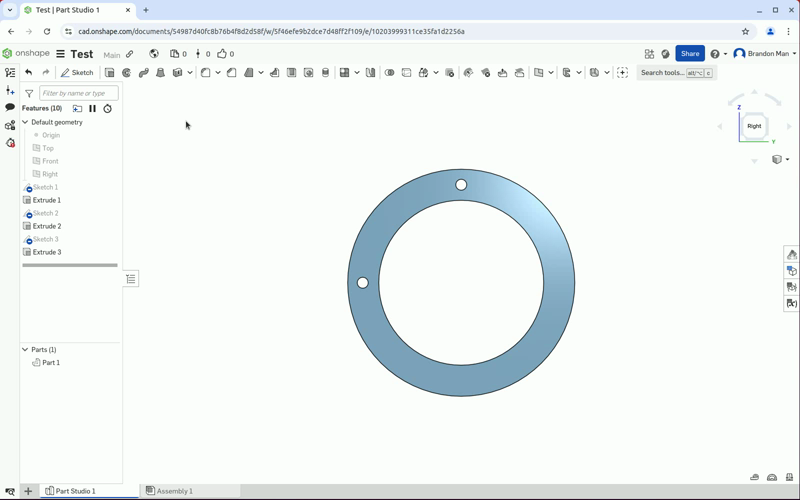
key(shift+h)
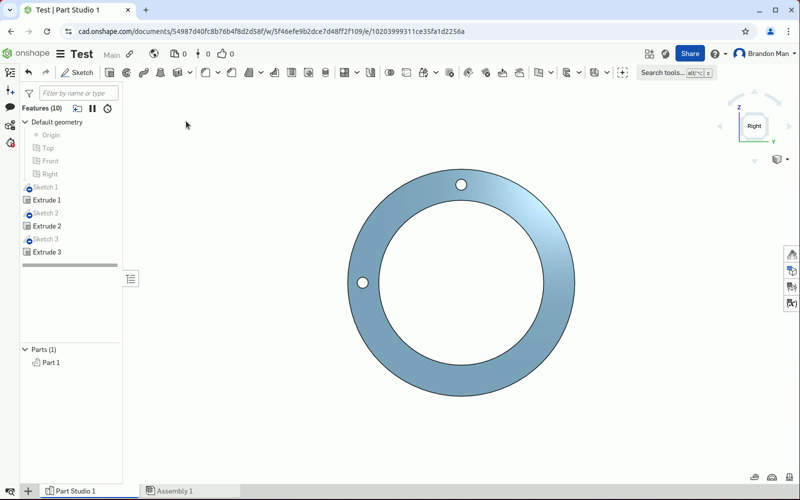
key(shift+h)
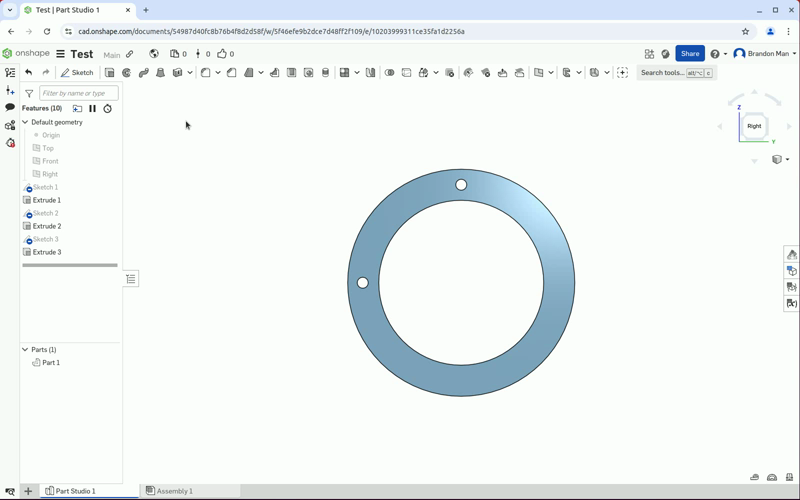
mouse_move(73, 189)
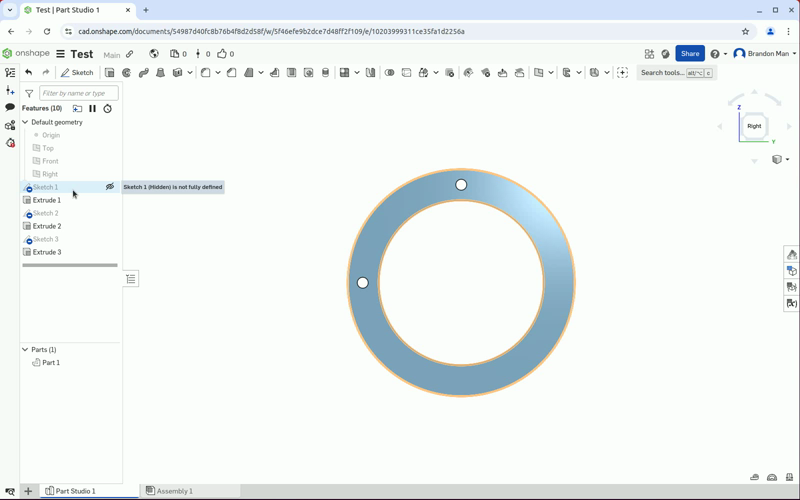
click(73, 189)
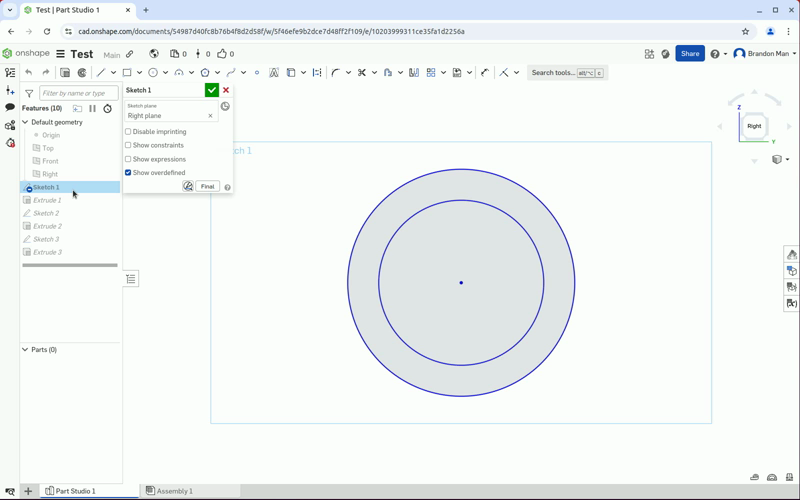
mouse_move(229, 92)
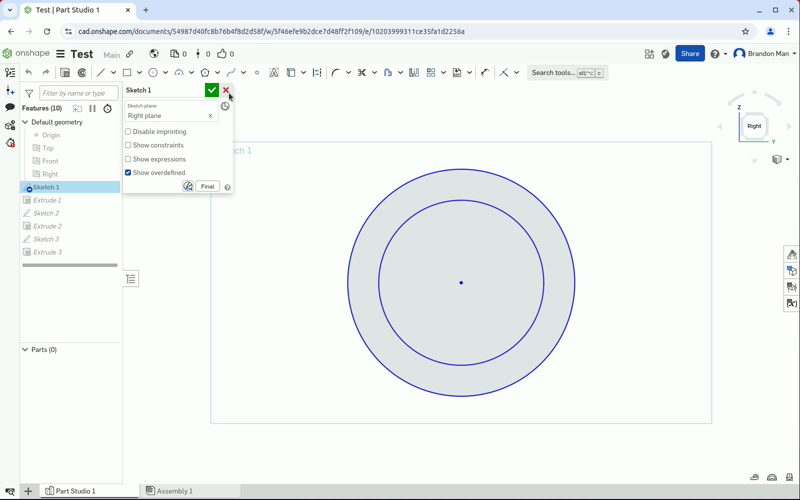
click(229, 92)
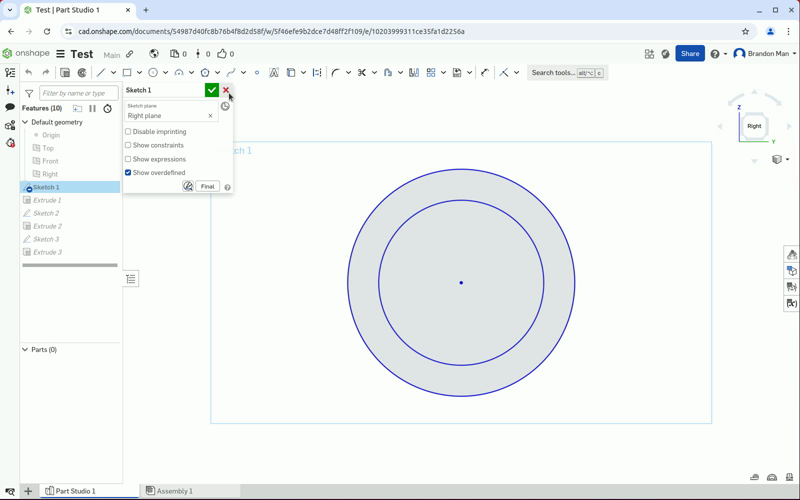
key(shift+s)
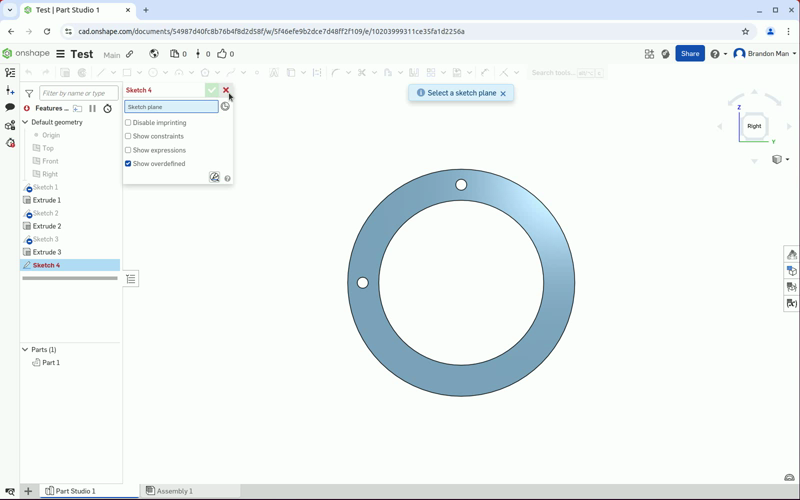
mouse_move(73, 176)
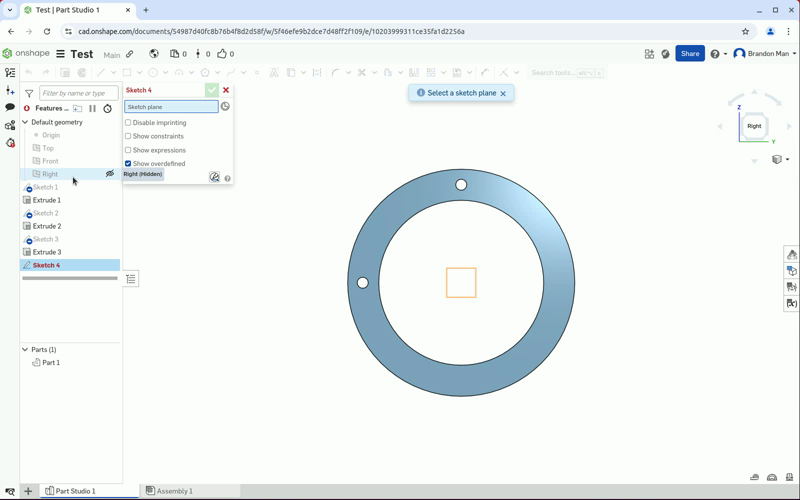
click(73, 176)
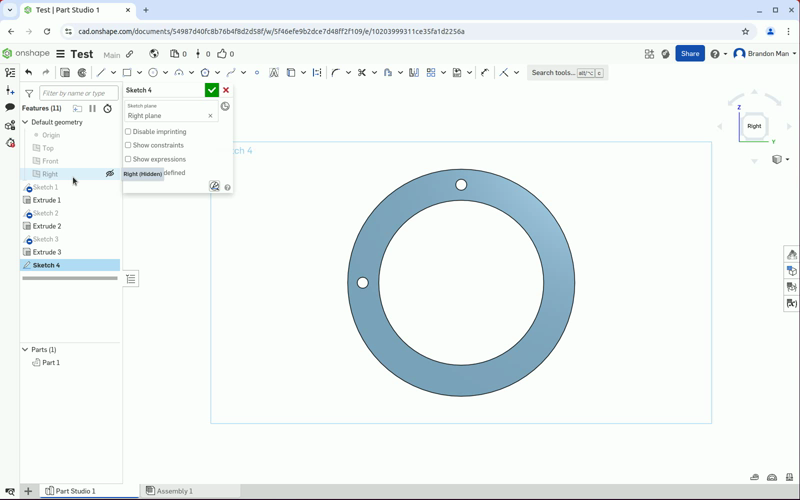
mouse_move(73, 352)
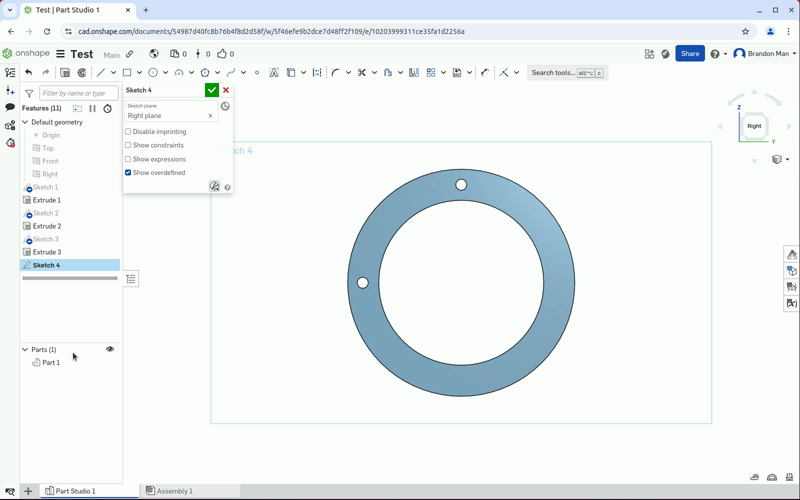
key(y)
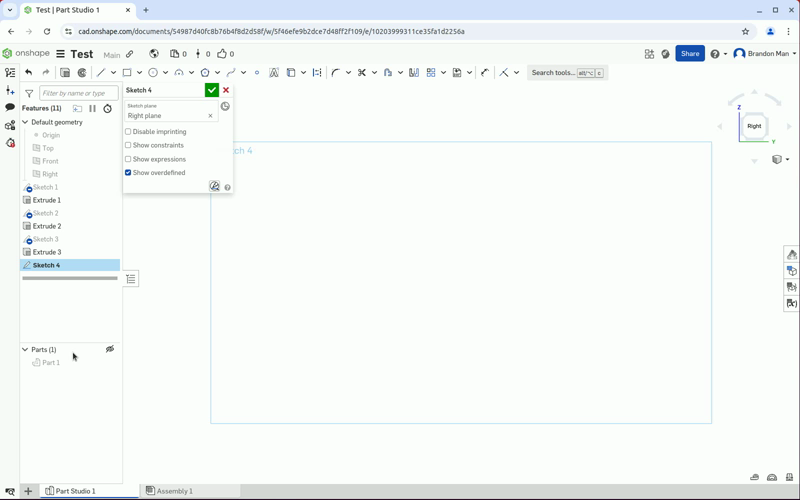
key(c)
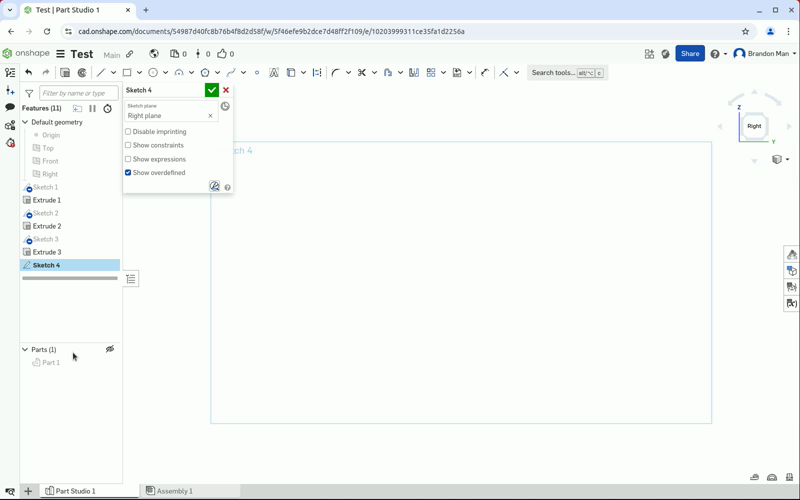
key_down(shift)
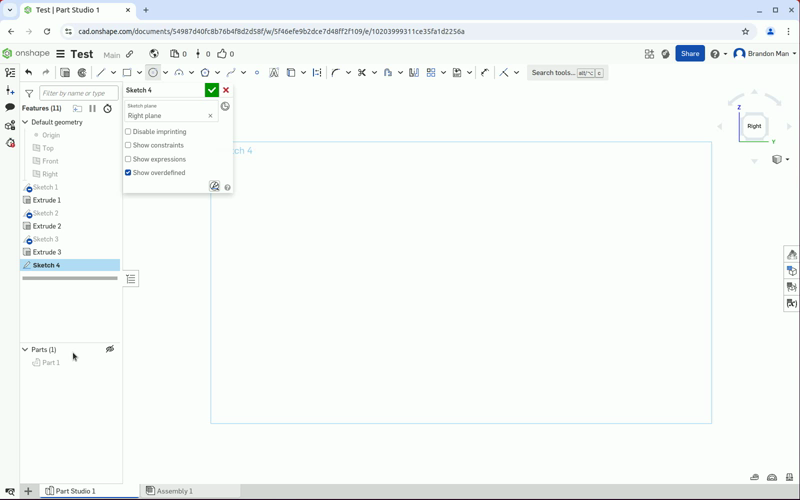
mouse_move(461, 381)
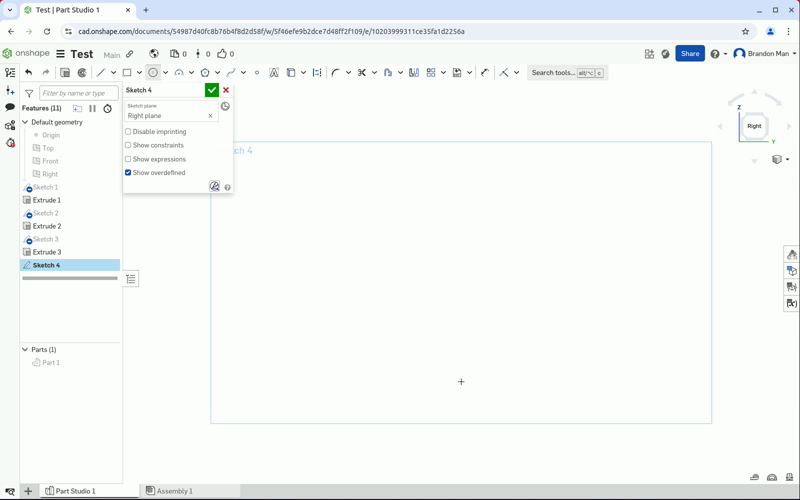
click(461, 381)
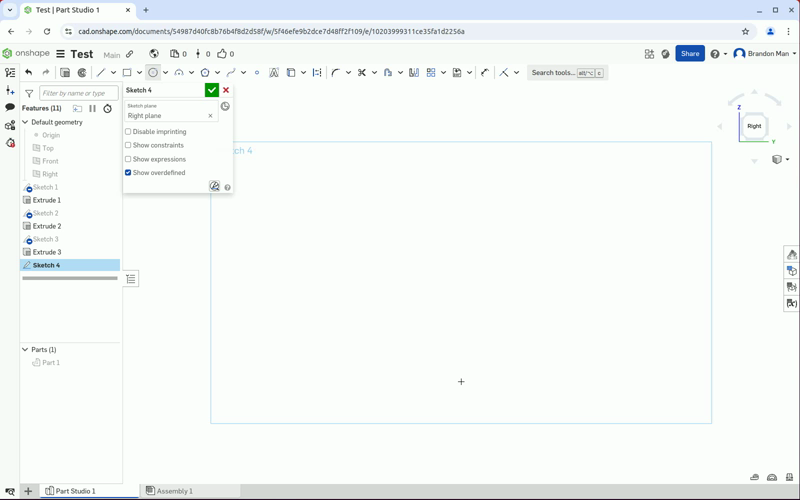
key_up(shift)
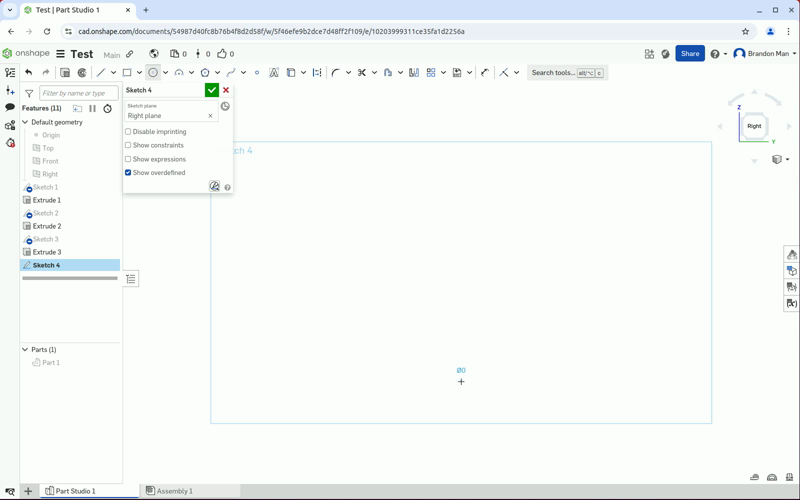
mouse_move(466, 381)
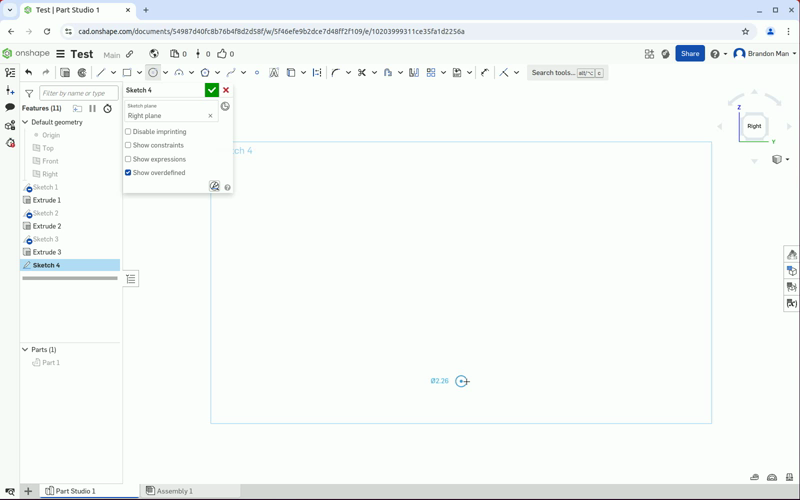
click(466, 381)
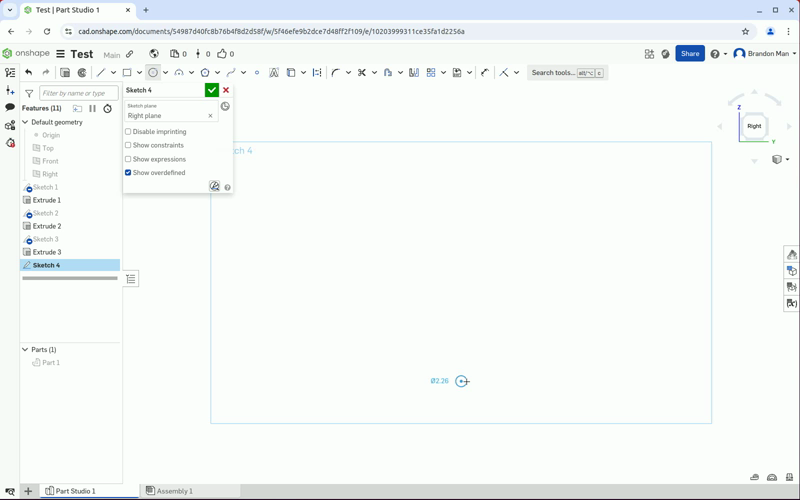
key(esc)
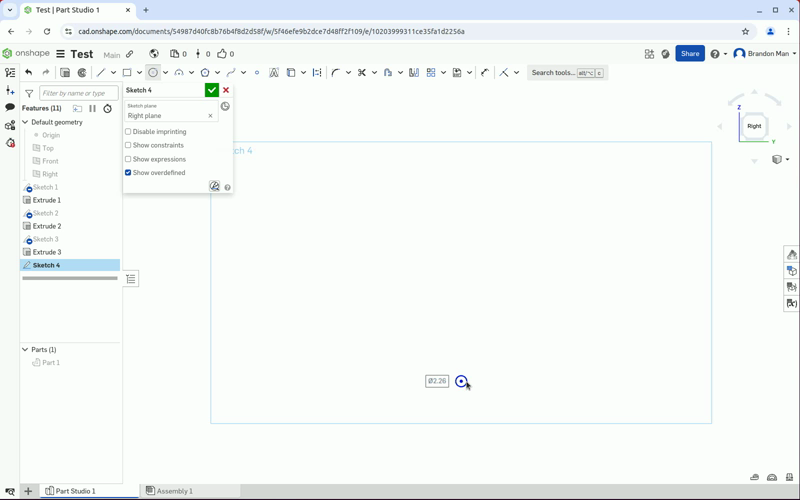
mouse_move(460, 386)
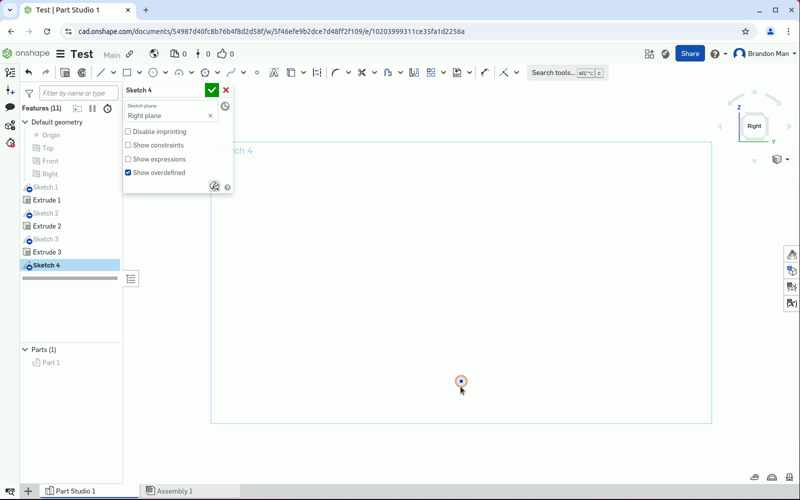
scroll(6)
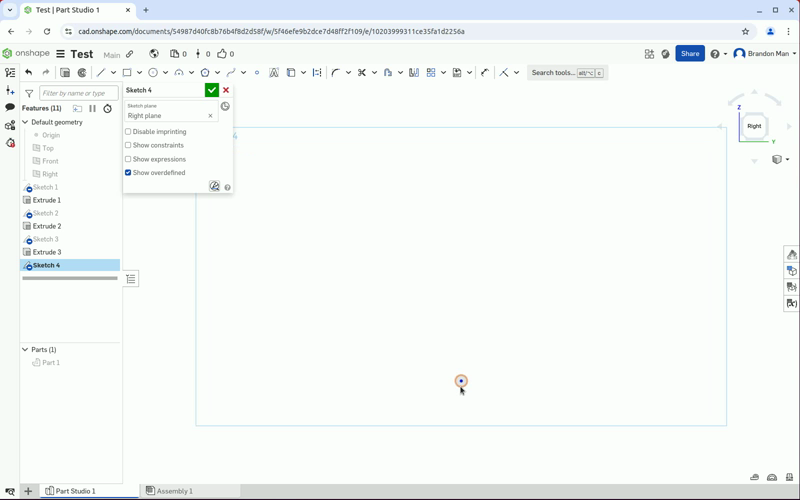
scroll(6)
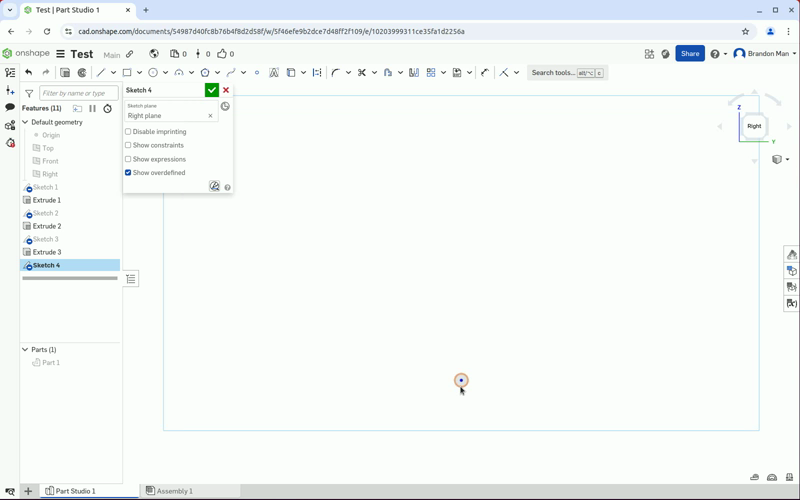
scroll(6)
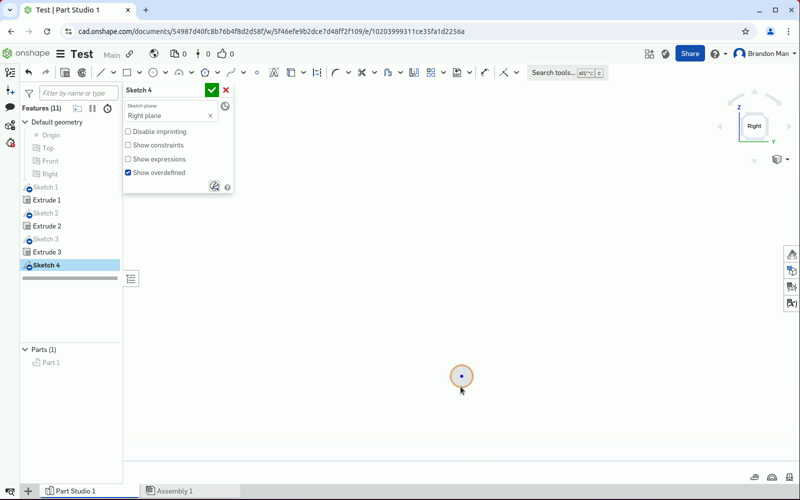
scroll(6)
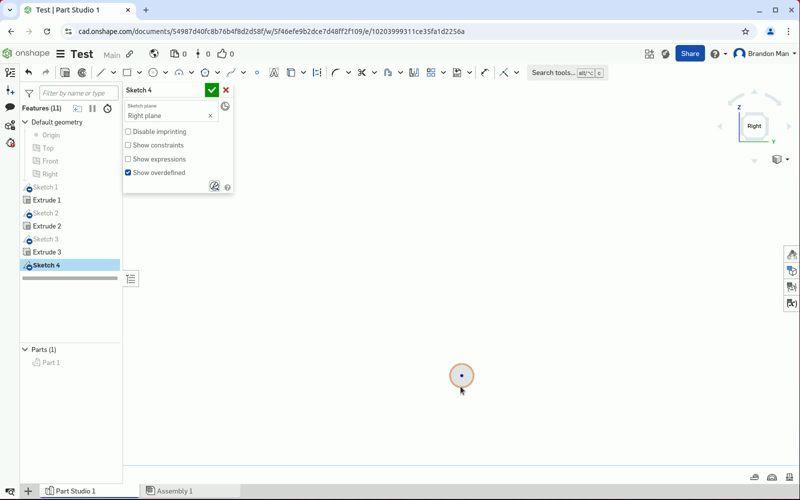
scroll(6)
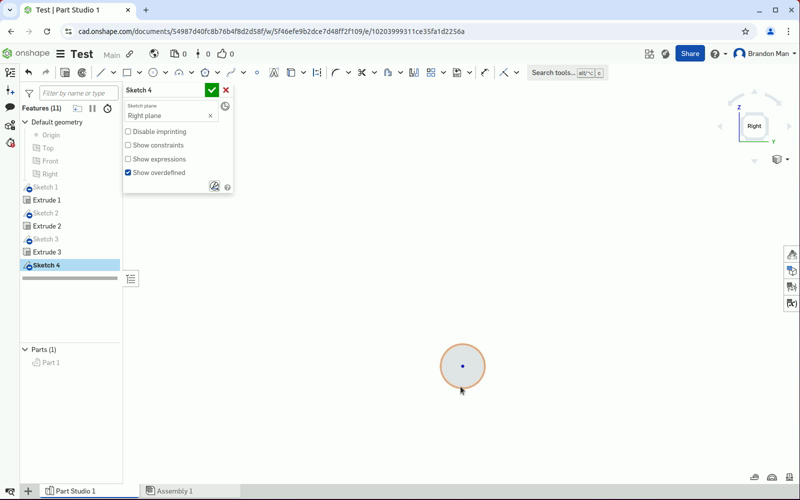
scroll(6)
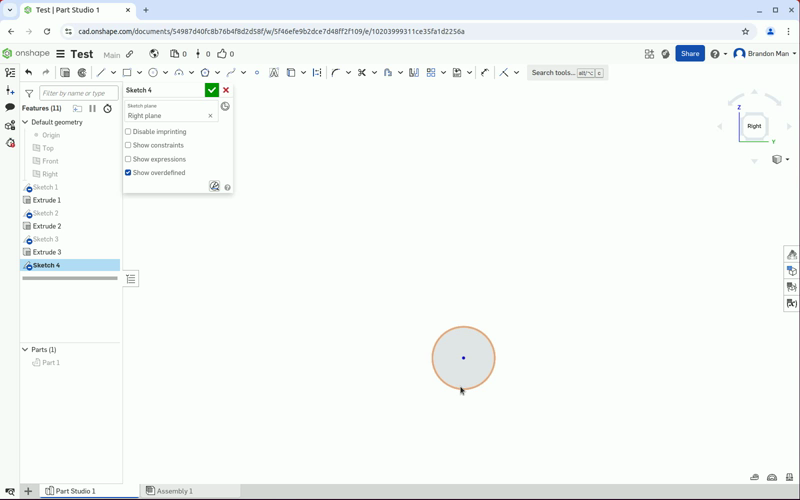
scroll(6)
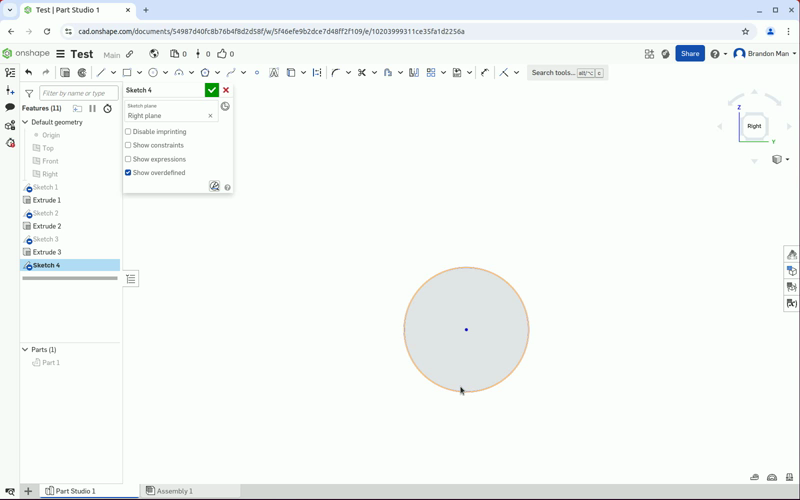
click(460, 386)
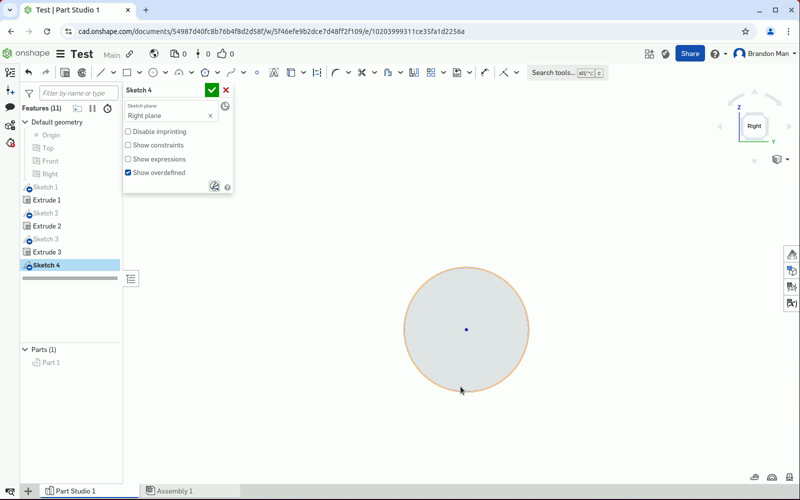
scroll(-6)
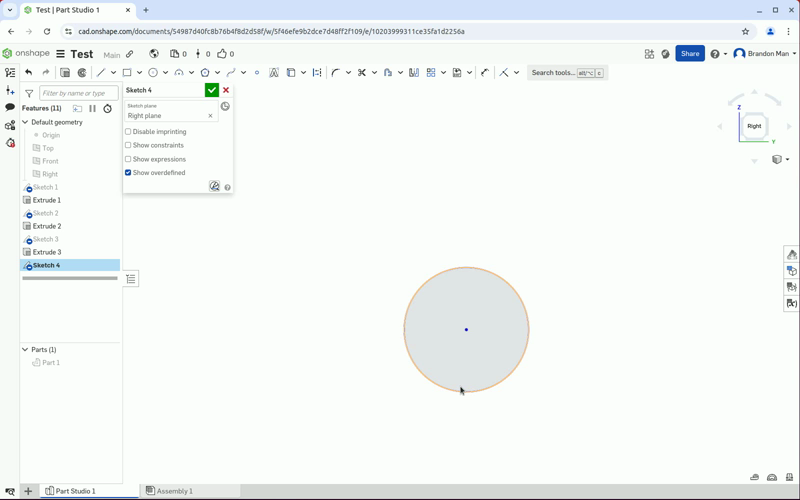
scroll(-6)
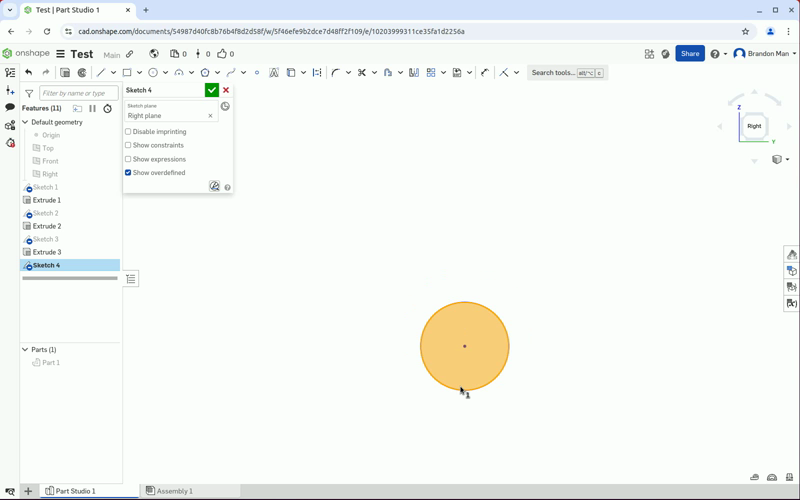
scroll(-6)
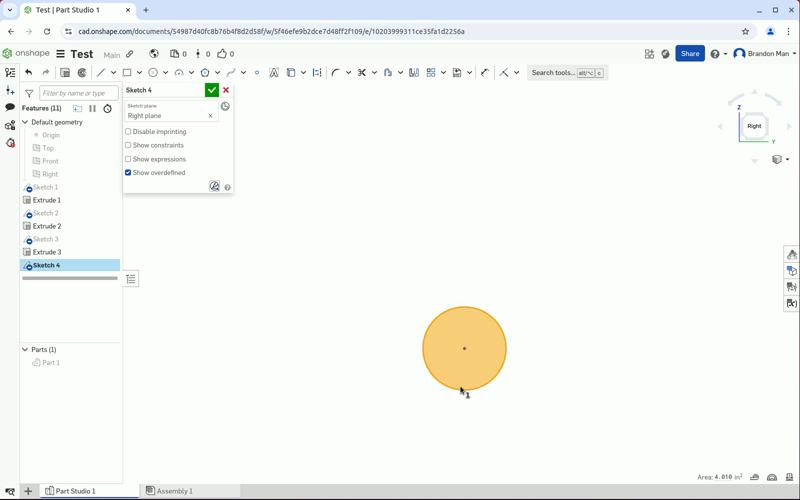
scroll(-6)
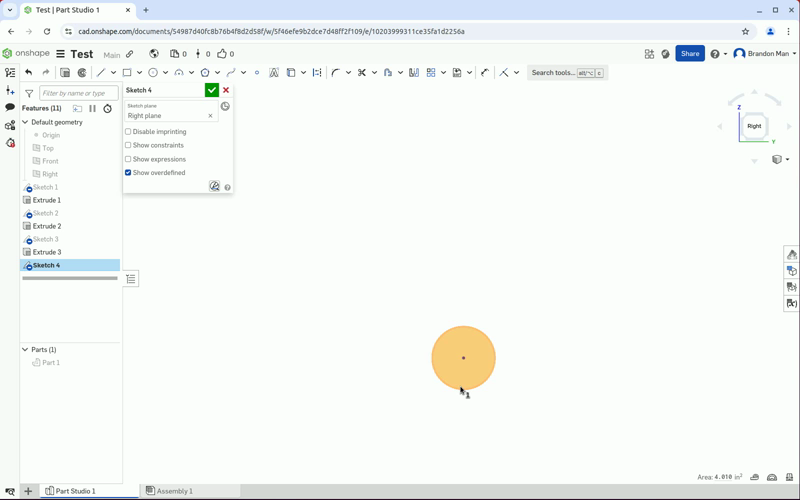
scroll(-6)
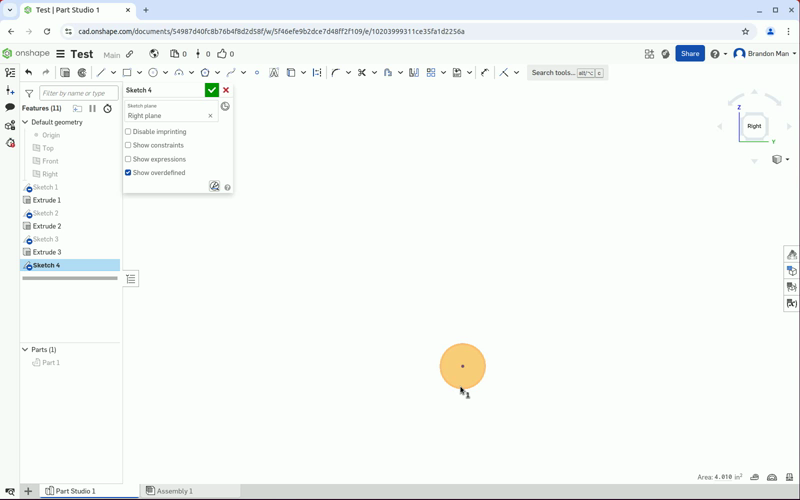
scroll(-6)
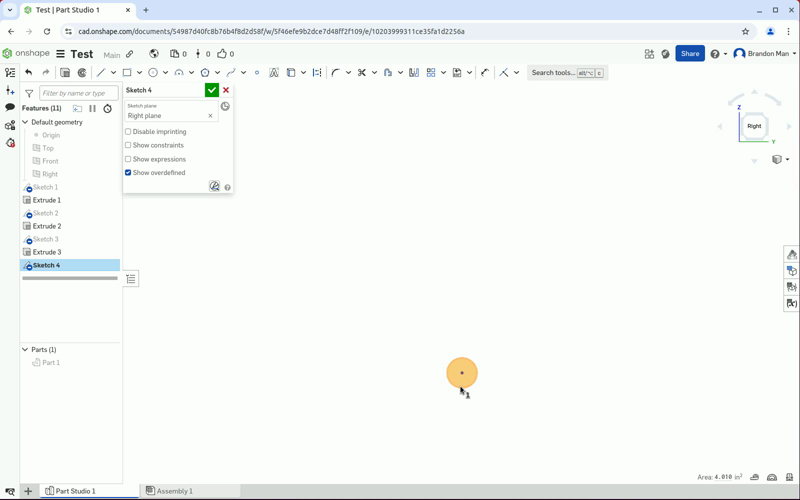
scroll(-6)
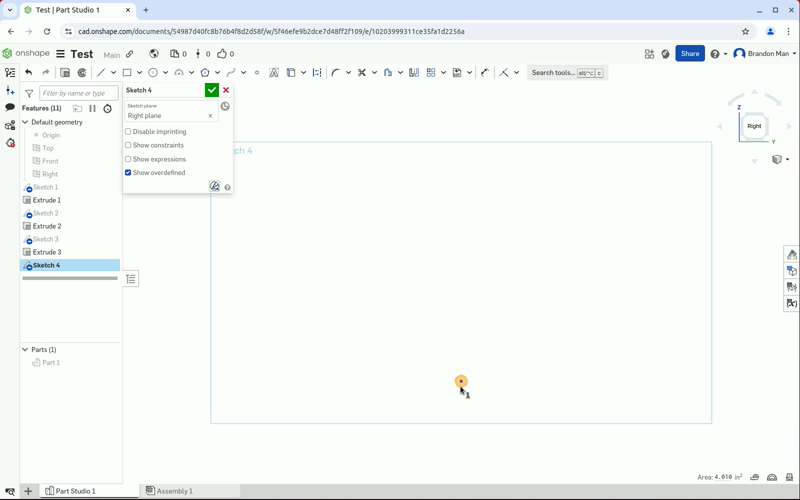
mouse_move(73, 352)
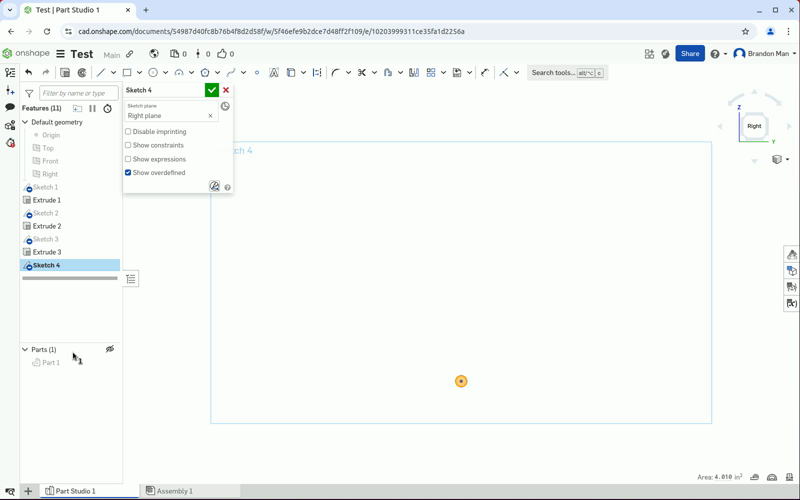
key(shift+y)
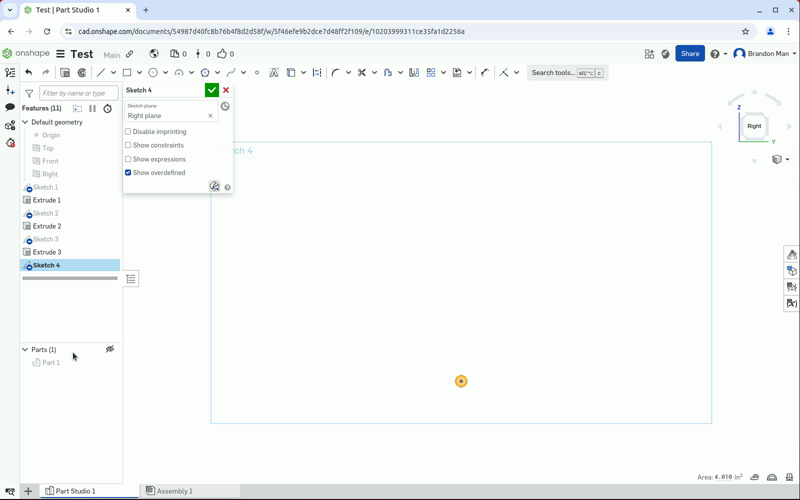
key(shift+e)
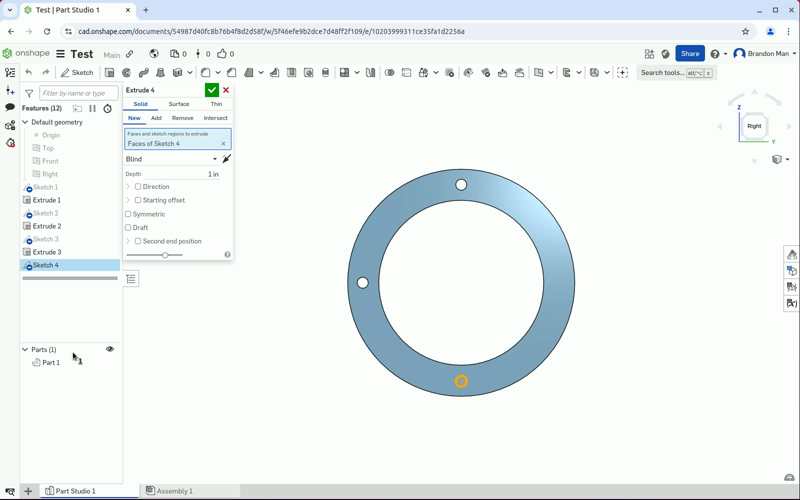
mouse_move(143, 106)
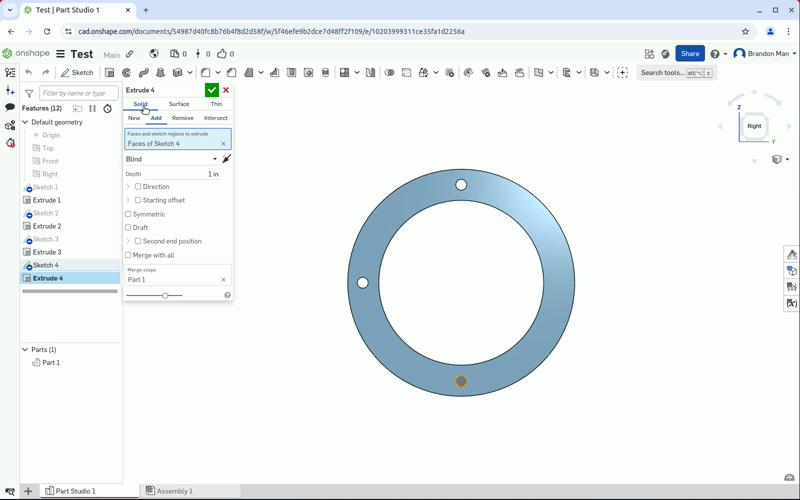
click(143, 106)
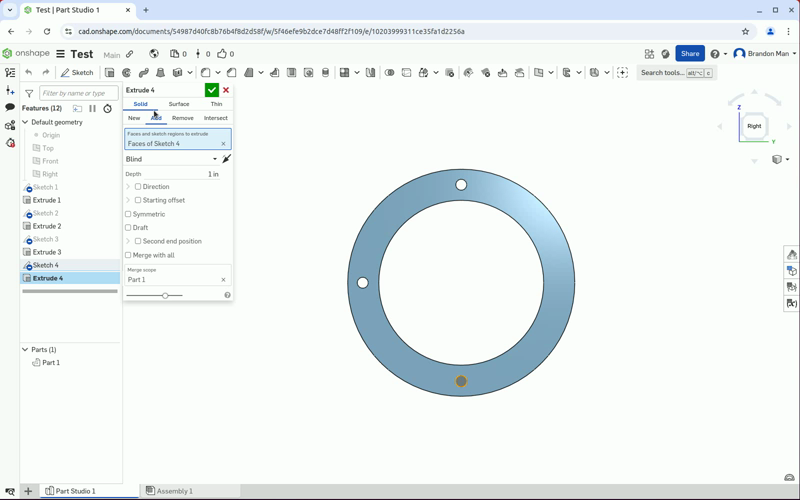
mouse_move(186, 120)
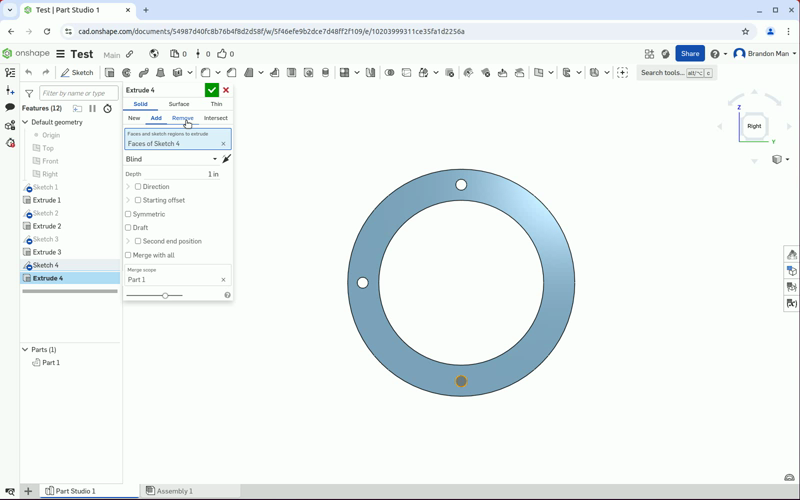
click(186, 120)
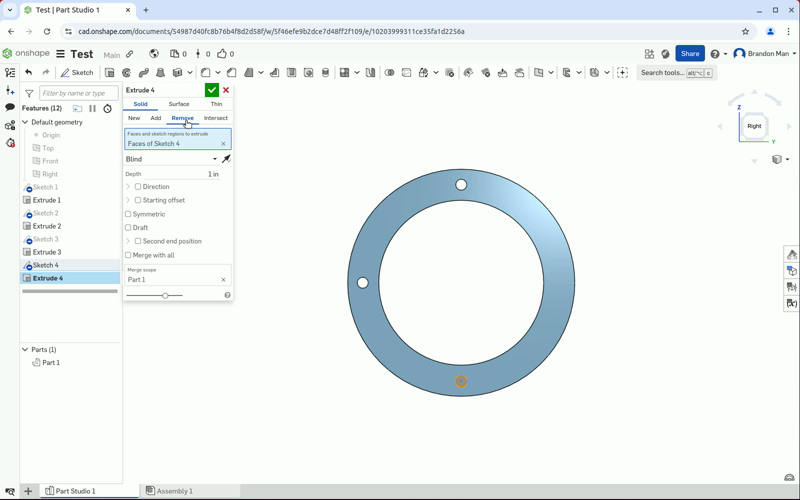
key(tab, 4)
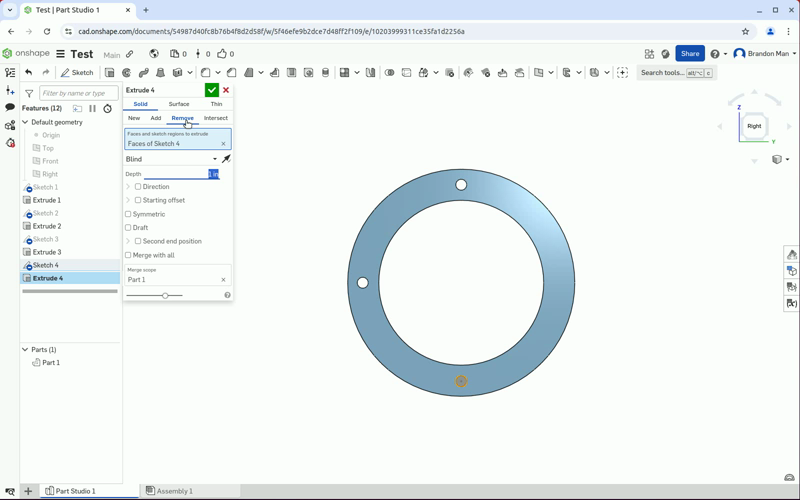
text(0.963)
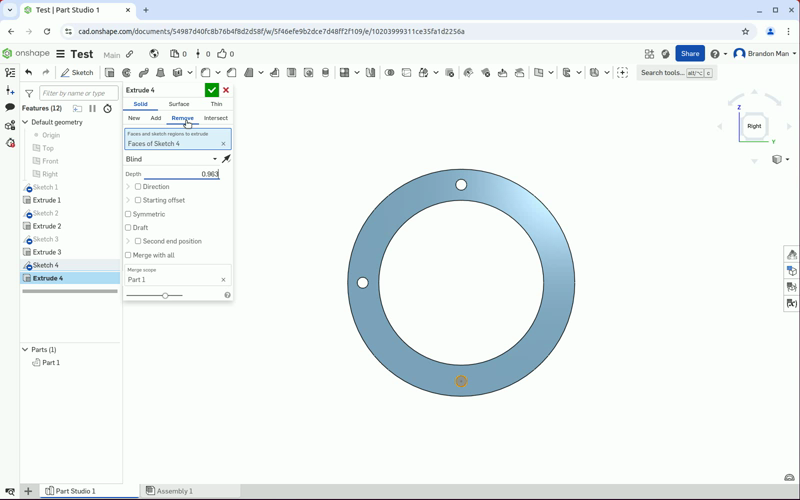
key(tab, 6)
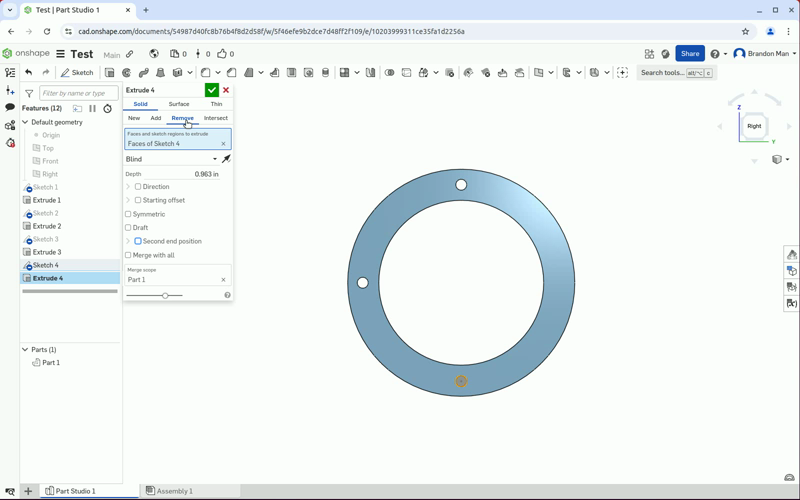
key(space)
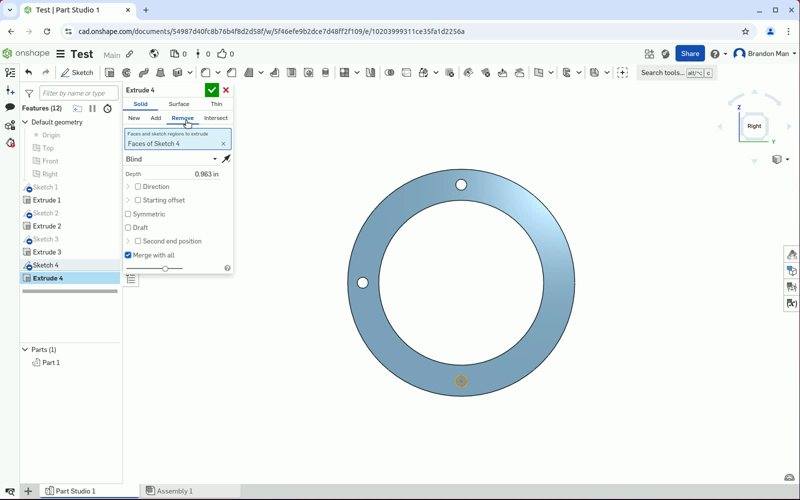
key(enter)
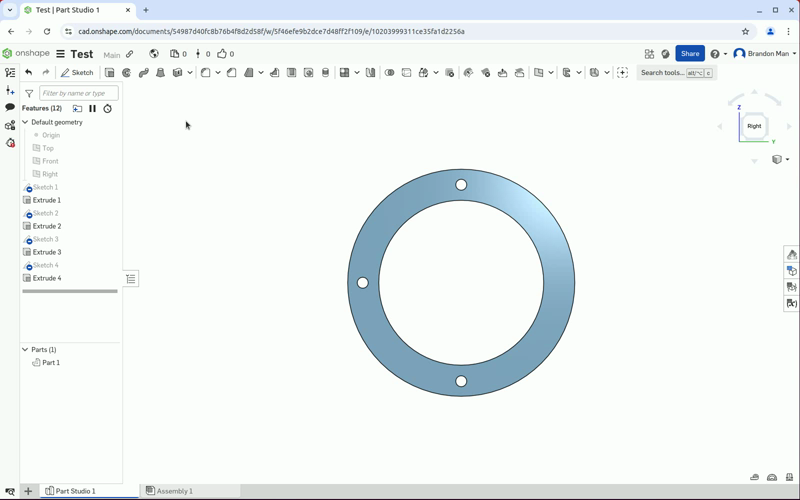
key(shift+h)
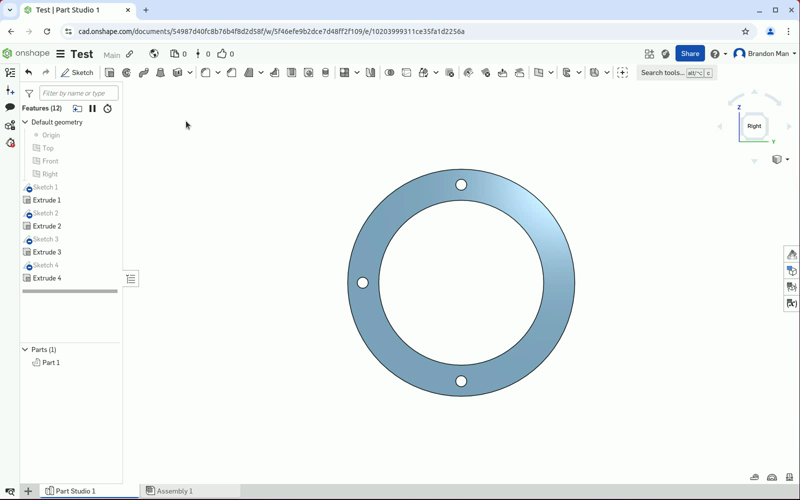
key(shift+h)
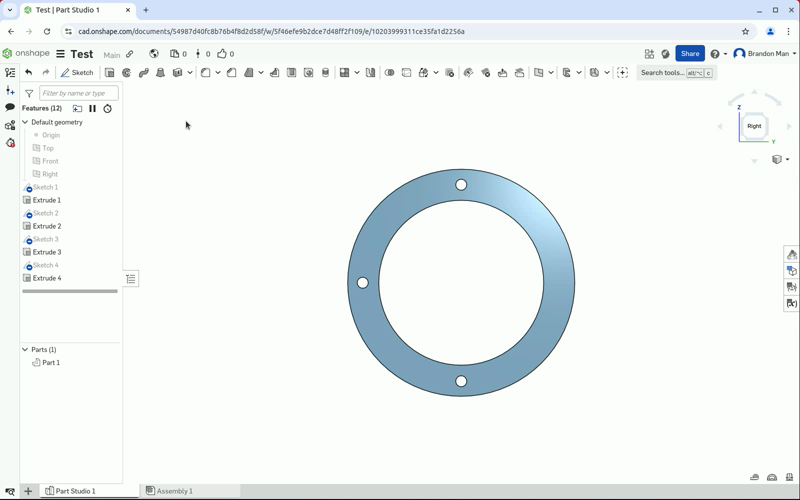
mouse_move(73, 189)
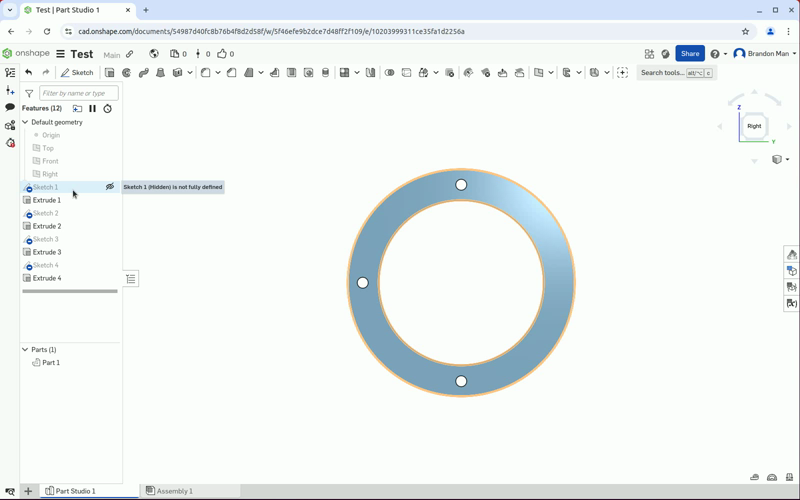
click(73, 189)
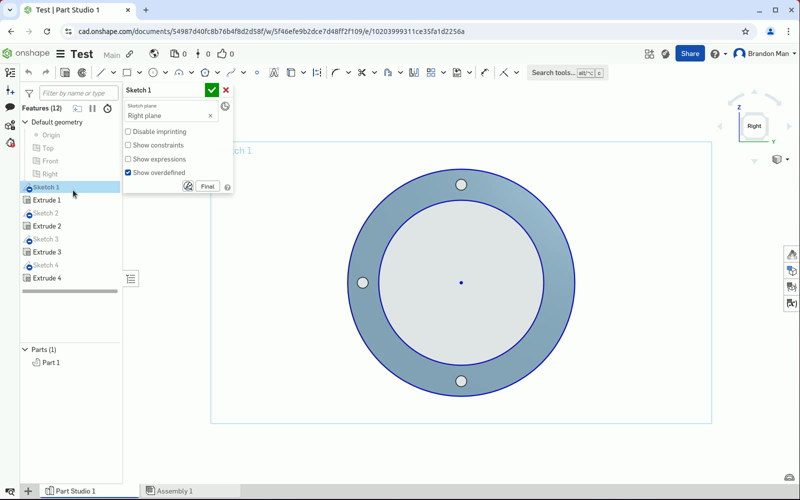
mouse_move(229, 92)
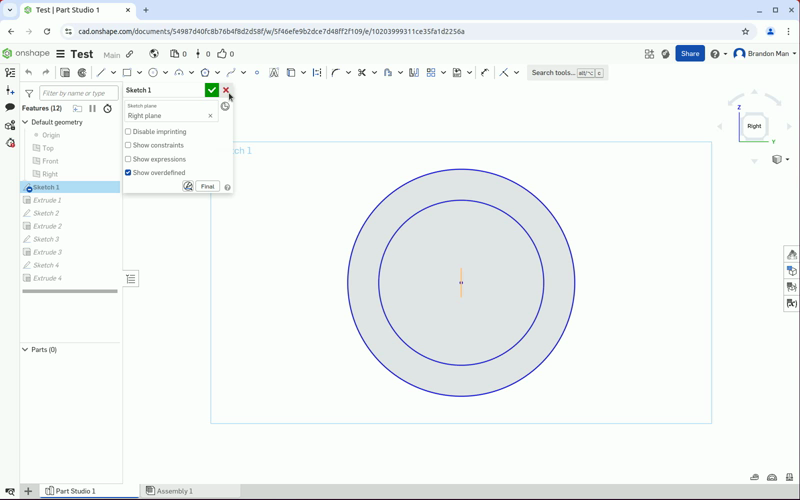
click(229, 92)
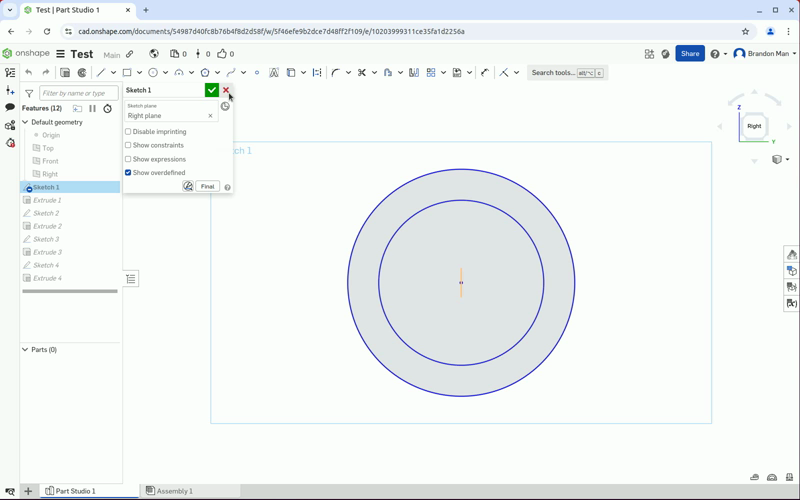
key(shift+s)
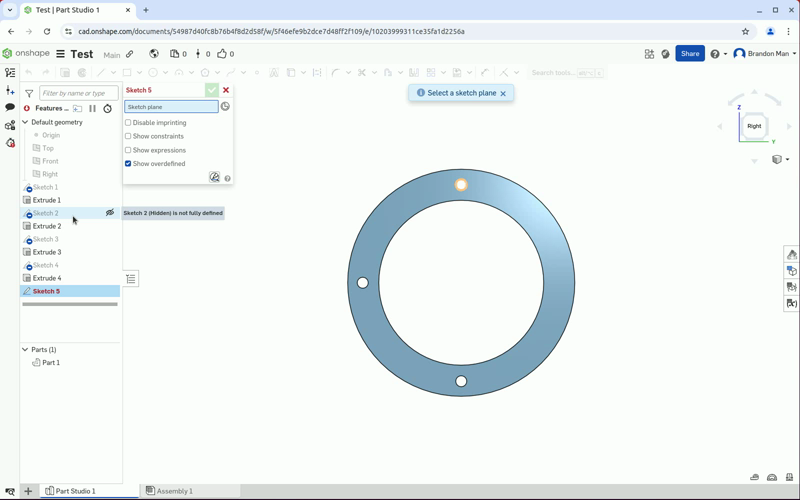
scroll(3)
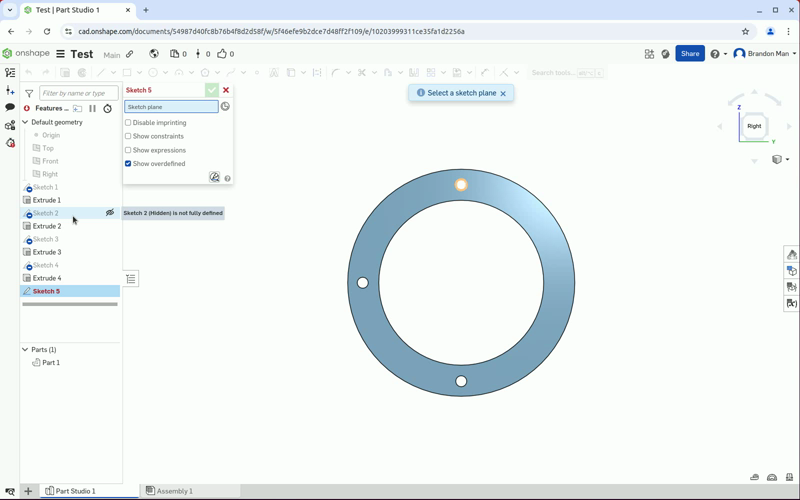
mouse_move(73, 176)
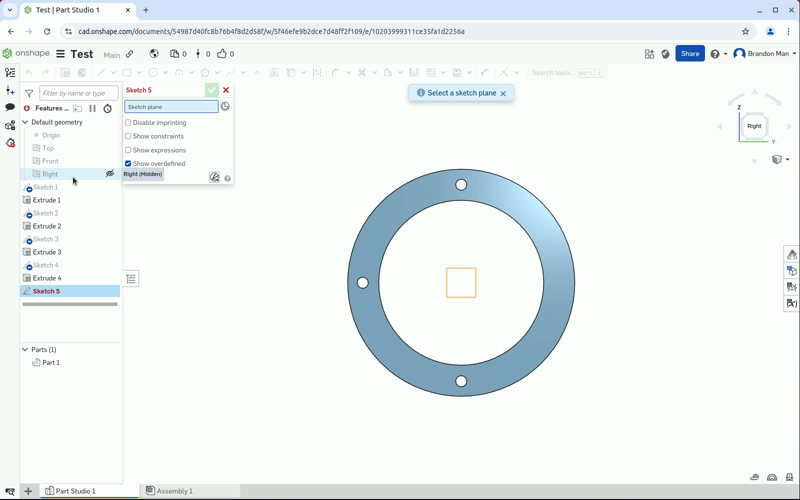
click(73, 176)
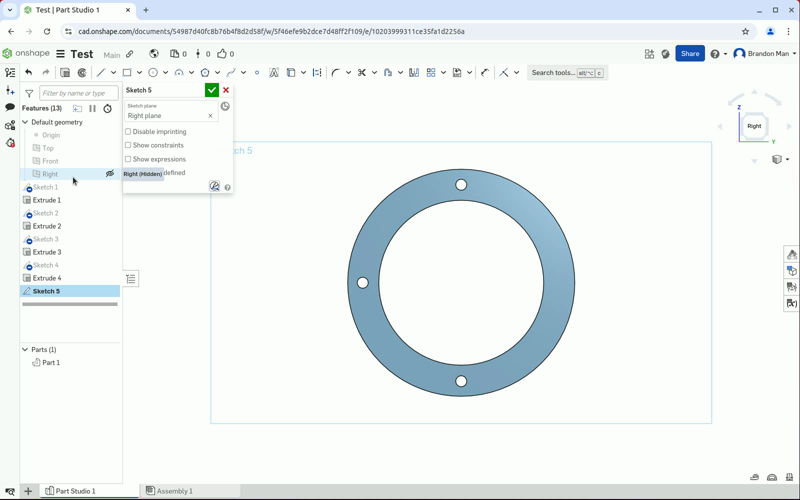
mouse_move(73, 352)
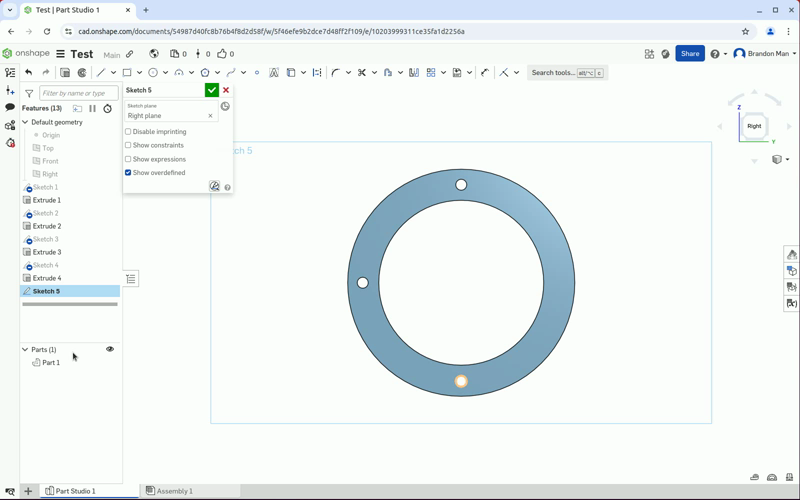
key(y)
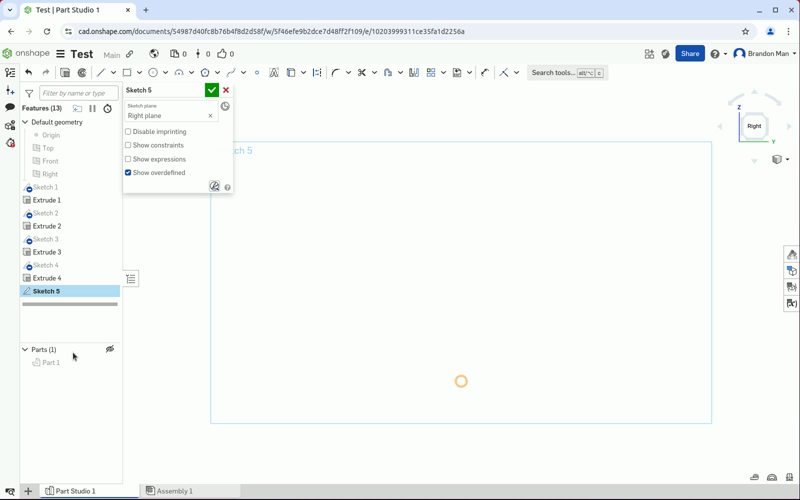
key(c)
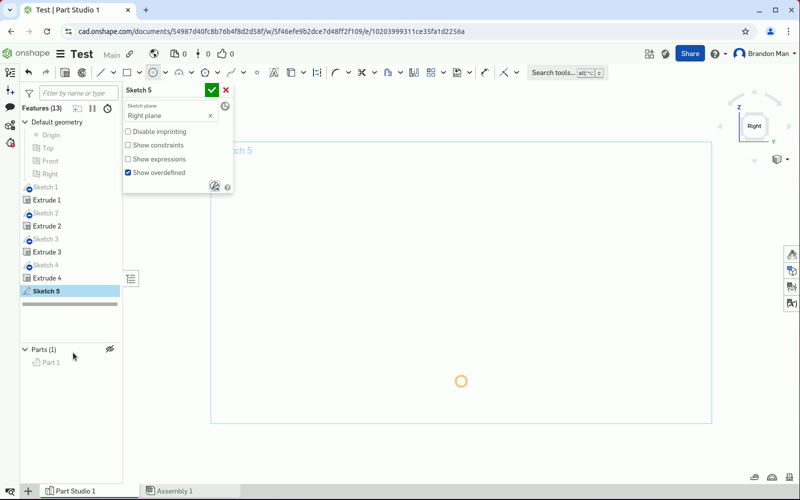
key_down(shift)
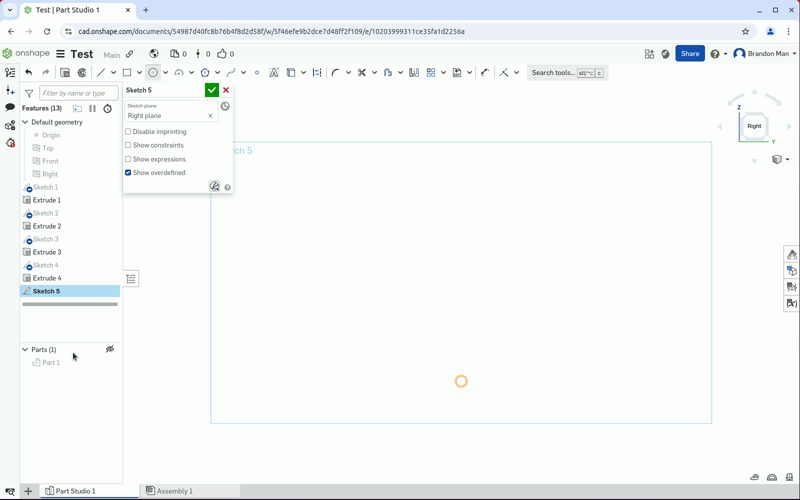
mouse_move(559, 282)
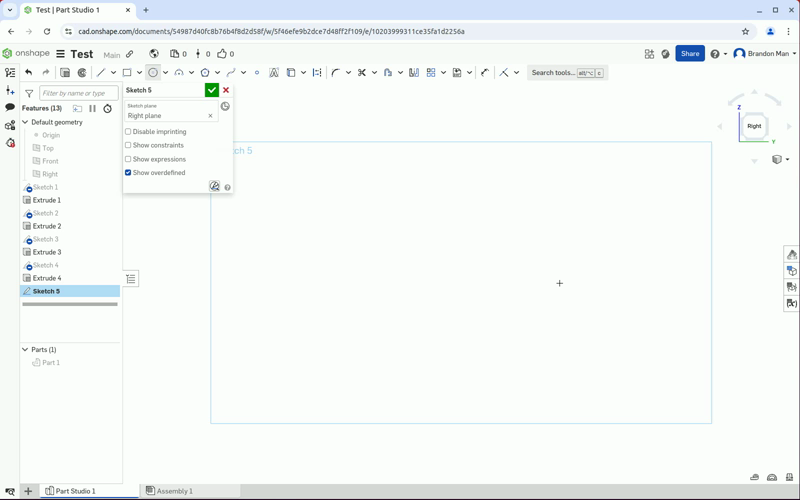
click(559, 282)
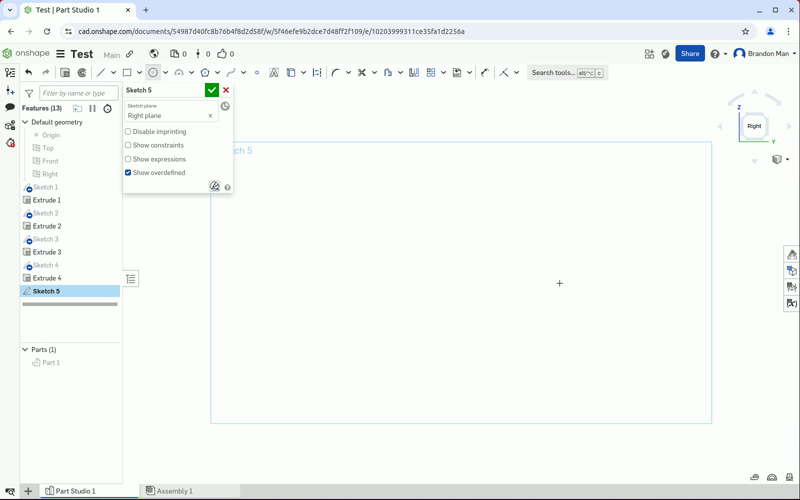
key_up(shift)
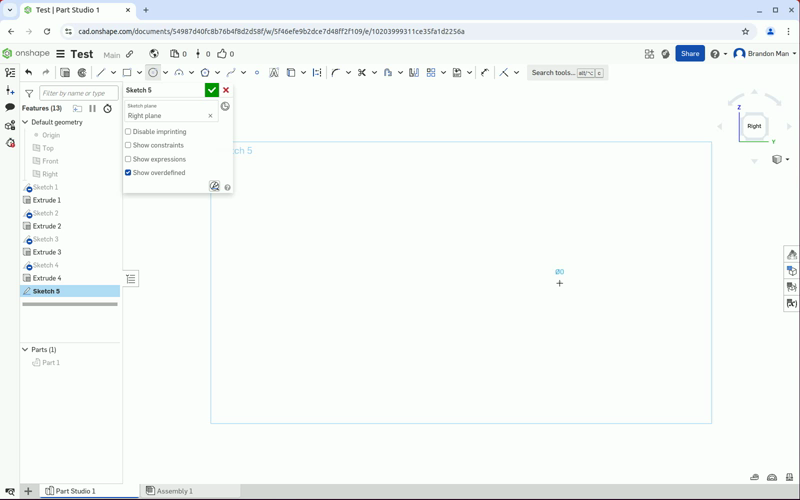
mouse_move(565, 282)
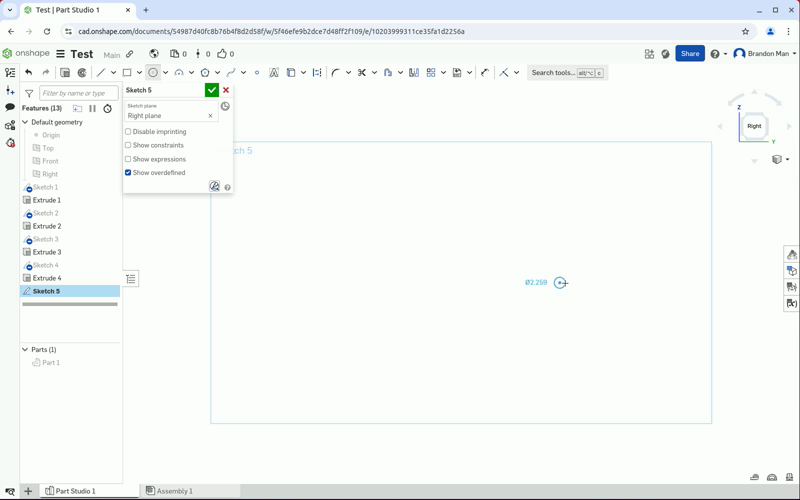
click(565, 282)
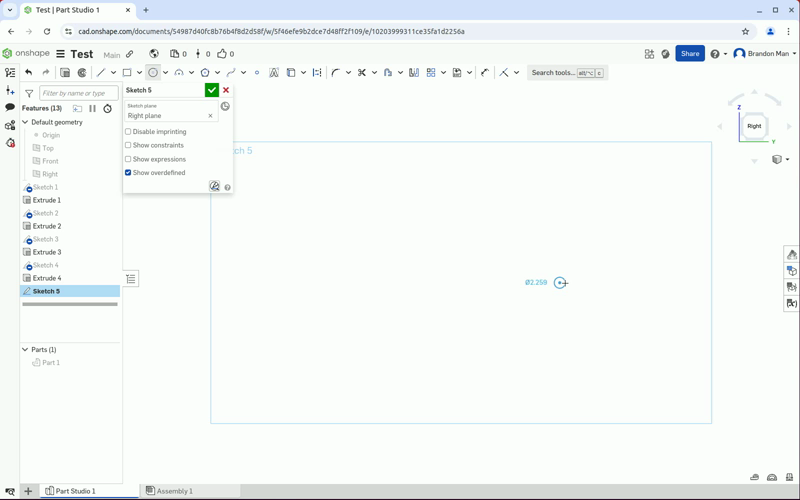
key(esc)
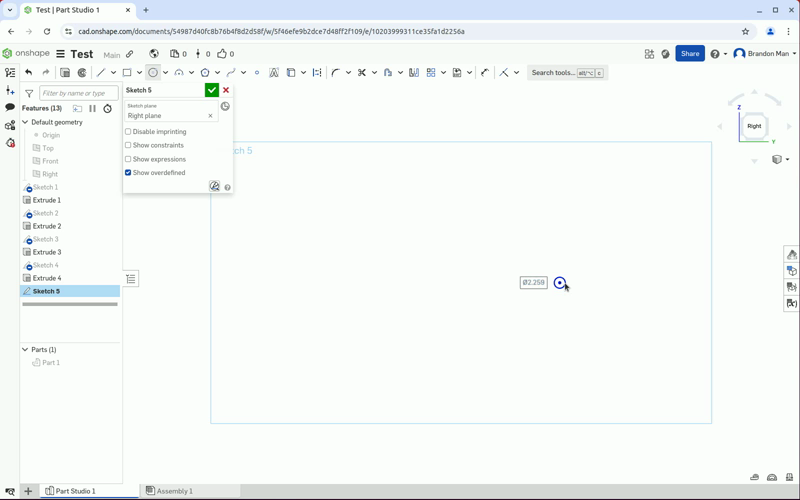
mouse_move(557, 286)
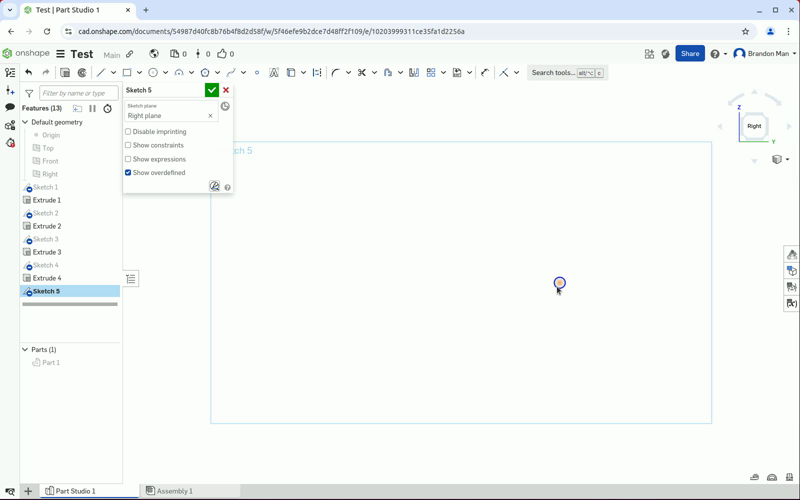
scroll(6)
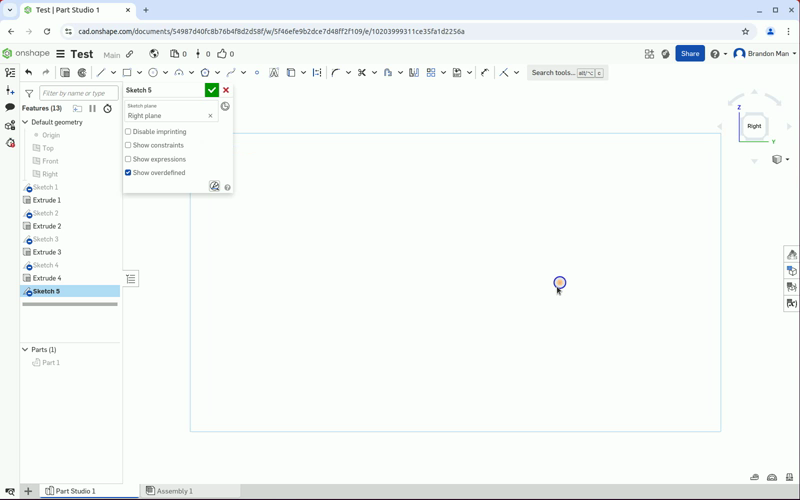
scroll(6)
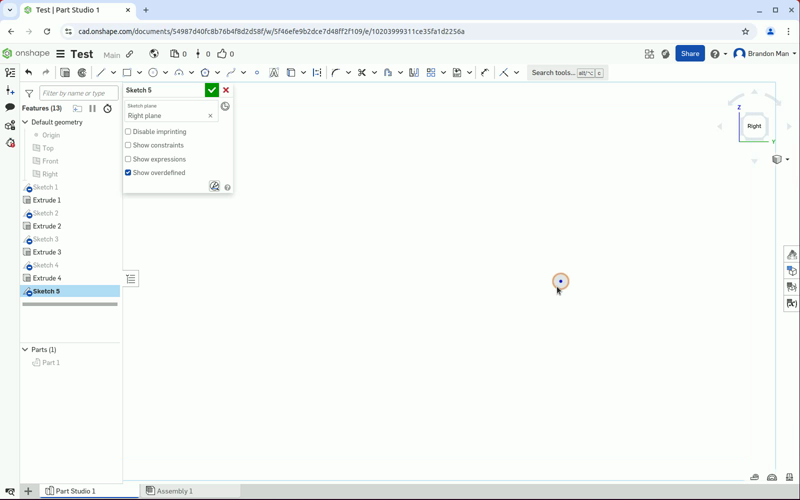
scroll(6)
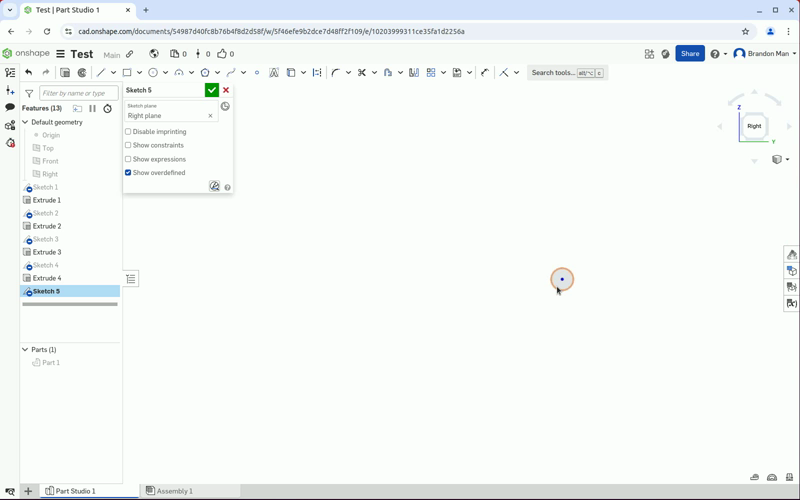
scroll(6)
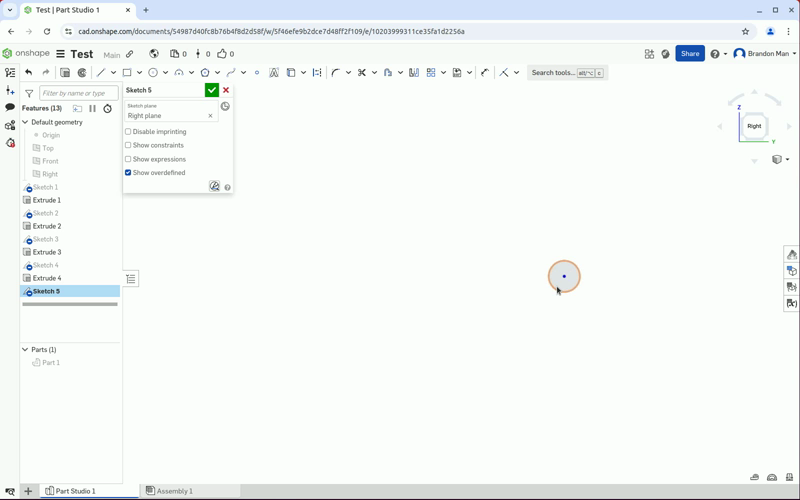
scroll(6)
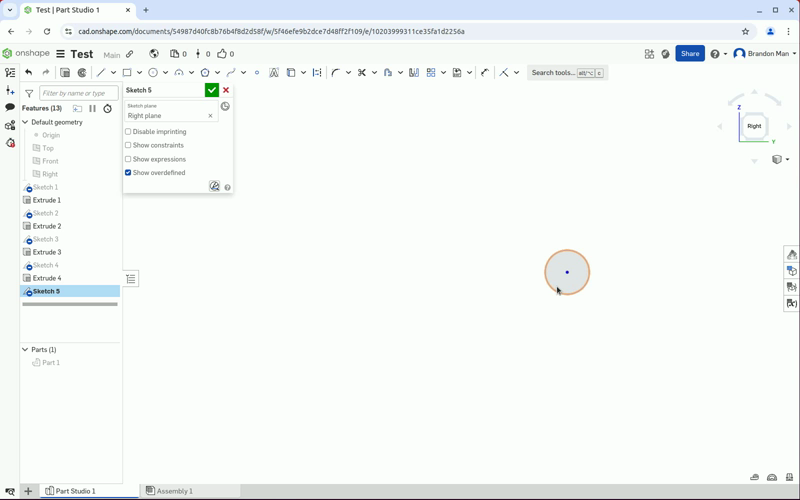
scroll(6)
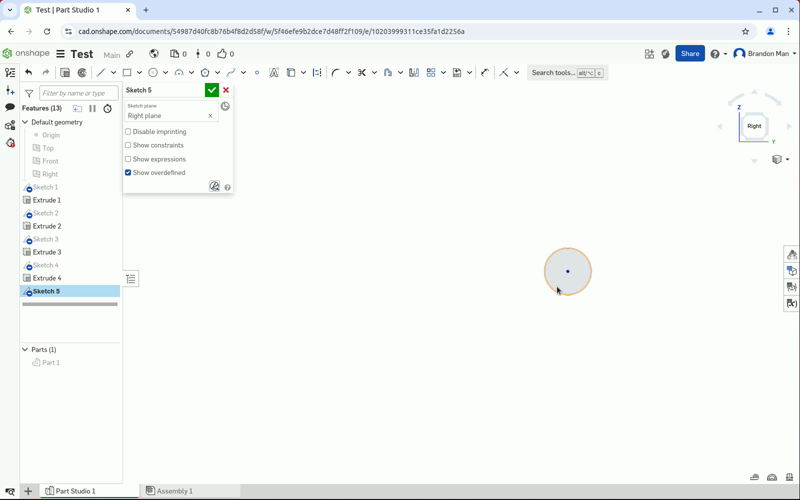
scroll(6)
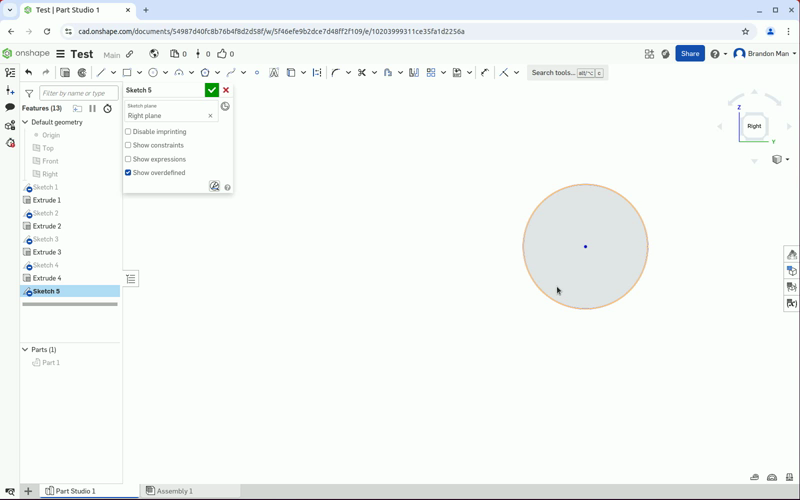
click(557, 286)
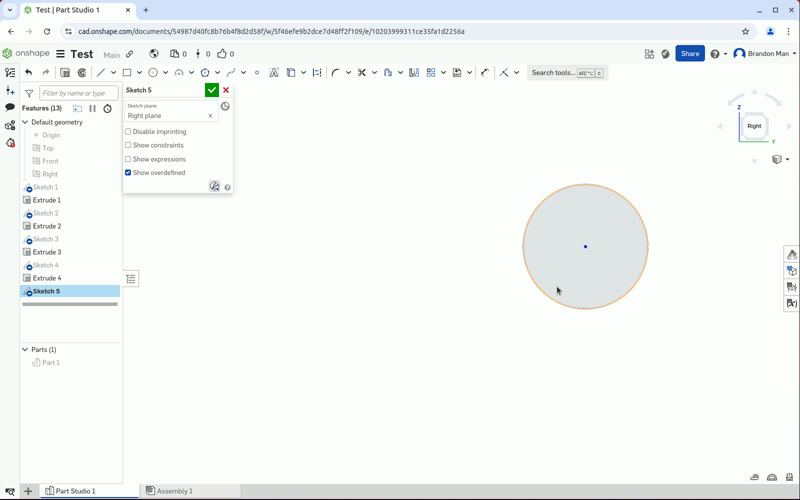
scroll(-6)
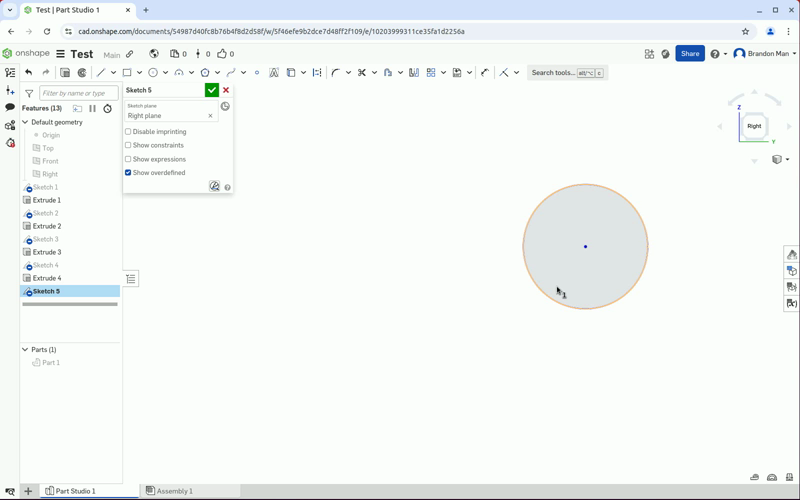
scroll(-6)
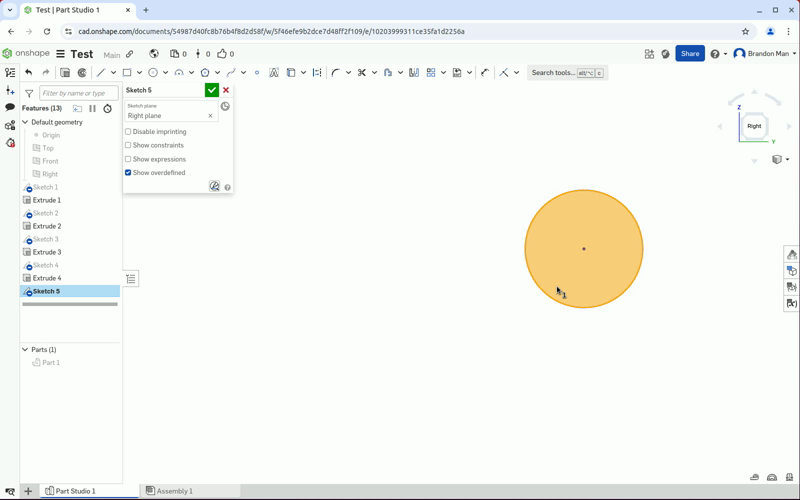
scroll(-6)
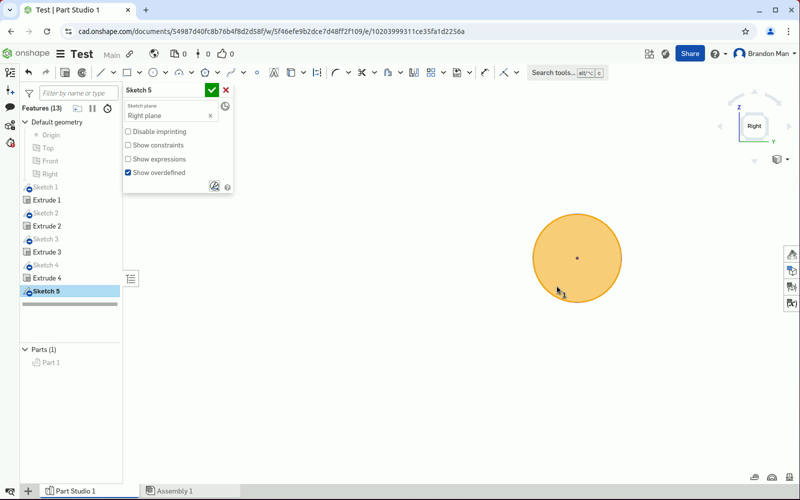
scroll(-6)
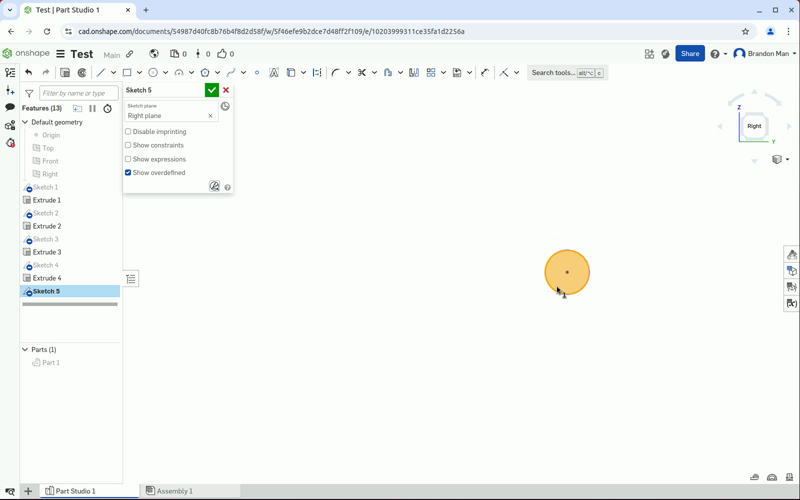
scroll(-6)
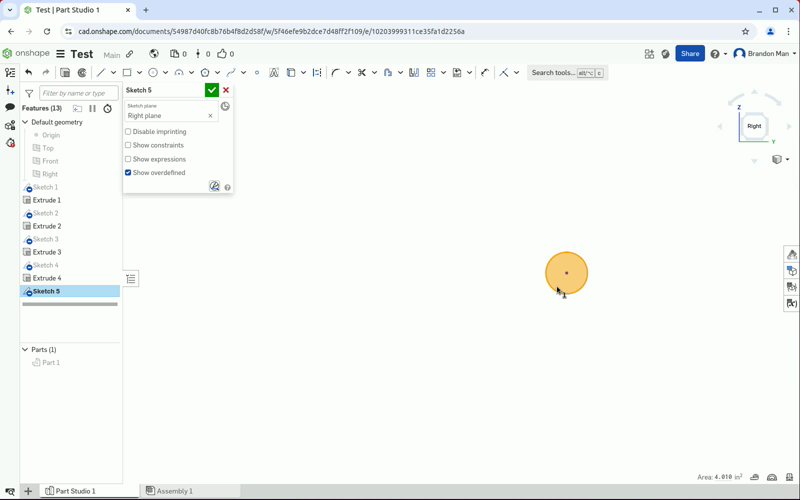
scroll(-6)
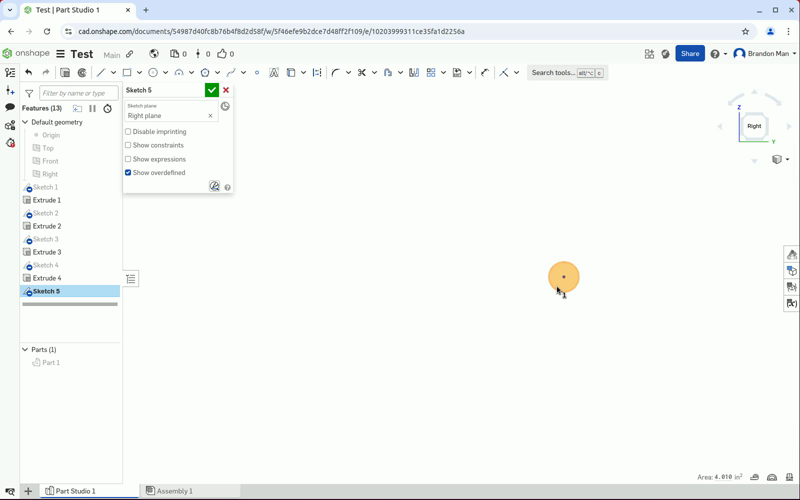
scroll(-6)
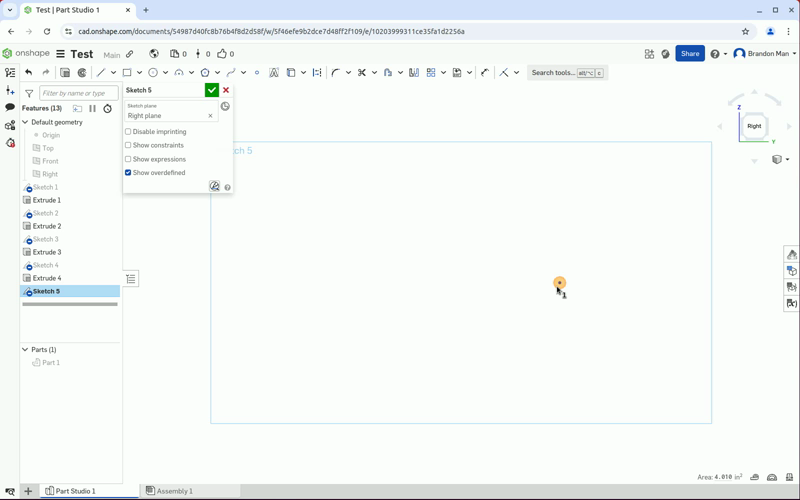
mouse_move(73, 352)
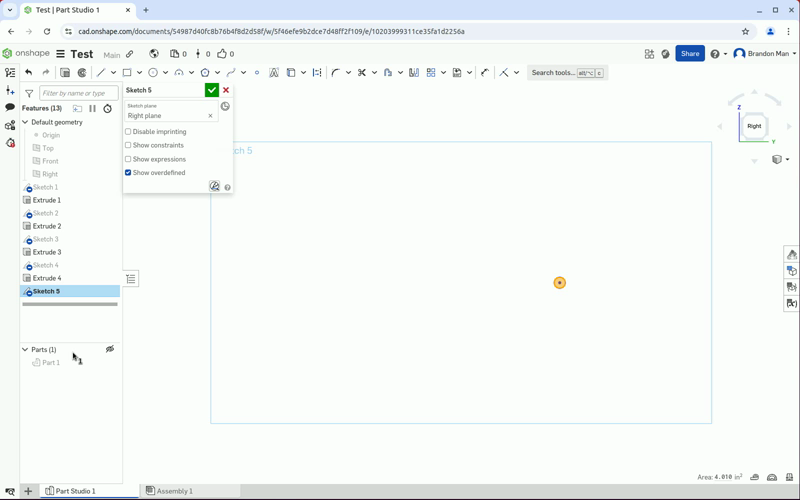
key(shift+y)
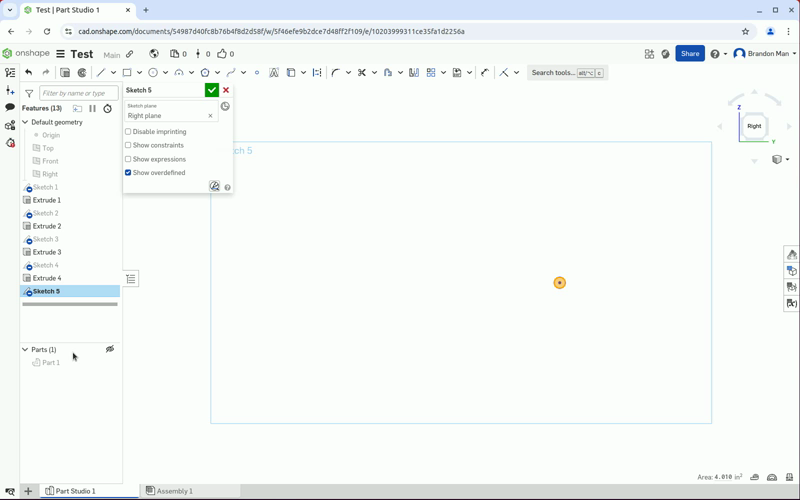
key(shift+e)
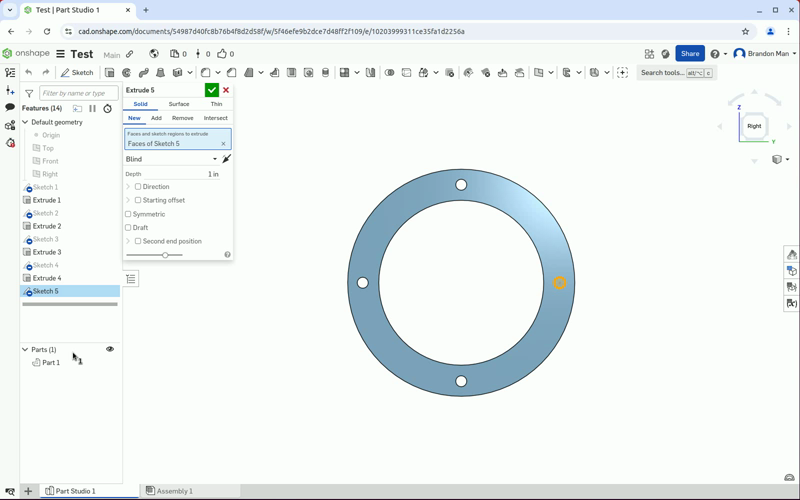
mouse_move(143, 106)
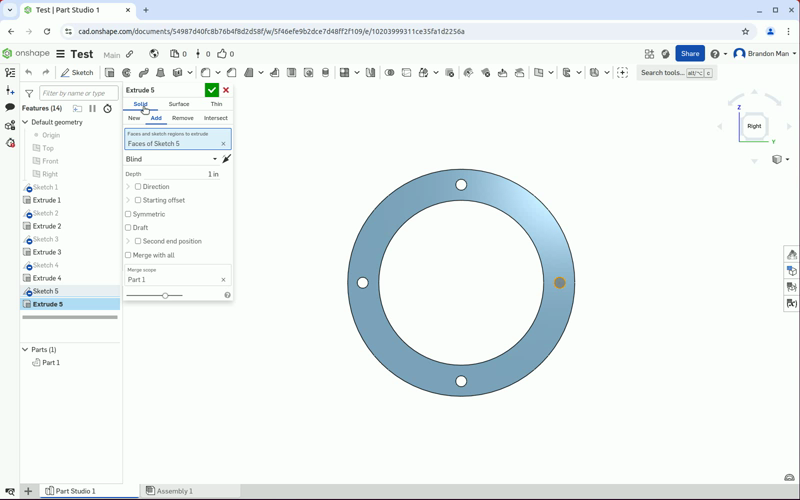
click(143, 106)
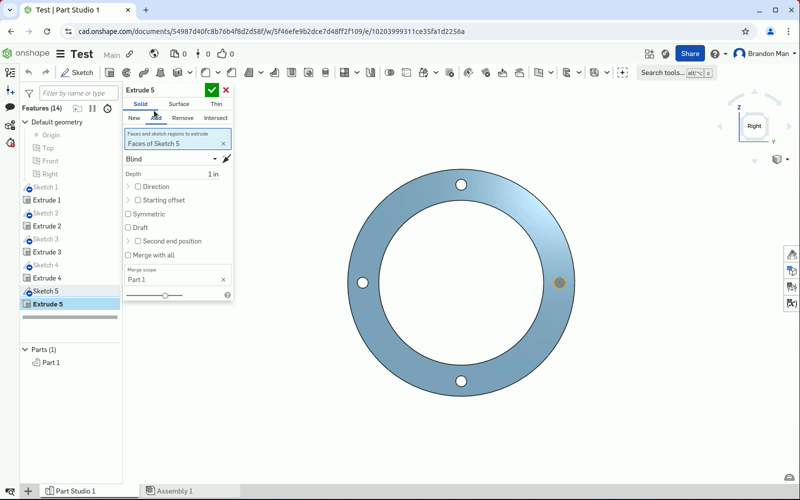
mouse_move(186, 120)
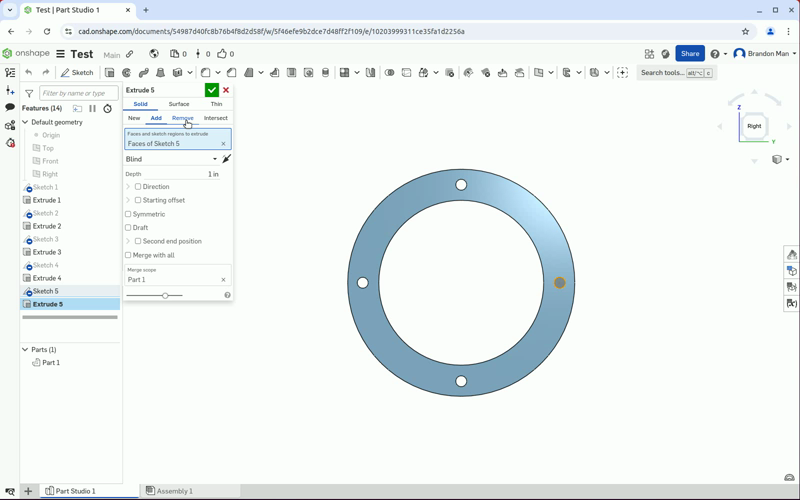
click(186, 120)
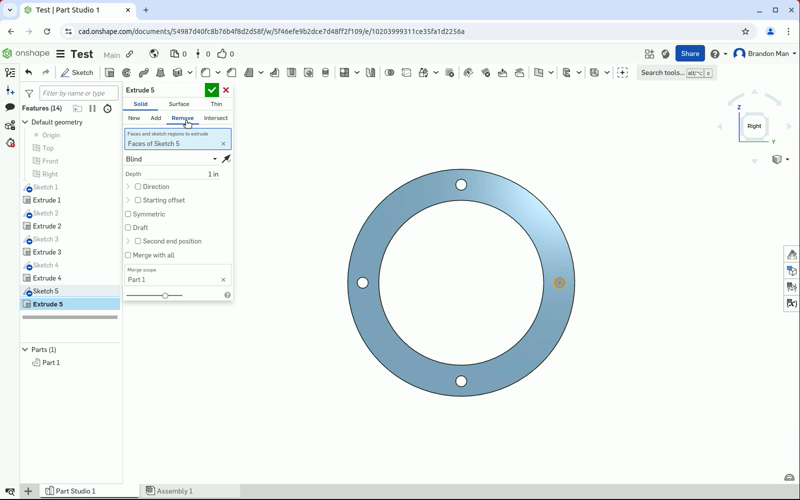
key(tab, 4)
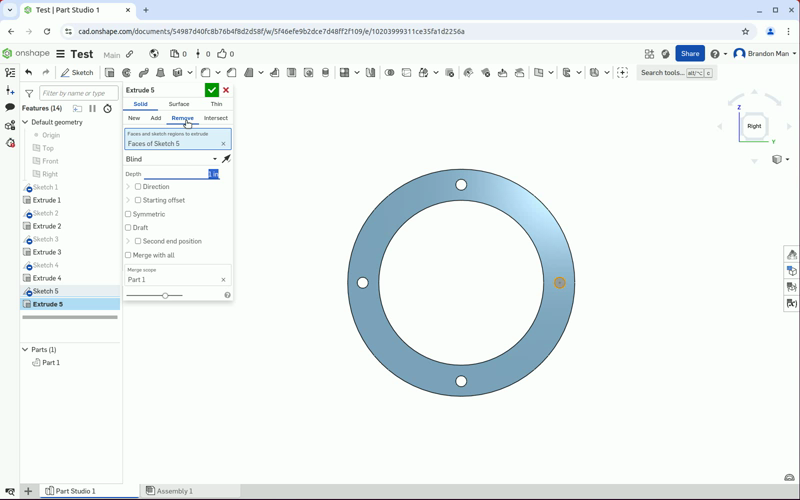
text(0.963)
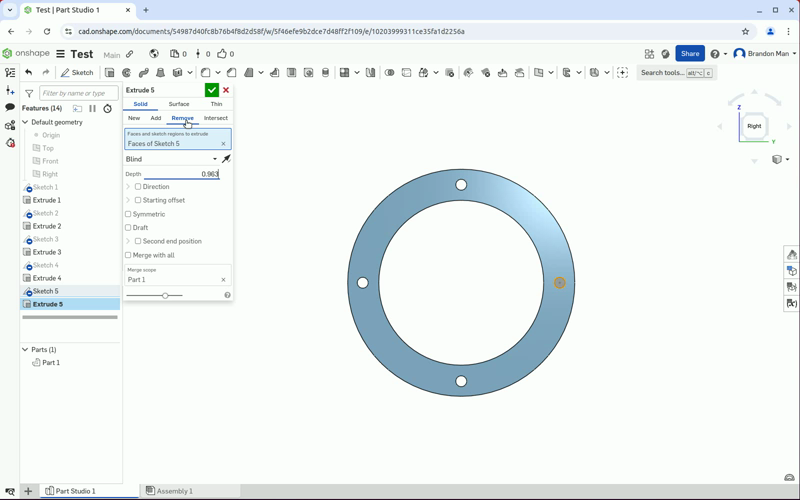
key(tab, 6)
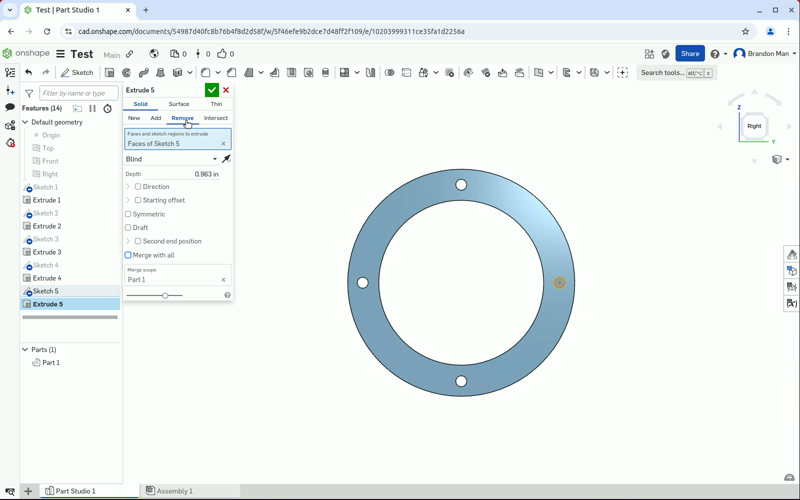
key(space)
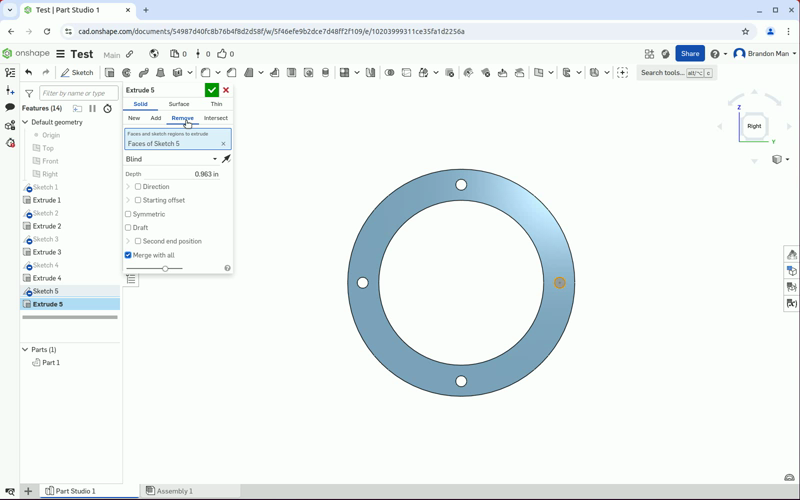
key(enter)
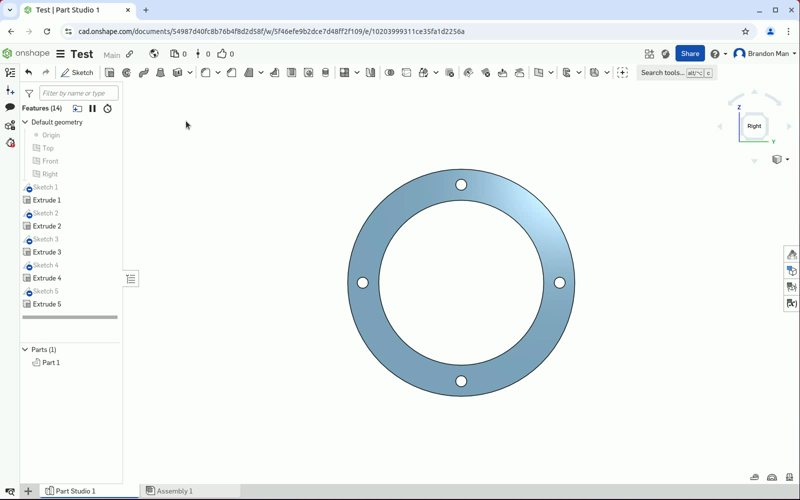
key(shift+h)
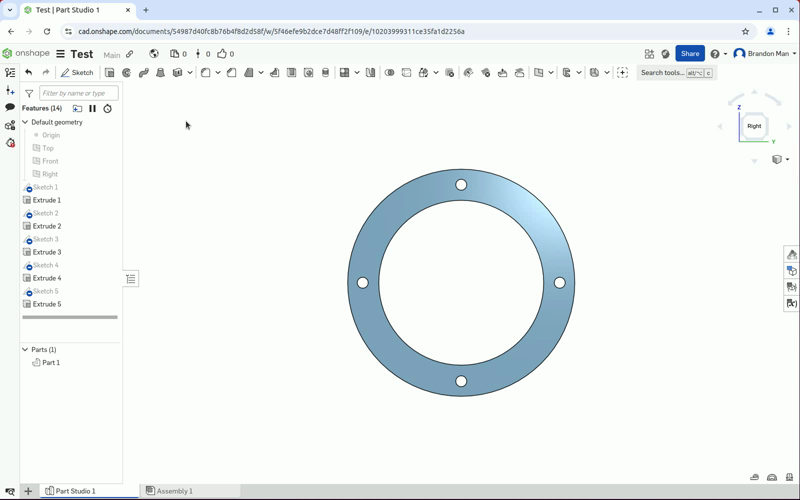
key(shift+h)
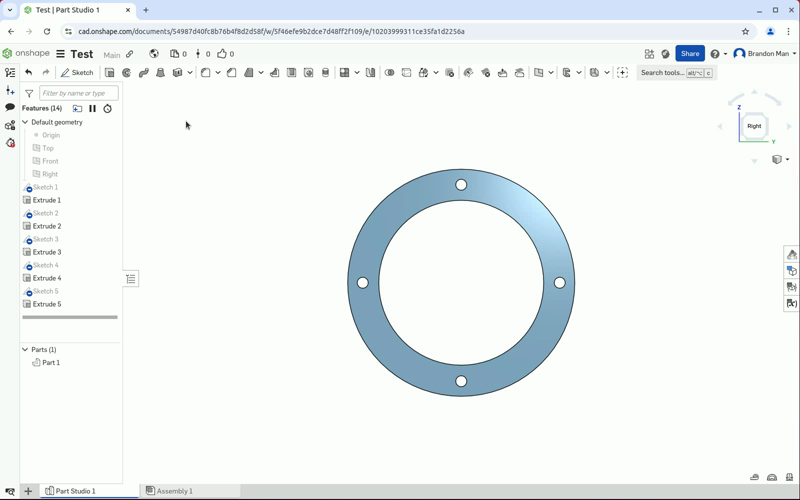
key(shift+7)
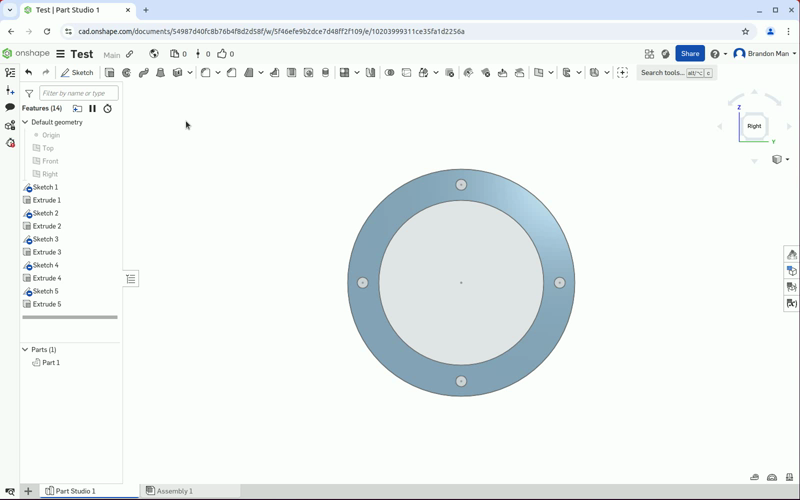
key(right, 2)
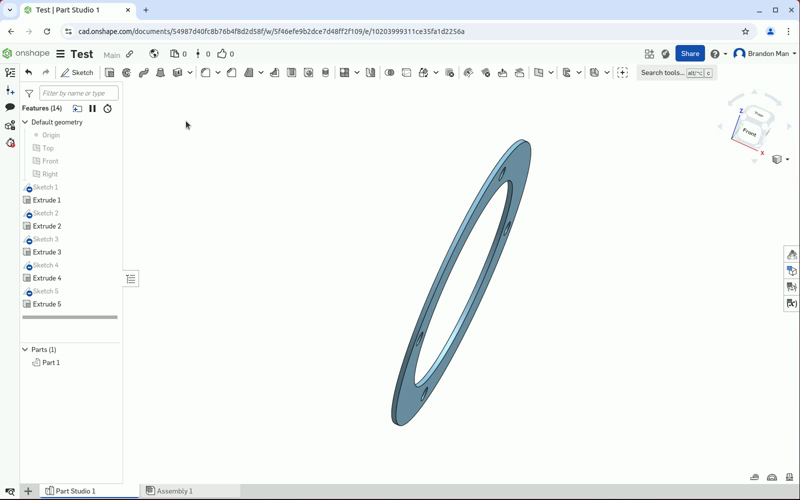
key(down, 2)
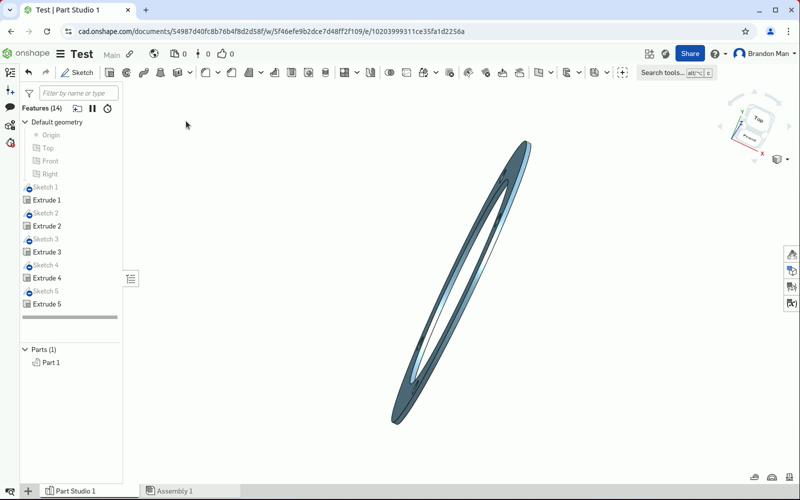
key(up, 2)
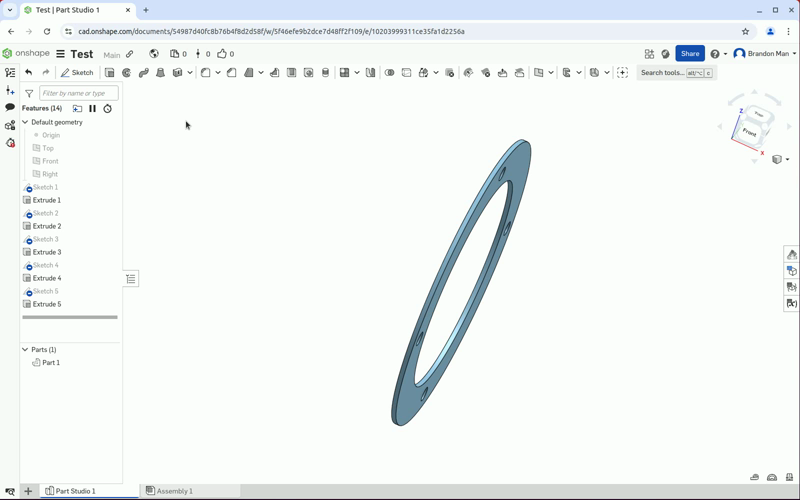
key(left, 2)
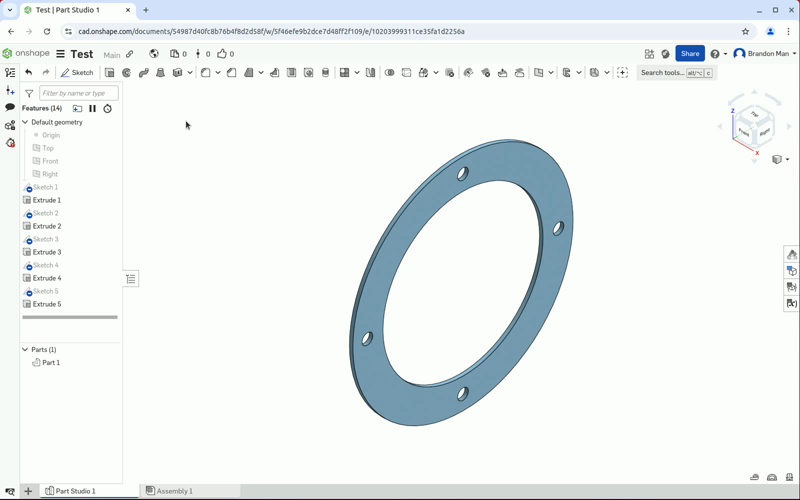
mouse_move(73, 189)
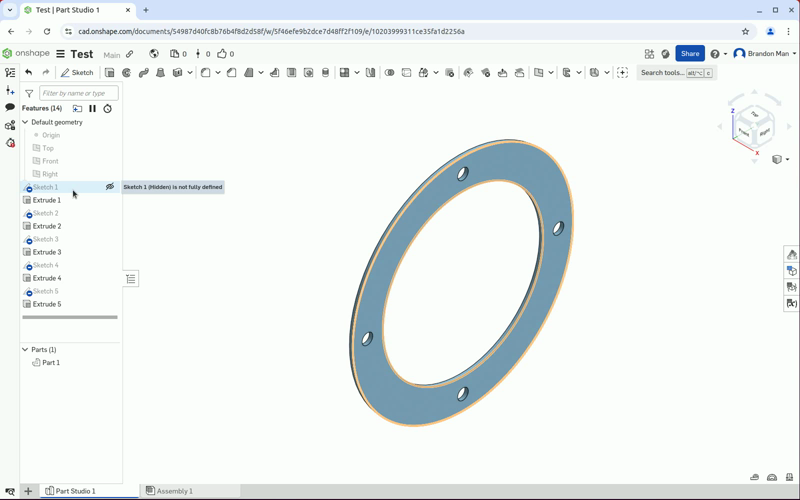
click(73, 189)